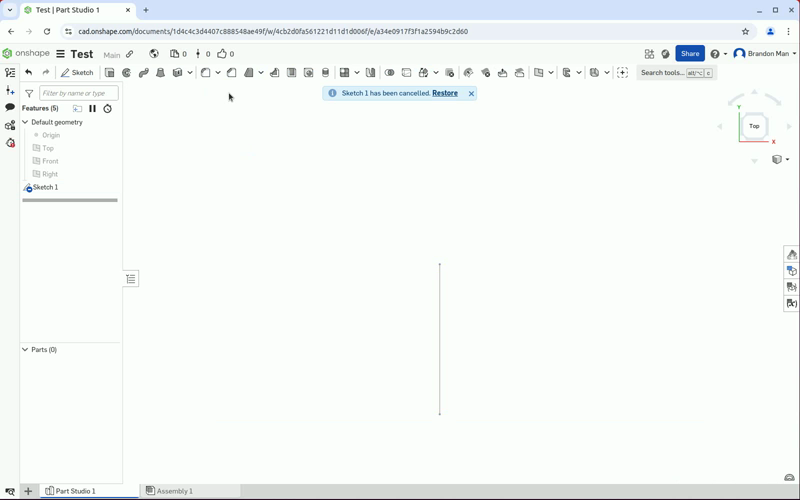
key(shift+h)
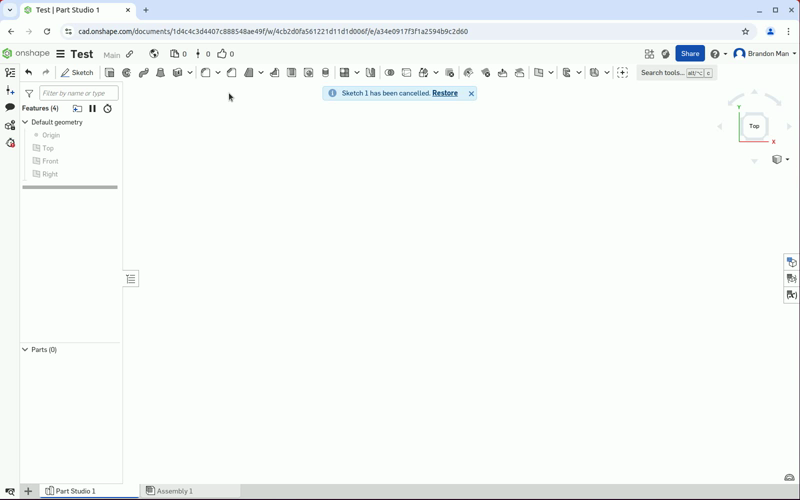
mouse_move(73, 352)
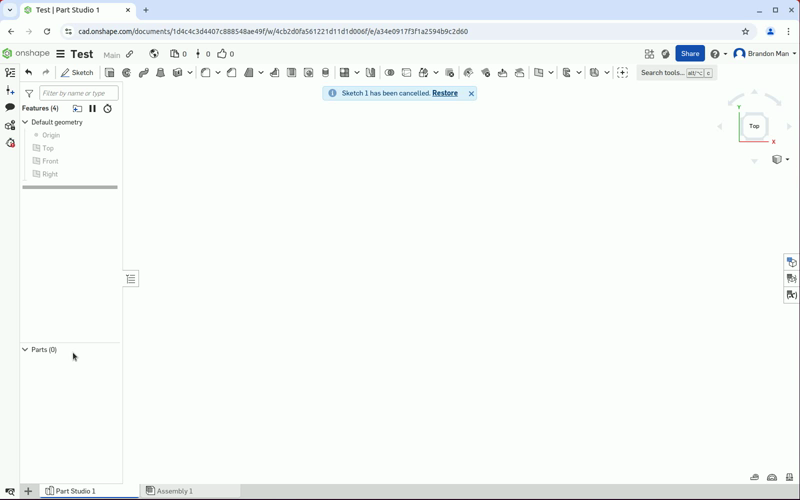
key(y)
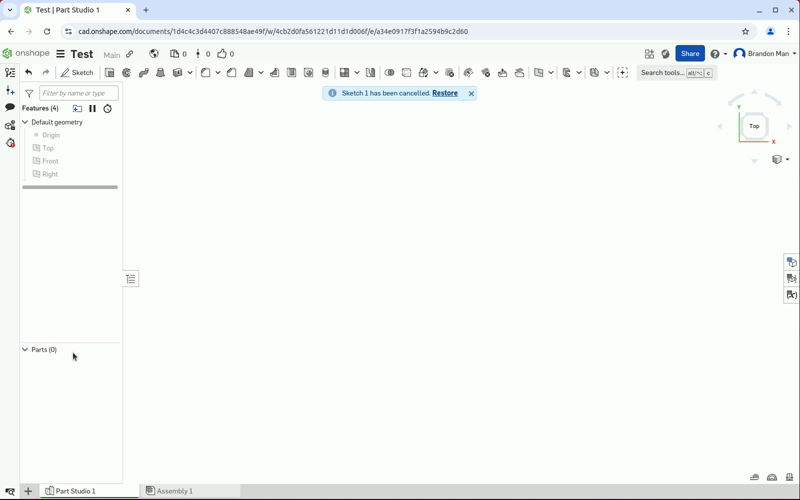
key(shift+p)
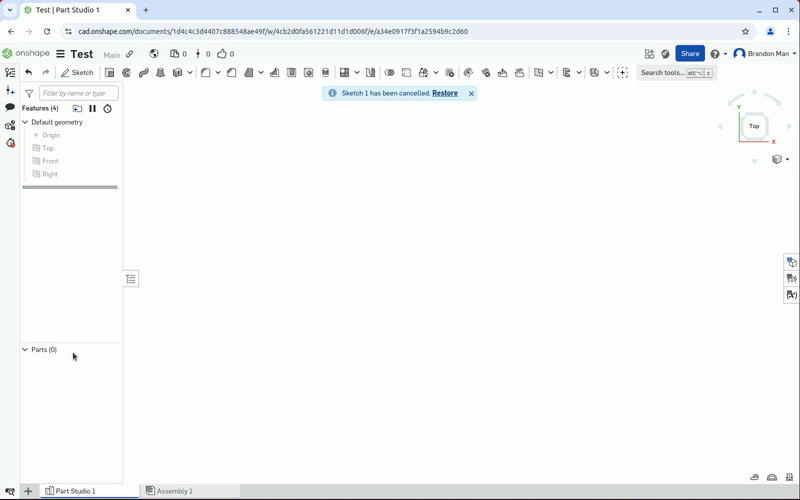
key(space)
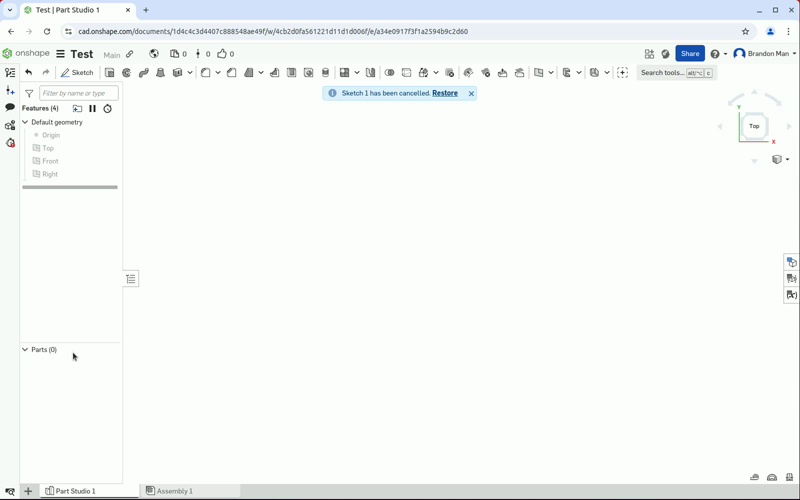
key_down(shift)
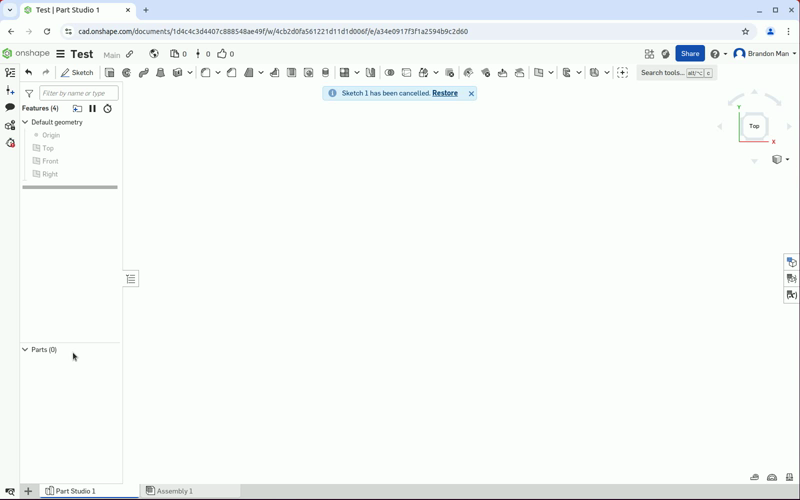
key(up)
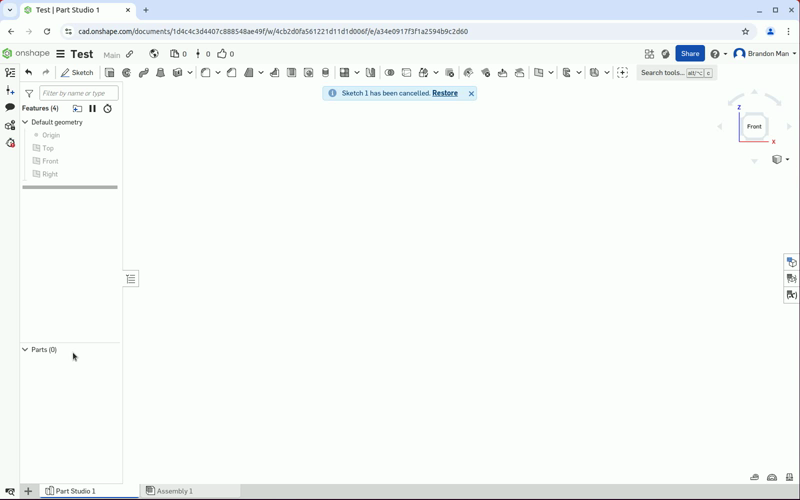
key_up(shift)
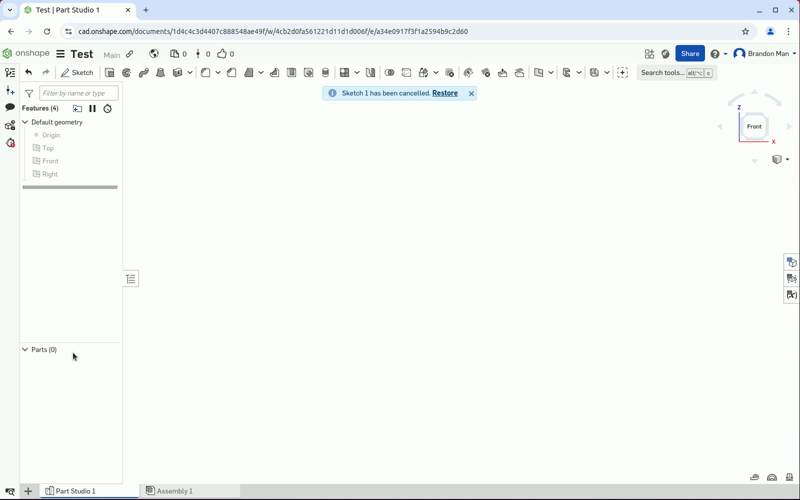
mouse_move(73, 352)
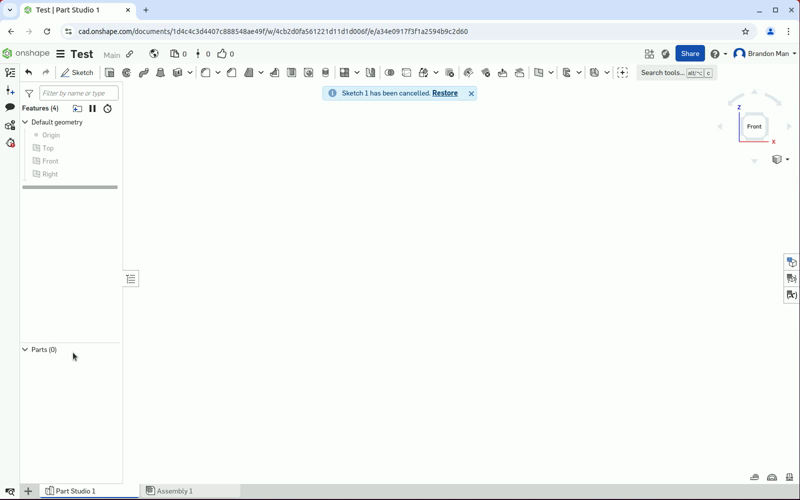
key(shift+y)
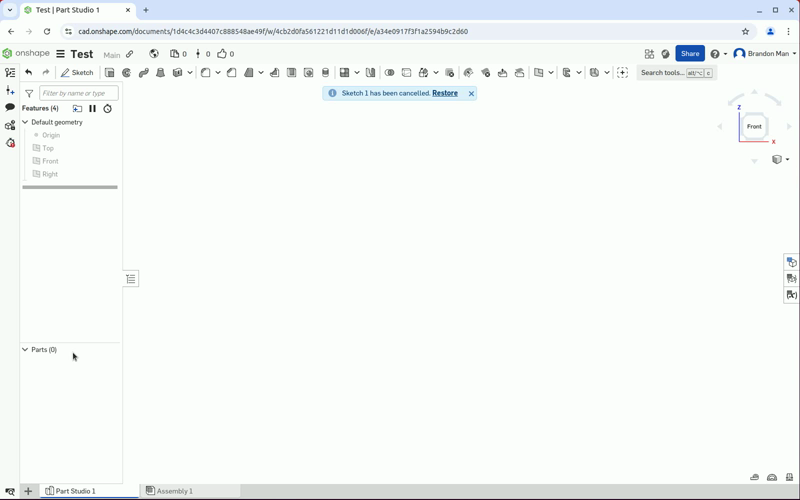
key(shift+s)
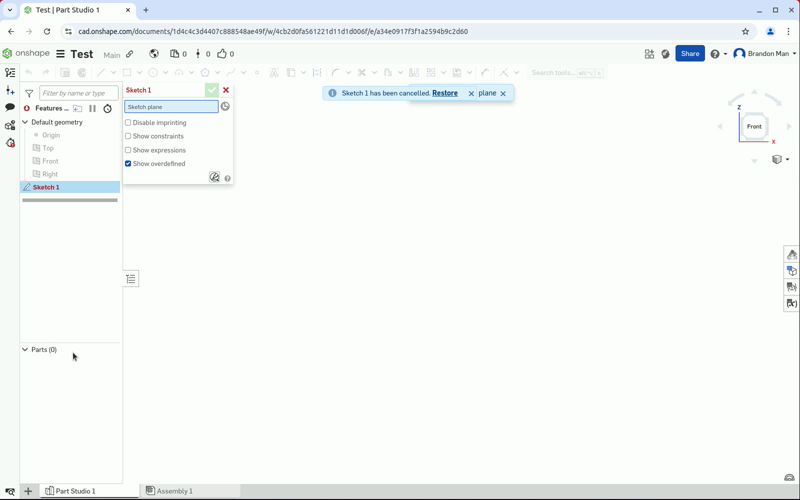
mouse_move(73, 163)
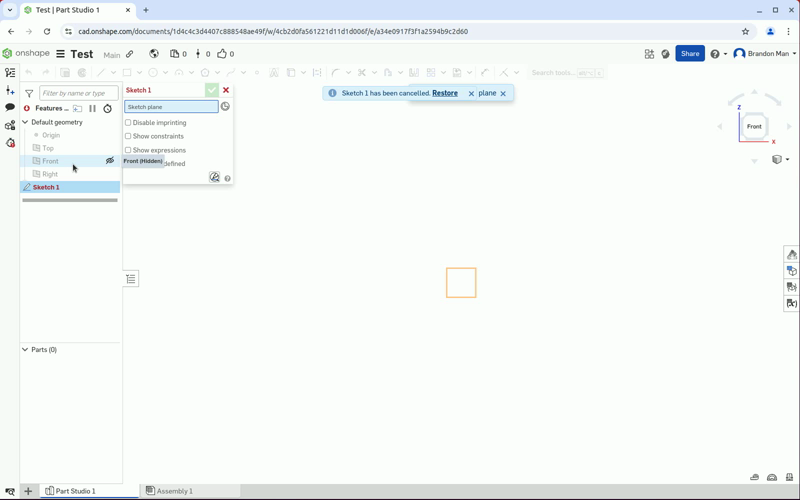
click(73, 163)
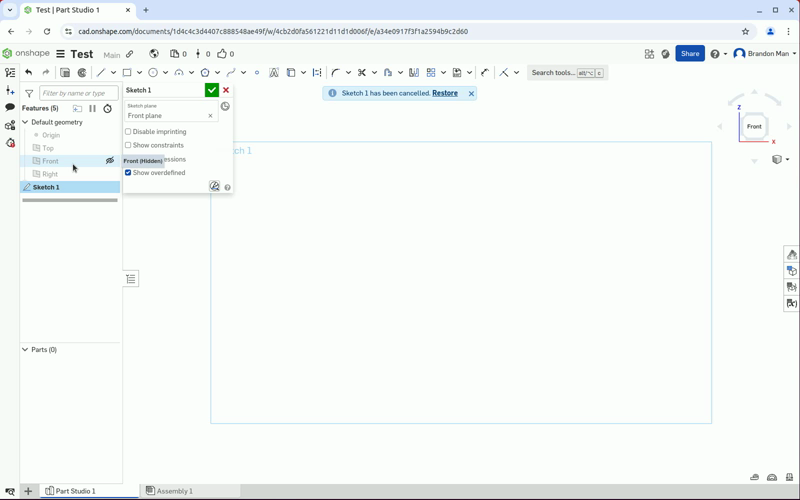
mouse_move(73, 352)
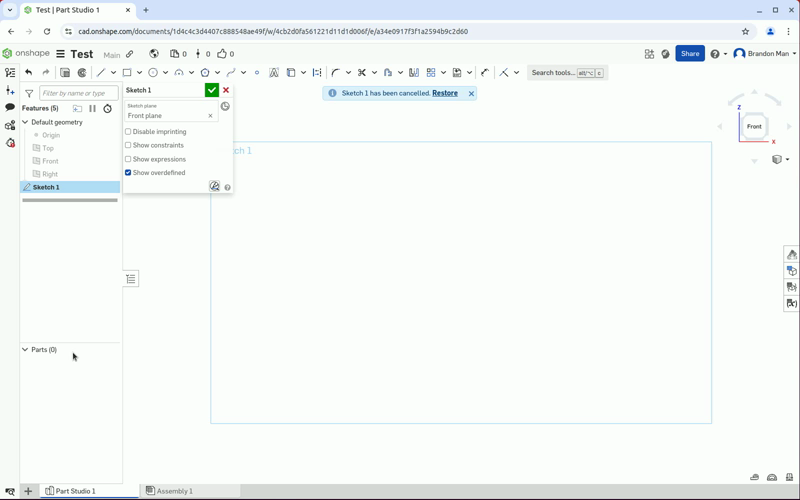
key(y)
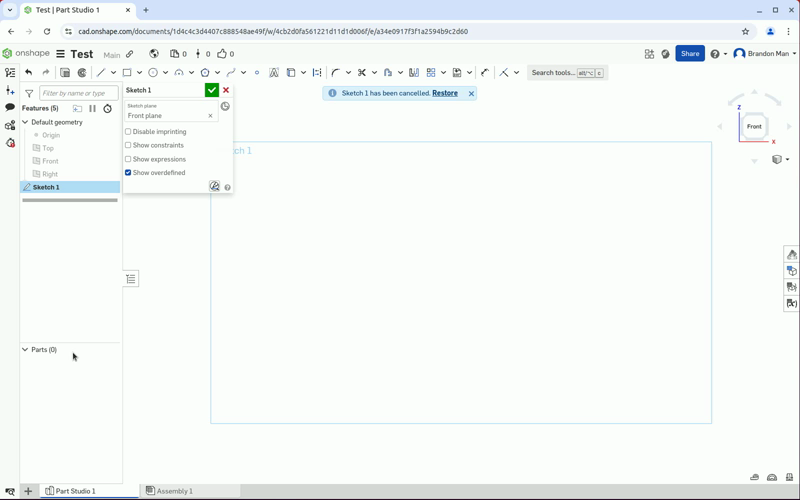
key(a)
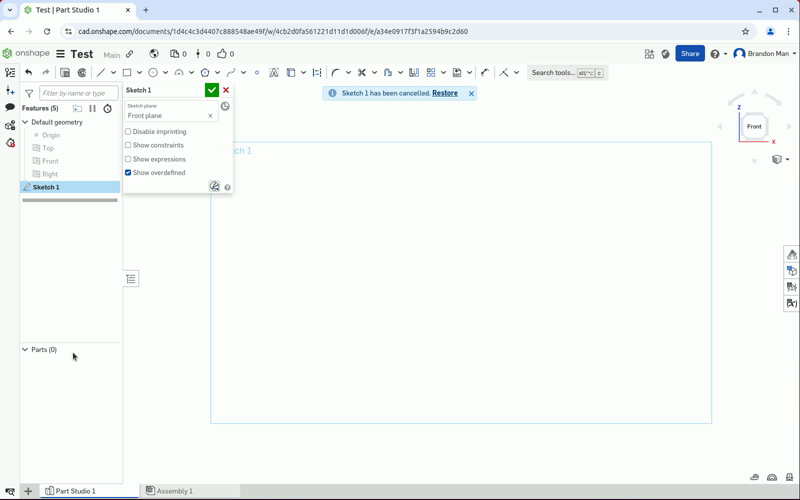
key_down(shift)
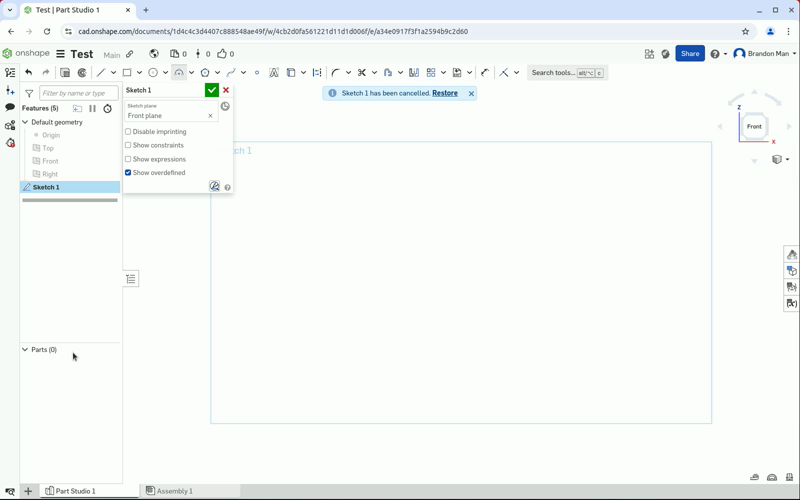
mouse_move(380, 281)
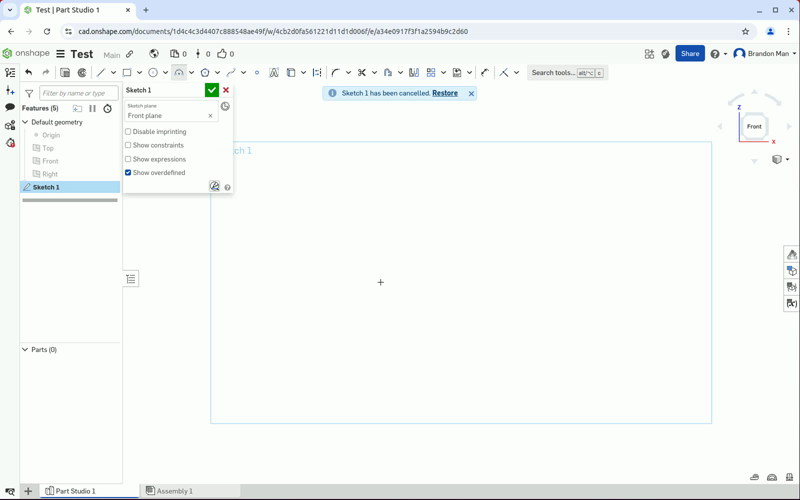
click(380, 281)
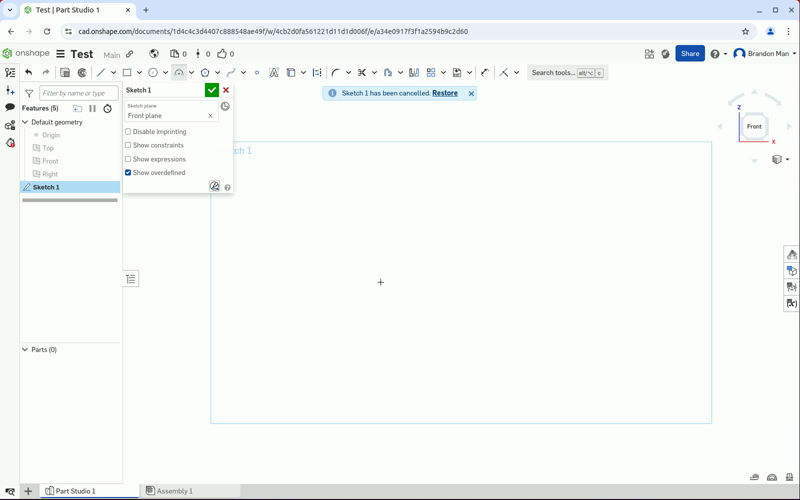
key_up(shift)
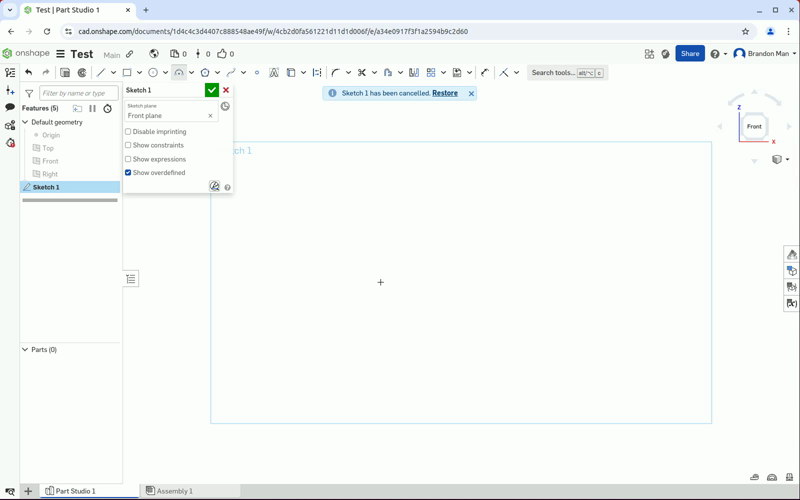
key_down(shift)
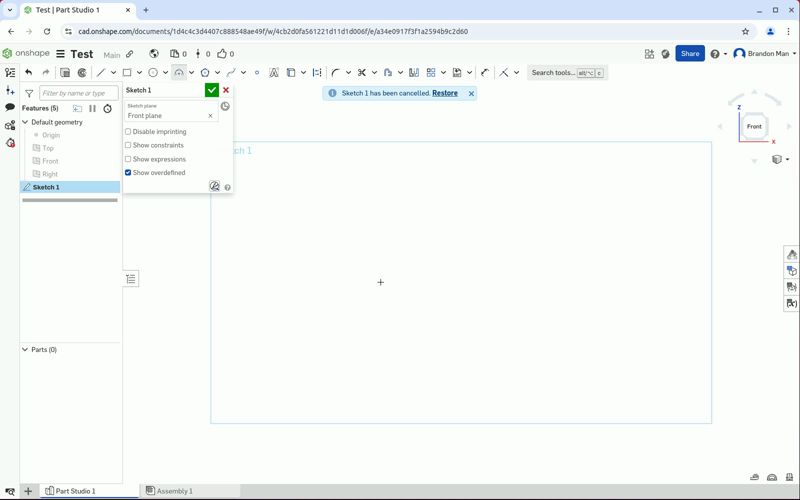
mouse_move(538, 281)
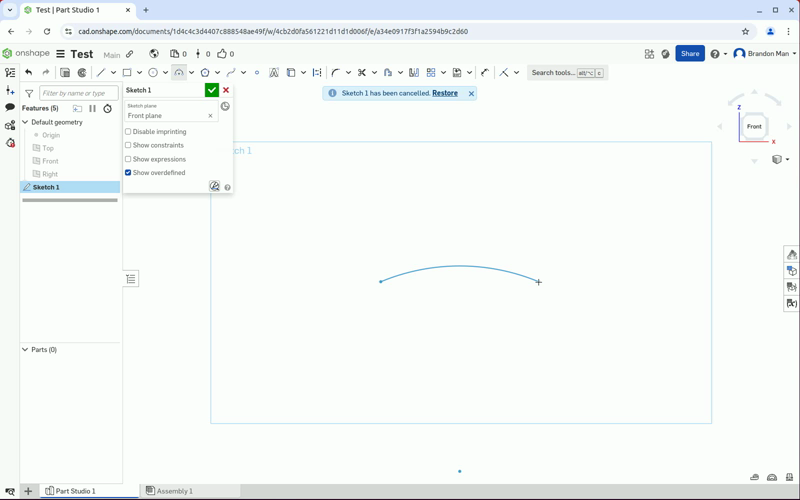
click(538, 281)
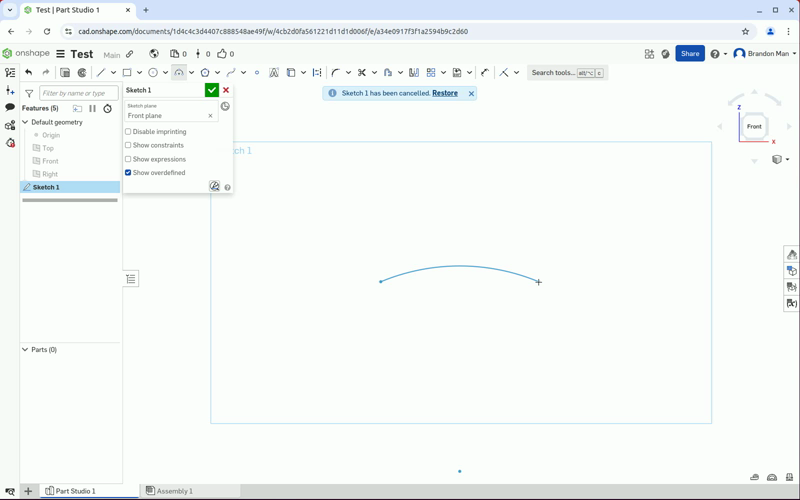
mouse_move(459, 361)
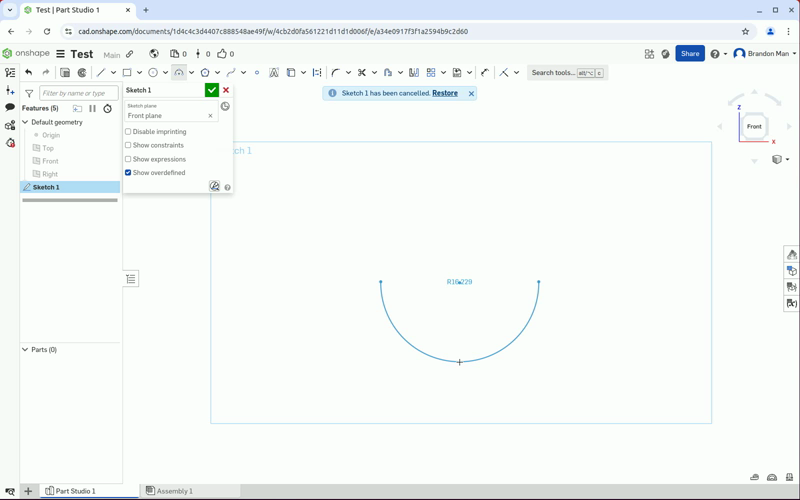
click(459, 361)
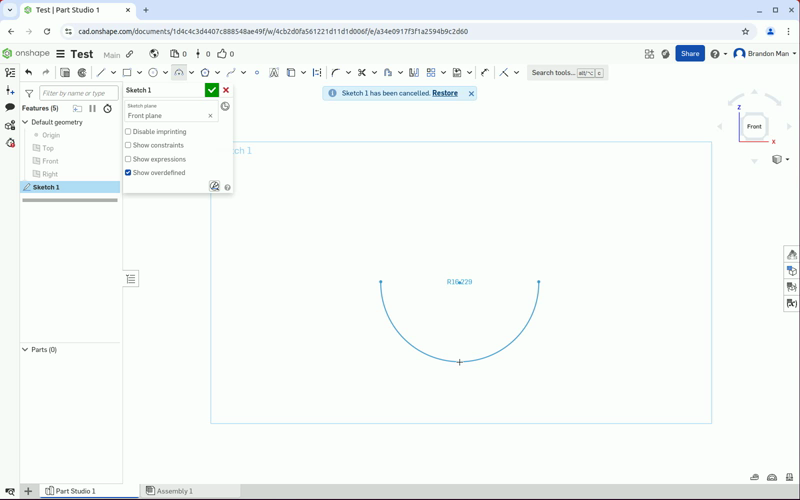
key_up(shift)
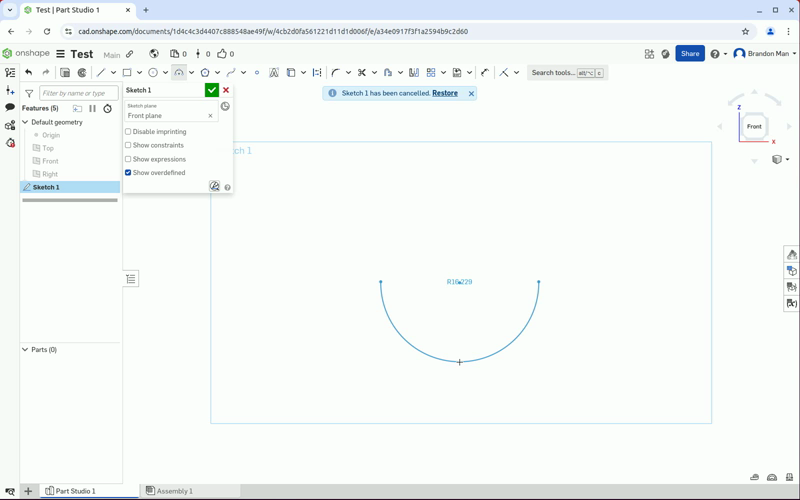
key(esc)
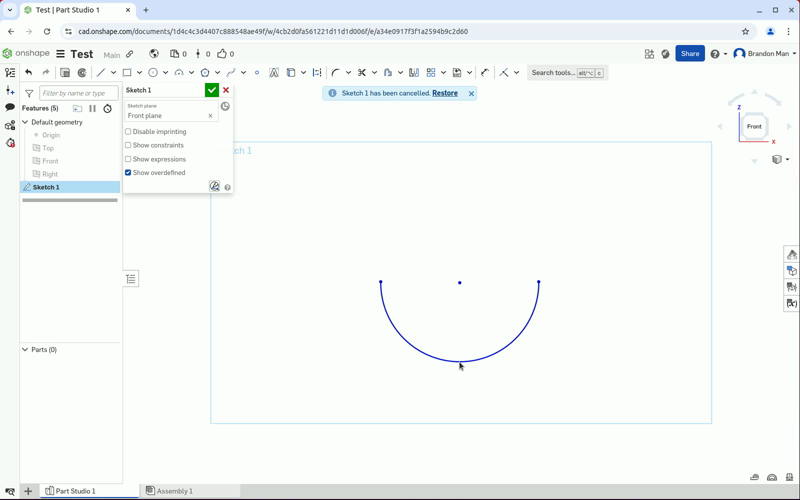
key(l)
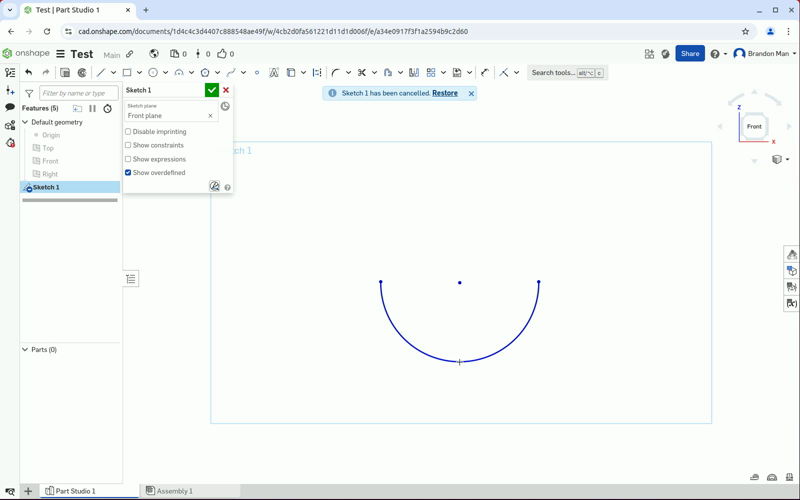
mouse_move(538, 281)
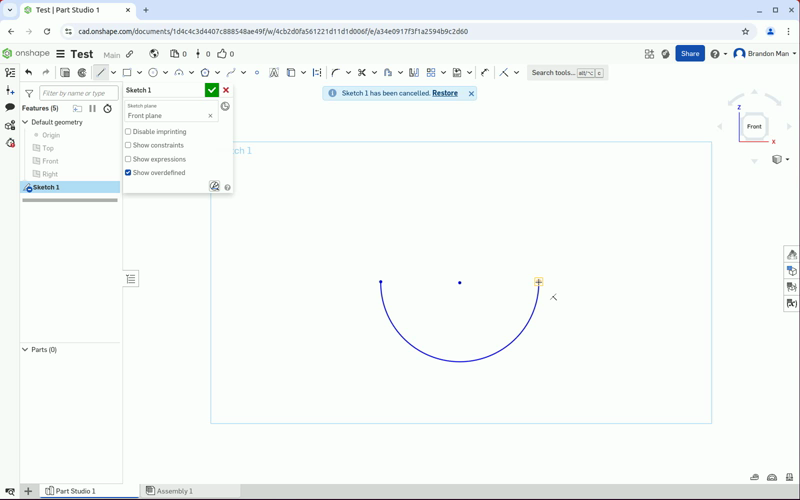
click(538, 281)
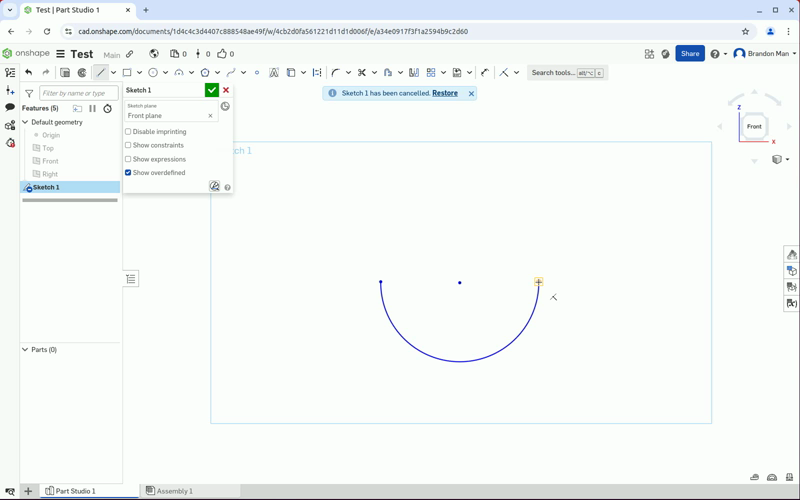
key_down(shift)
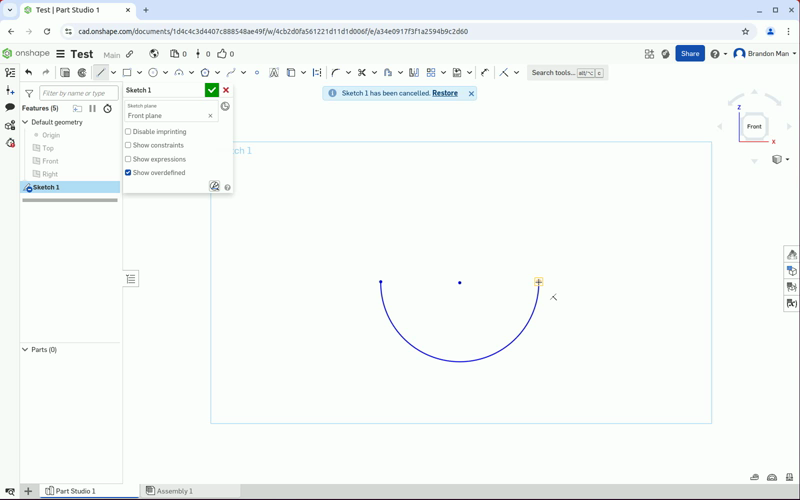
mouse_move(538, 170)
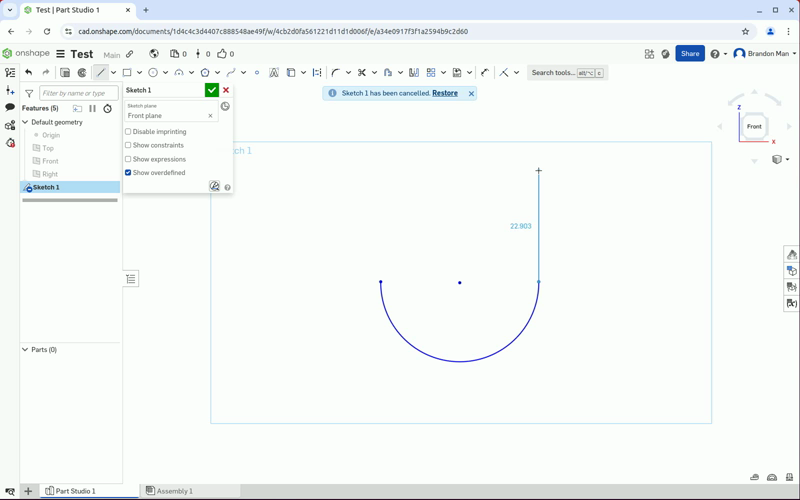
click(538, 170)
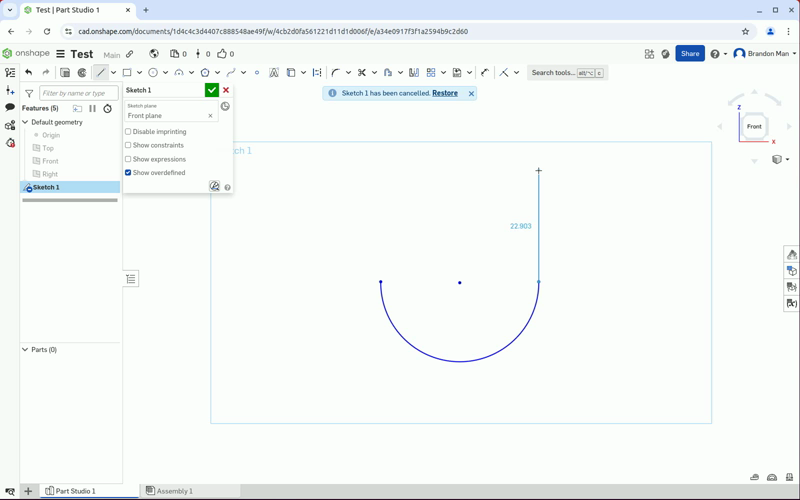
key_up(shift)
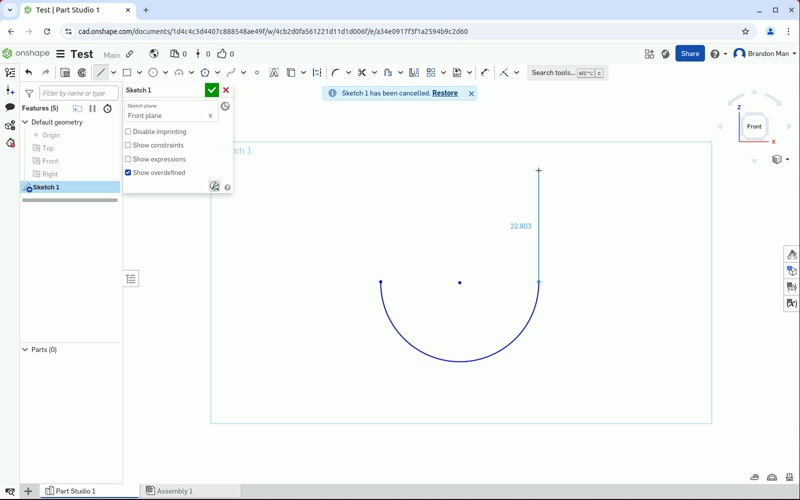
key_down(shift)
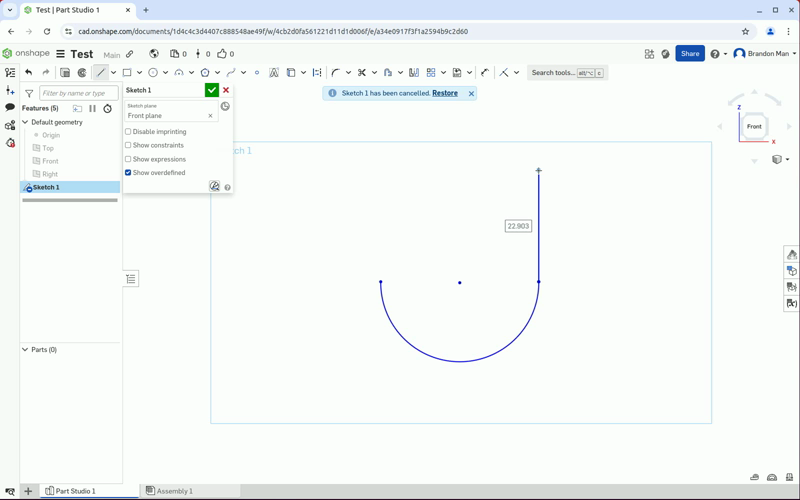
mouse_move(568, 170)
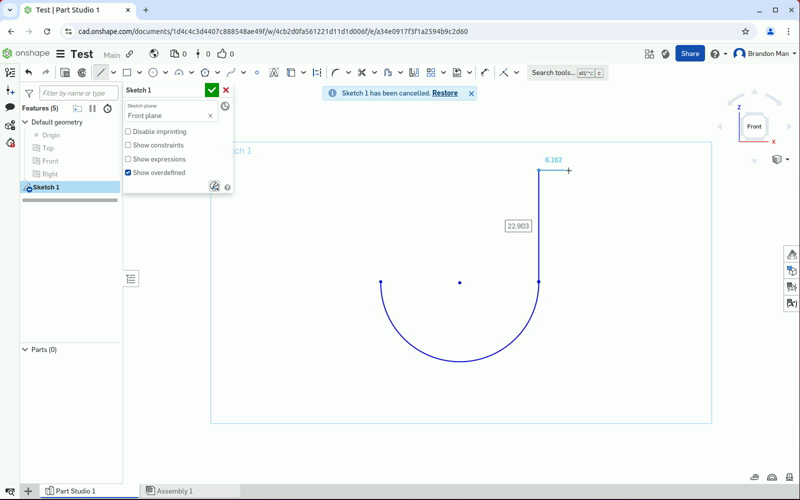
mouse_move(502, 170)
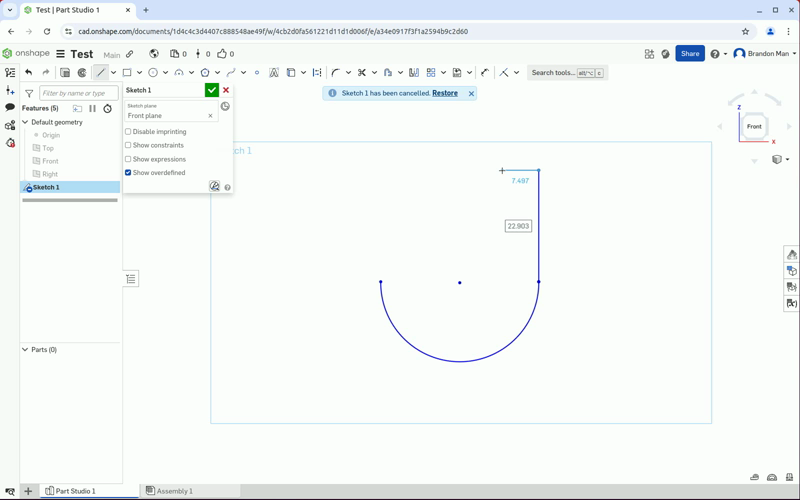
click(502, 170)
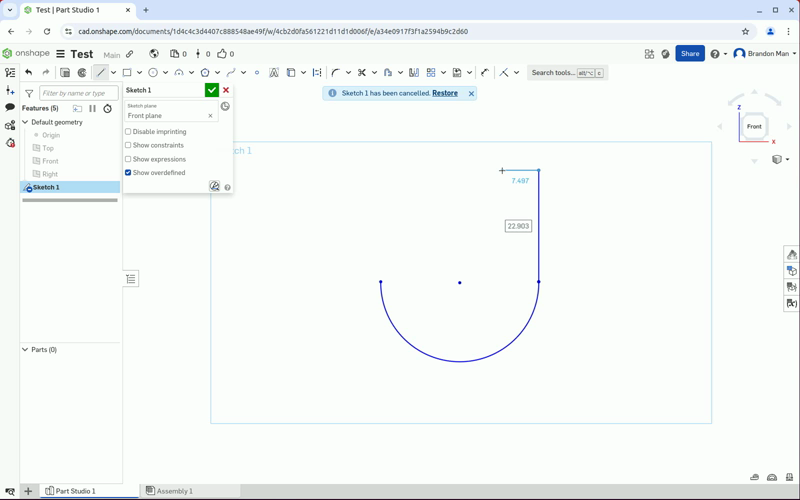
key_up(shift)
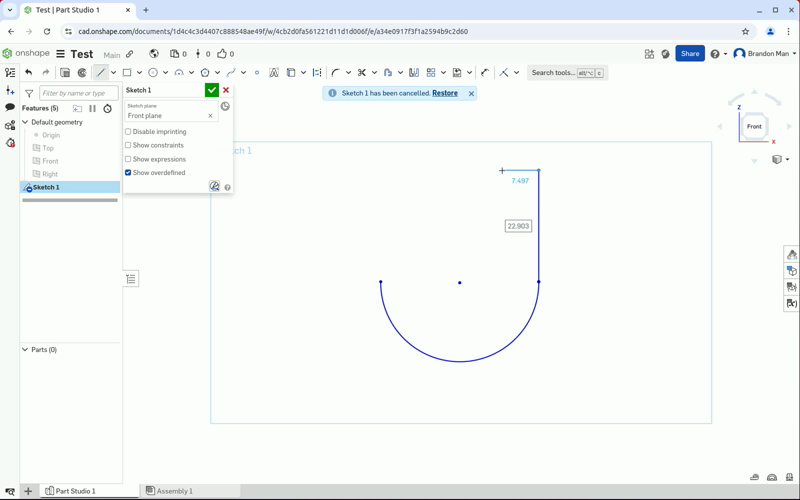
key_down(shift)
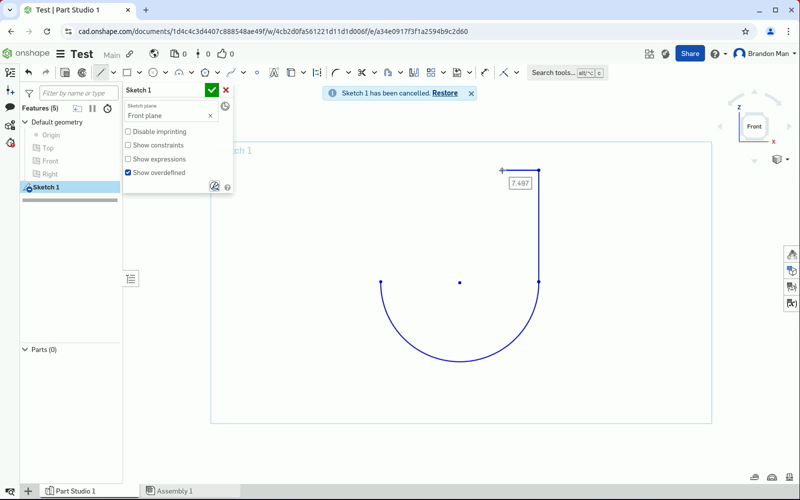
mouse_move(502, 281)
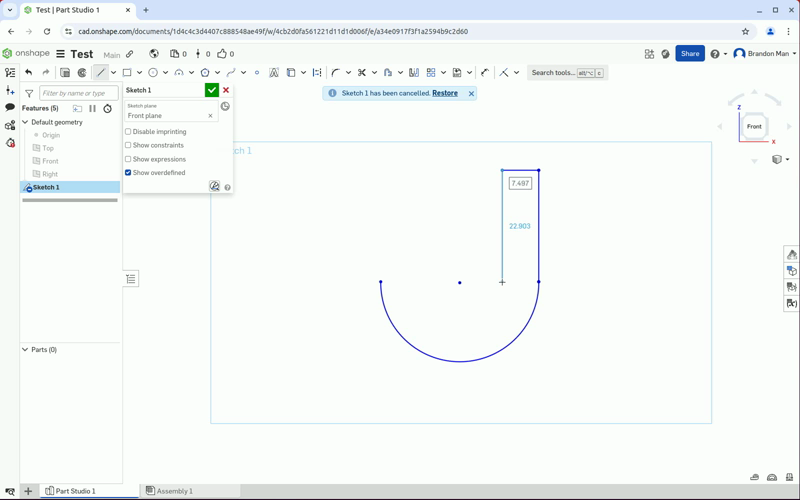
click(502, 281)
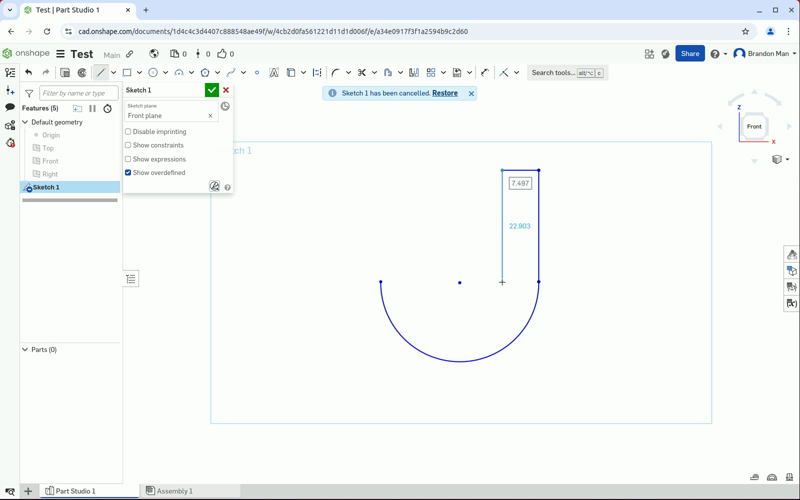
key_up(shift)
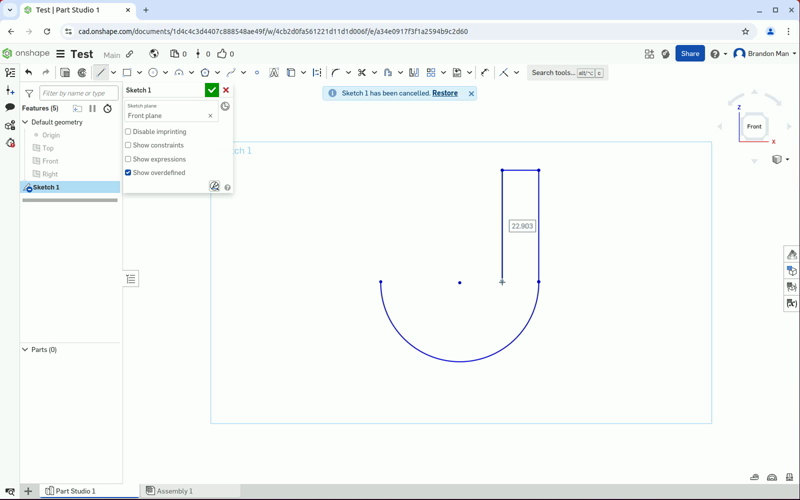
key(esc)
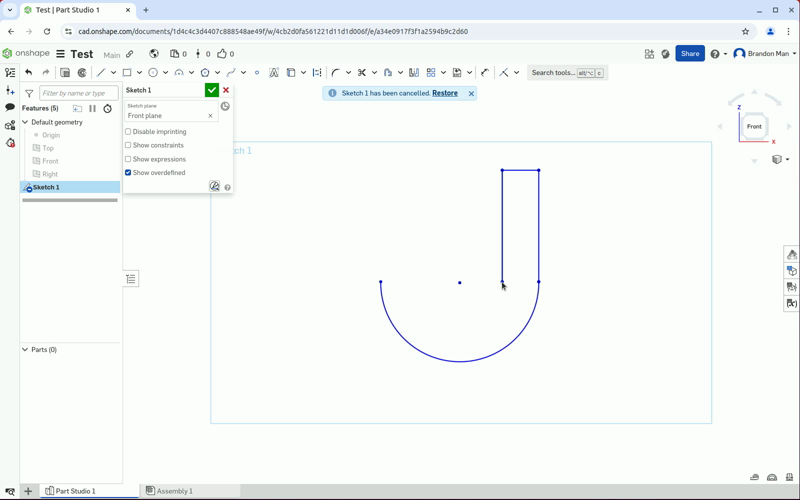
key(a)
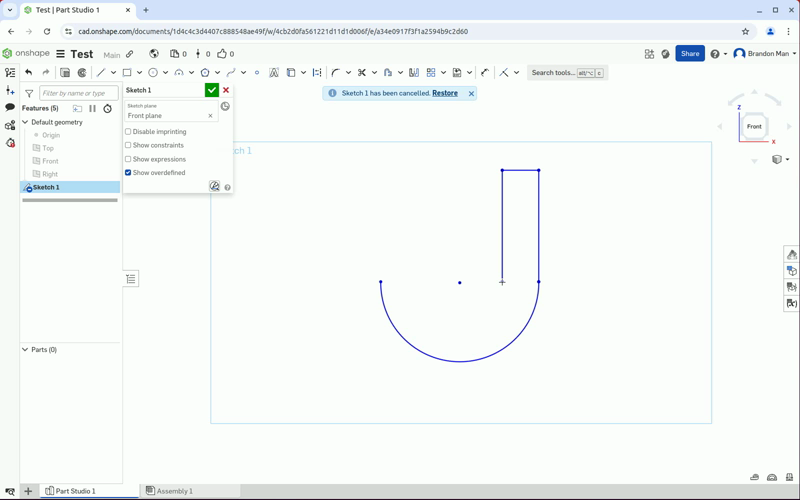
mouse_move(502, 281)
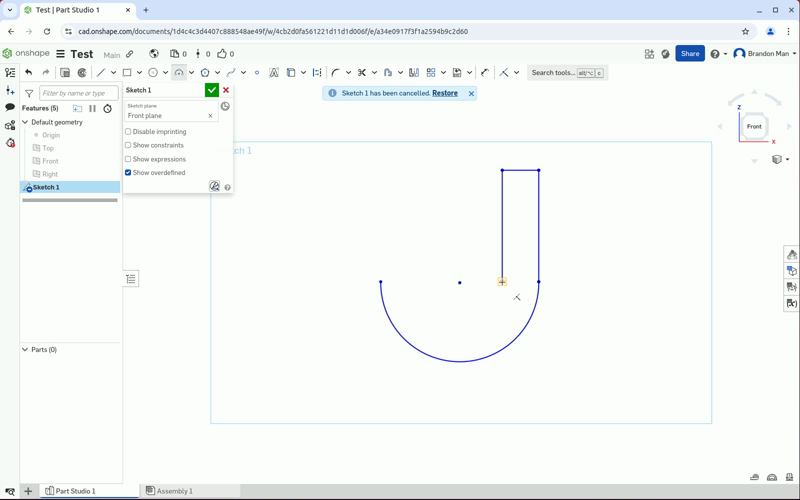
click(502, 281)
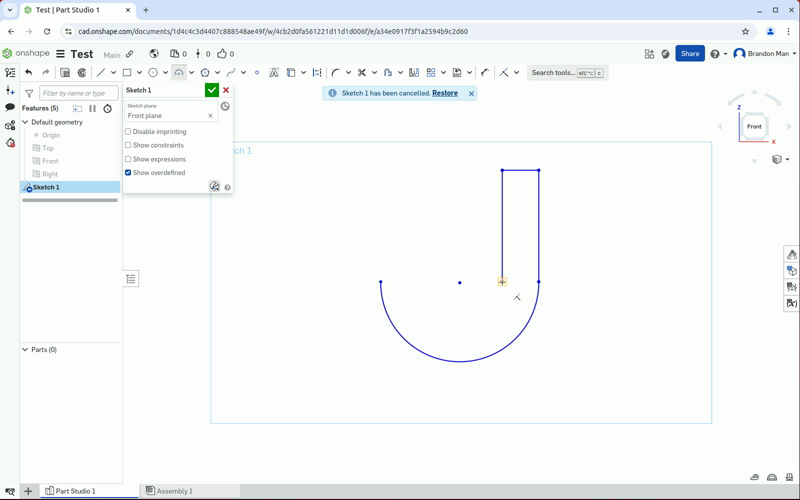
key_down(shift)
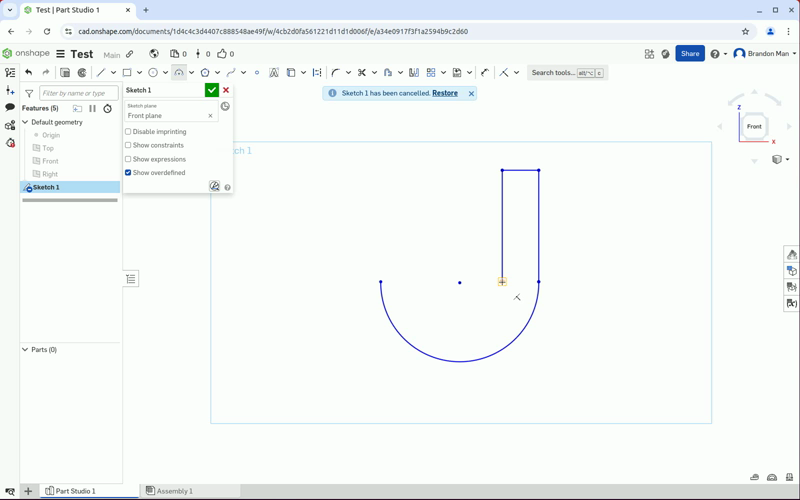
mouse_move(417, 281)
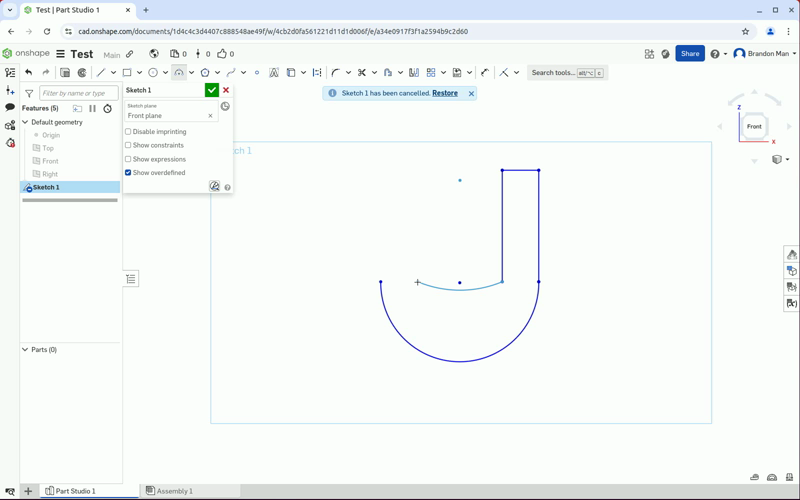
click(417, 281)
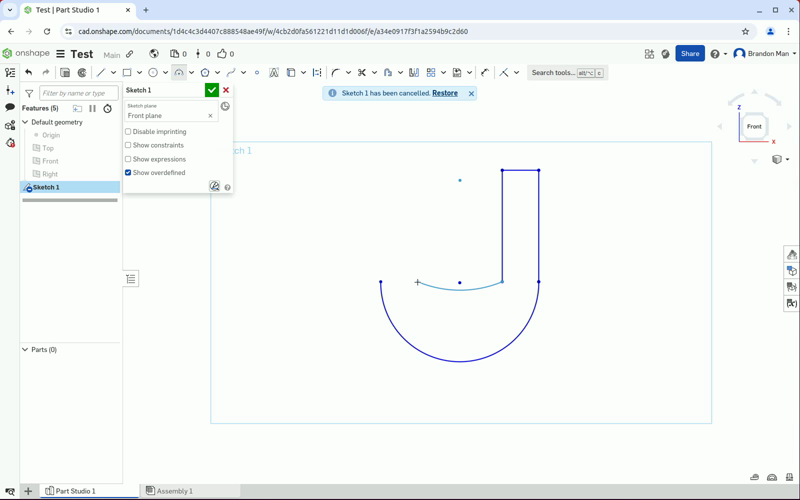
mouse_move(459, 324)
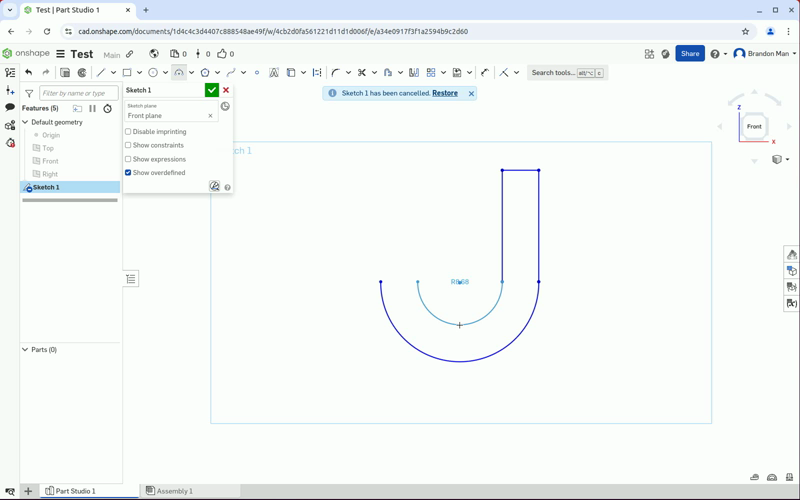
click(459, 324)
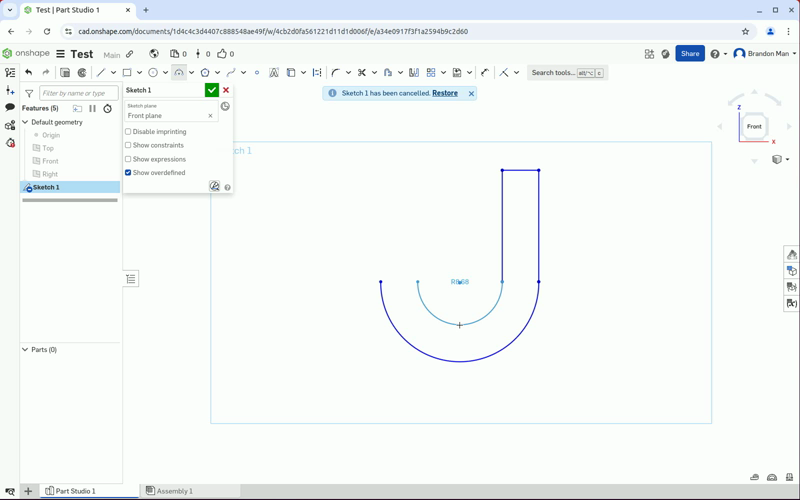
key_up(shift)
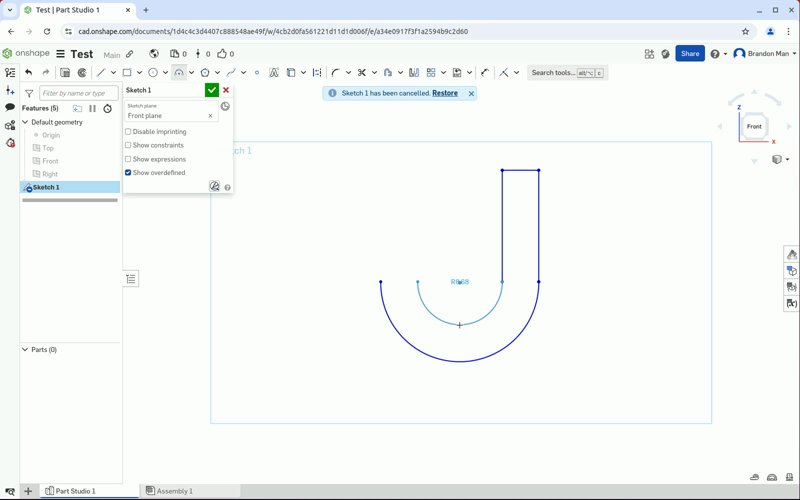
key(esc)
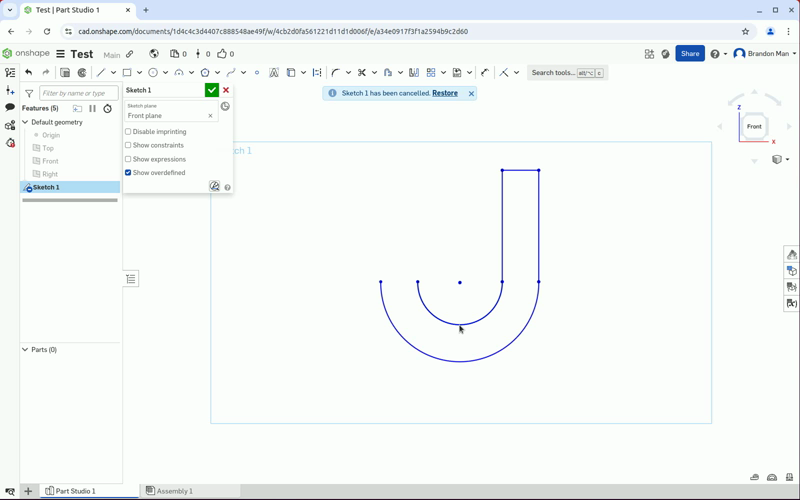
key(l)
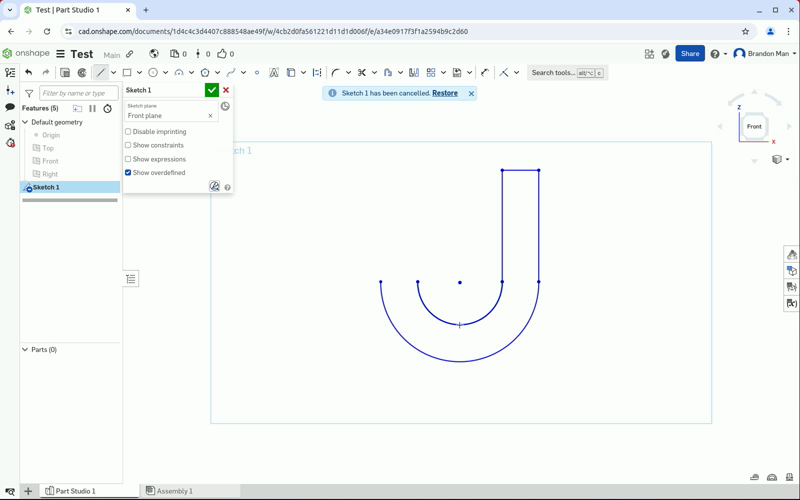
mouse_move(417, 281)
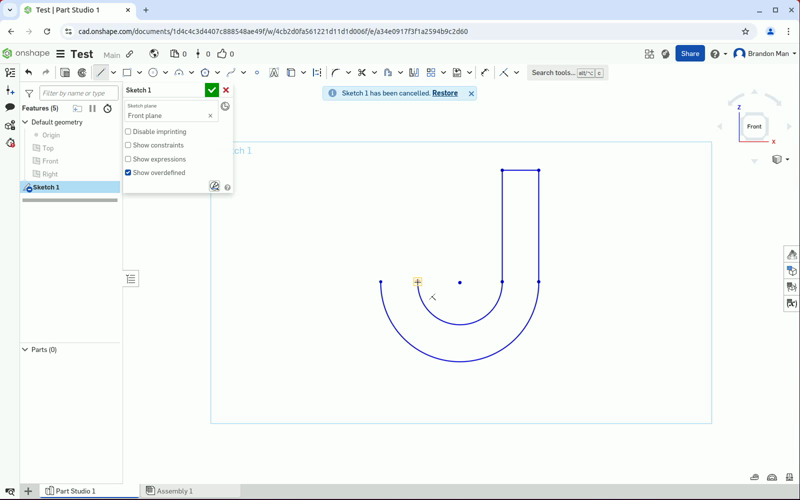
click(417, 281)
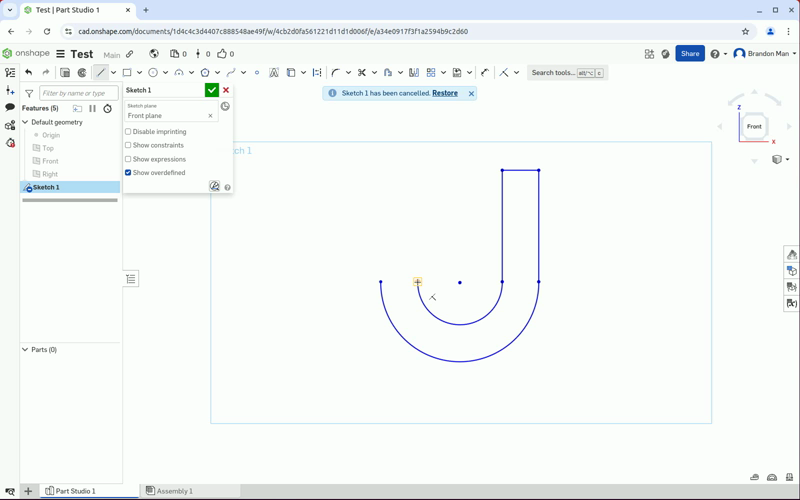
key_down(shift)
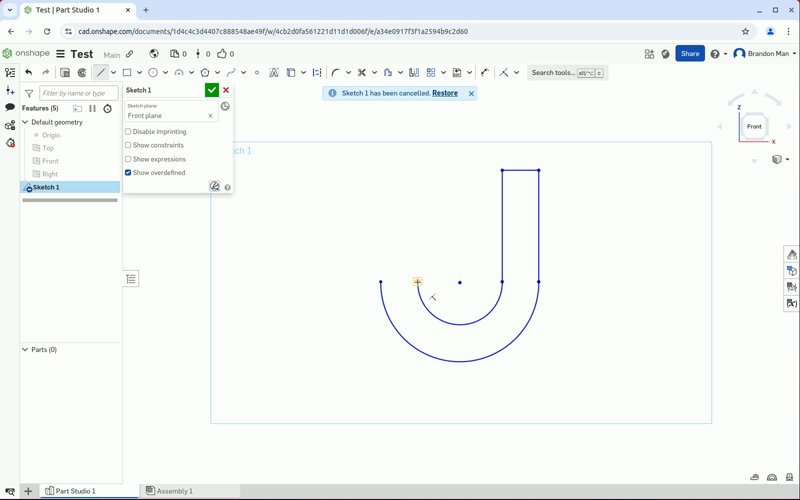
mouse_move(417, 170)
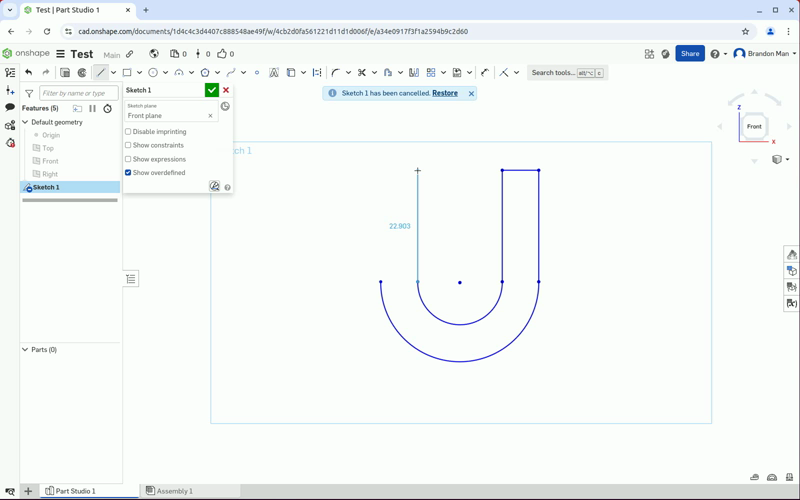
click(417, 170)
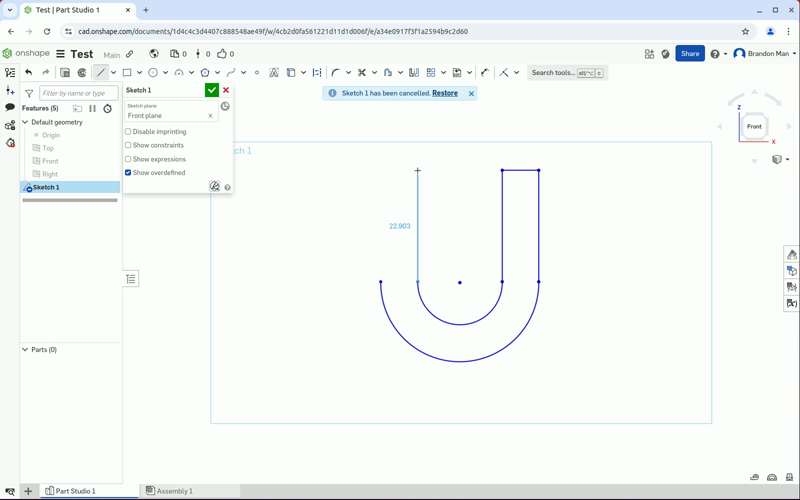
key_up(shift)
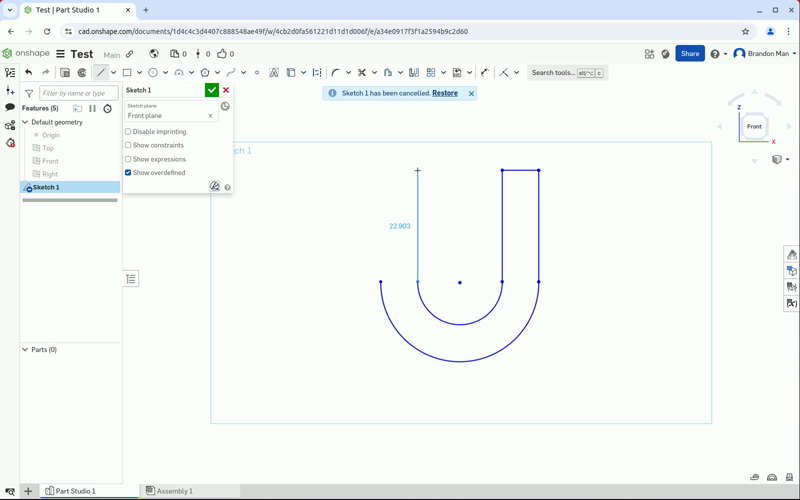
key_down(shift)
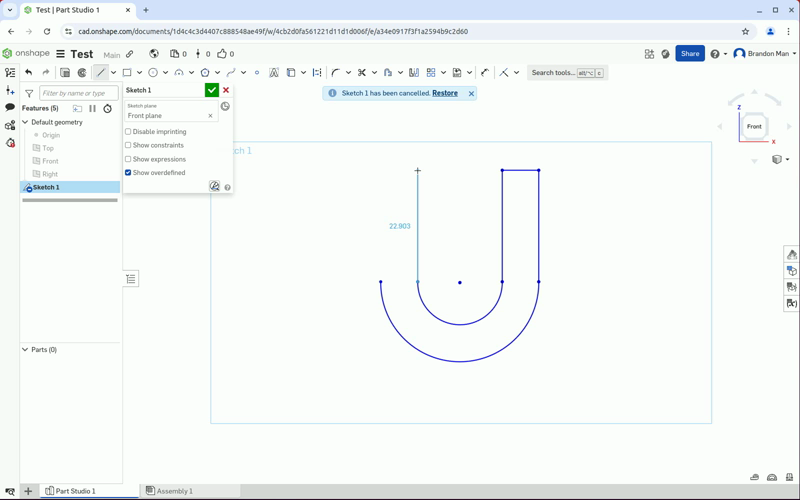
mouse_move(447, 170)
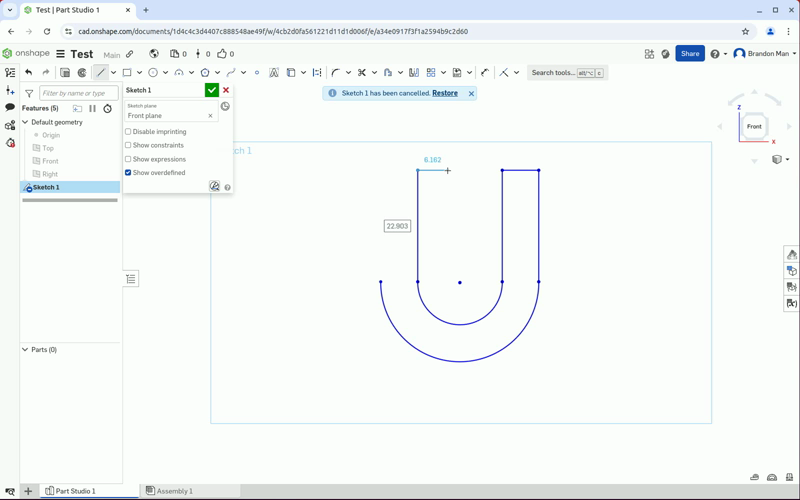
mouse_move(380, 170)
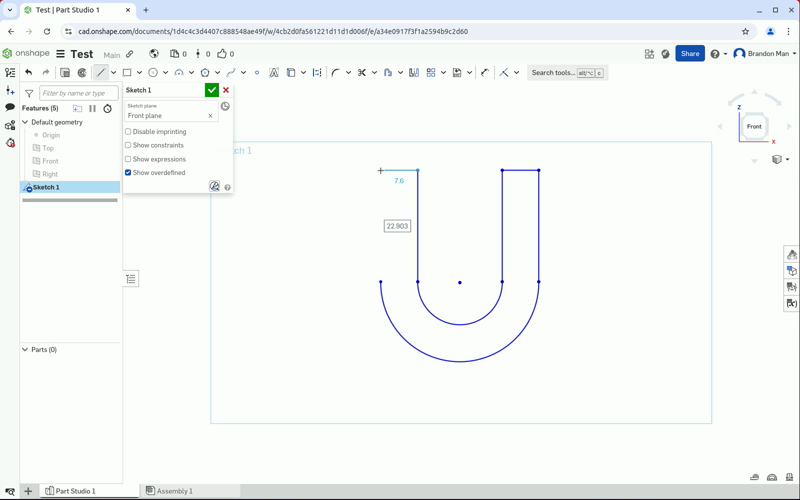
click(380, 170)
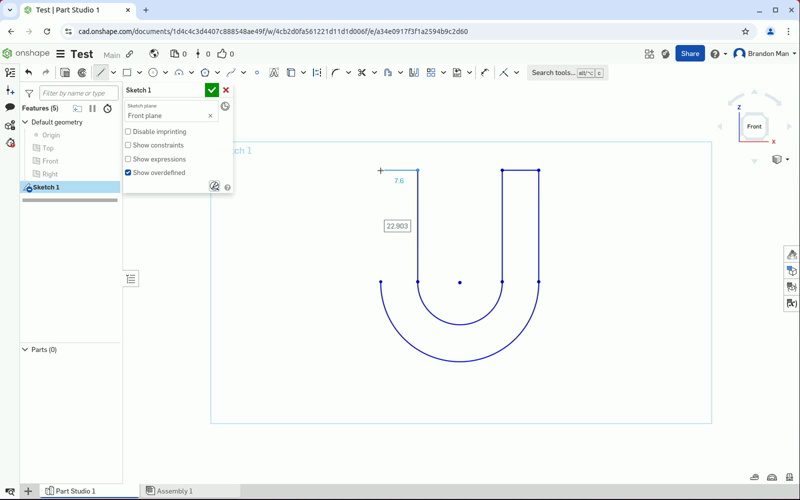
key_up(shift)
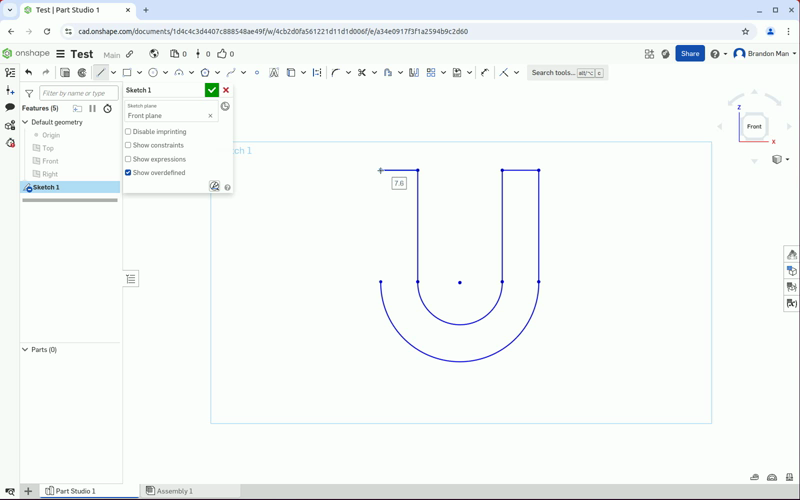
key_down(shift)
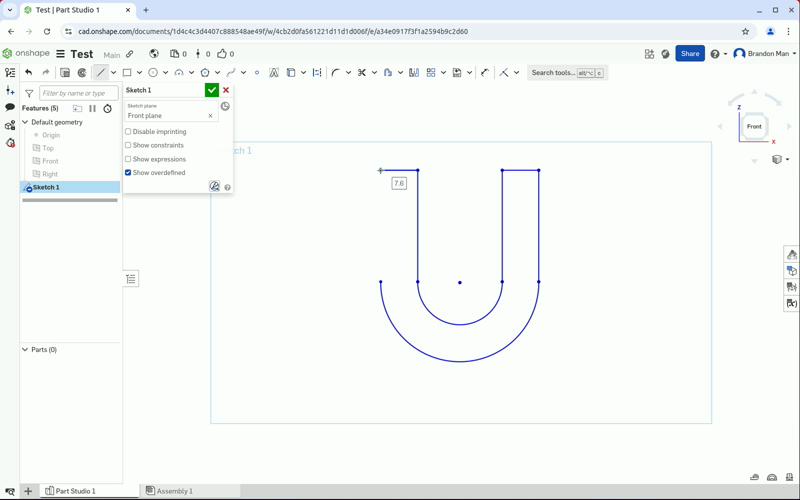
mouse_move(380, 281)
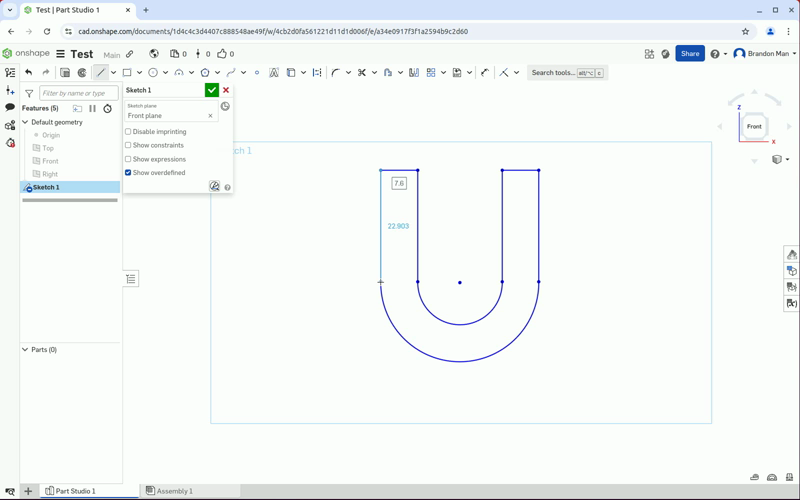
key_up(shift)
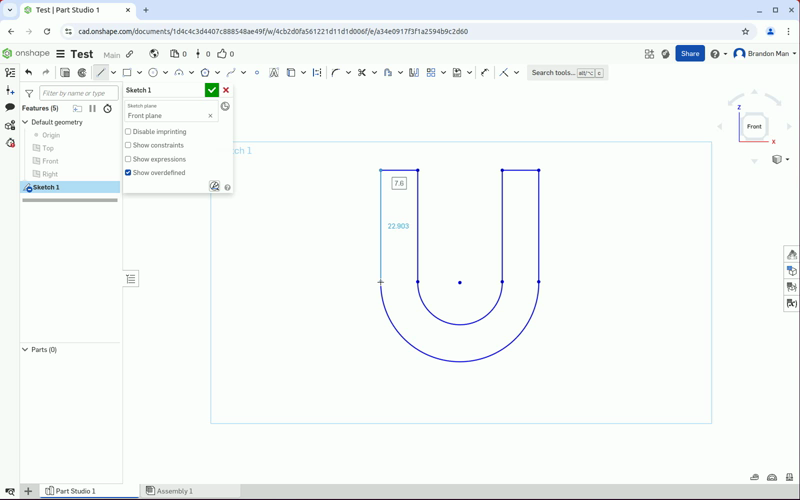
click(380, 281)
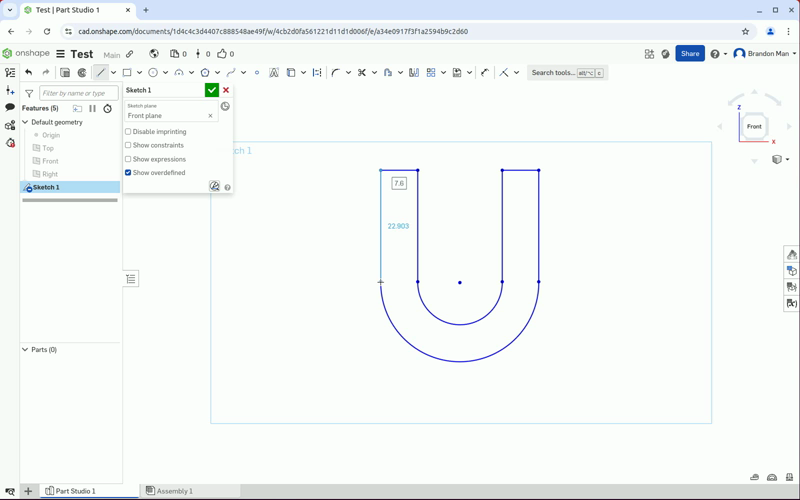
key(esc)
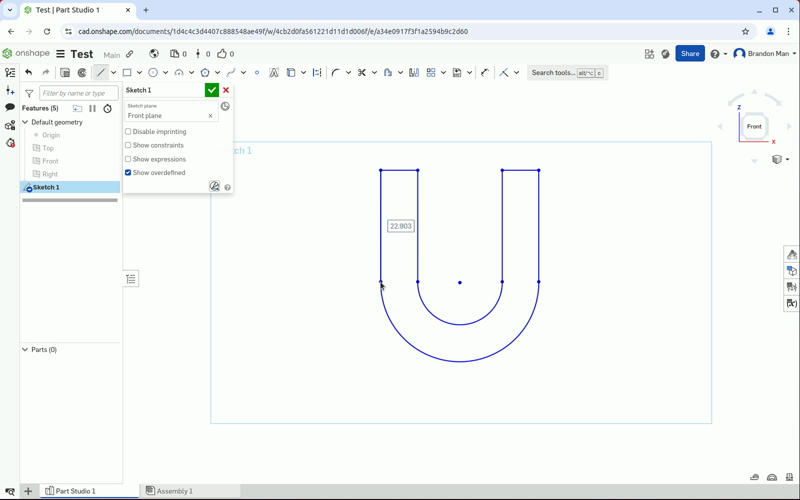
mouse_move(520, 261)
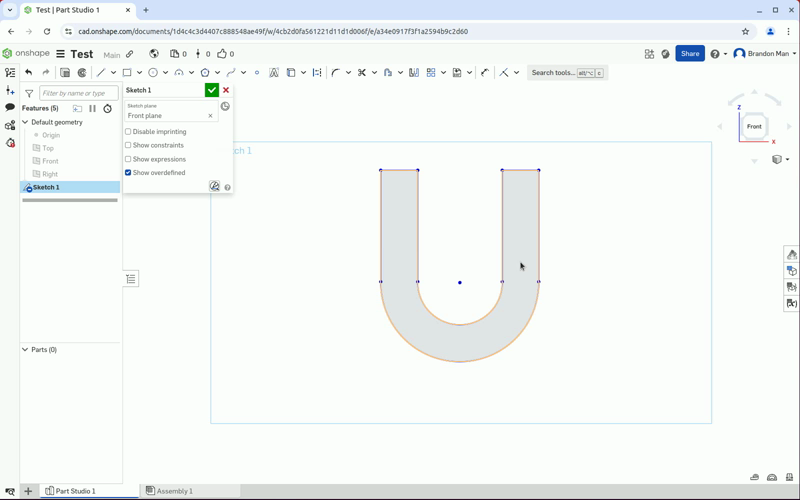
click(520, 261)
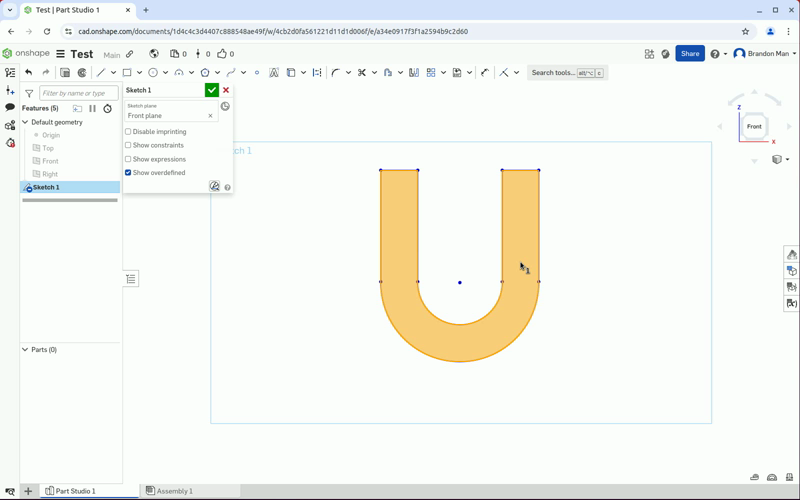
mouse_move(73, 352)
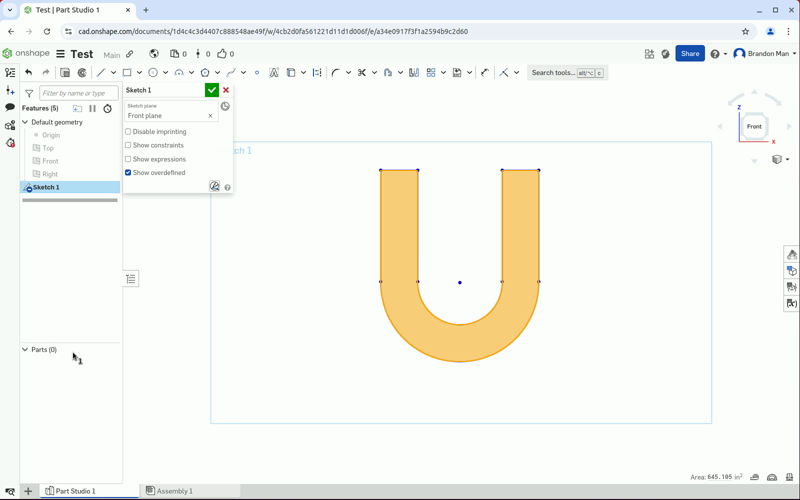
key(shift+y)
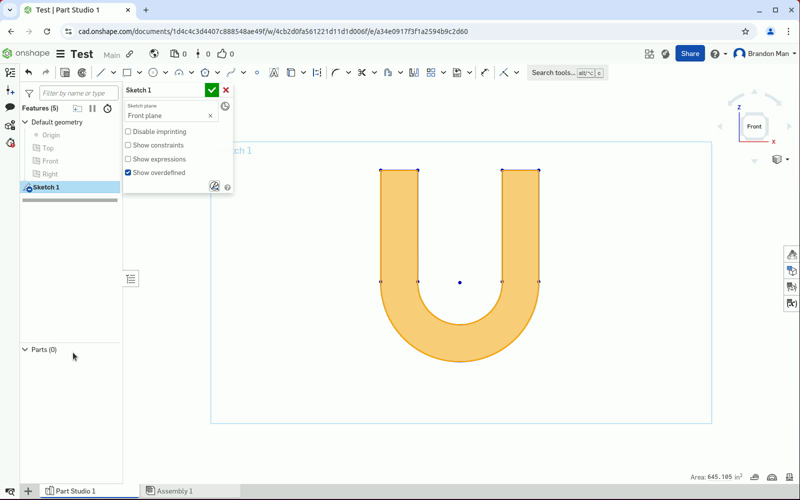
key(shift+e)
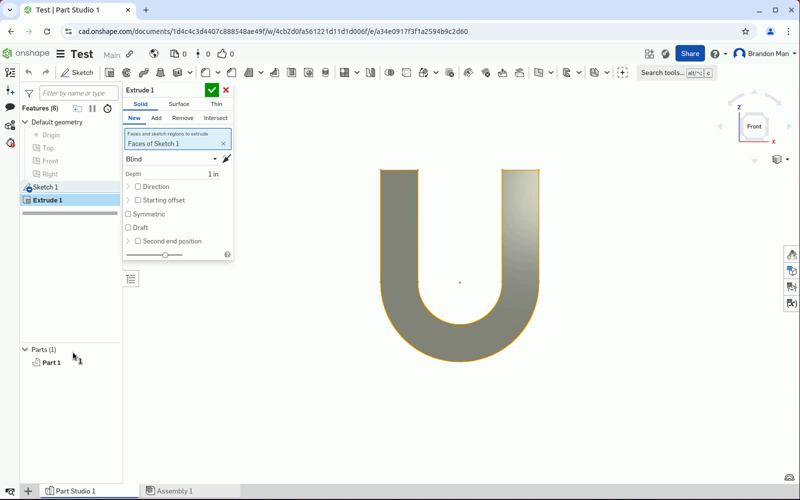
mouse_move(143, 106)
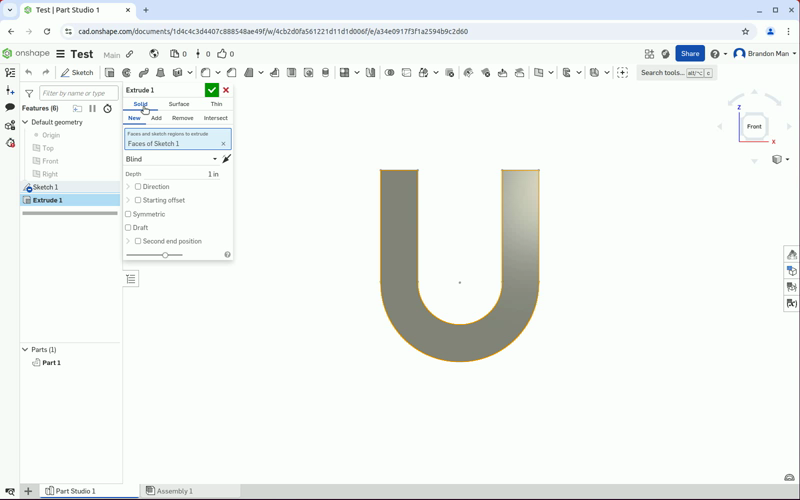
click(143, 106)
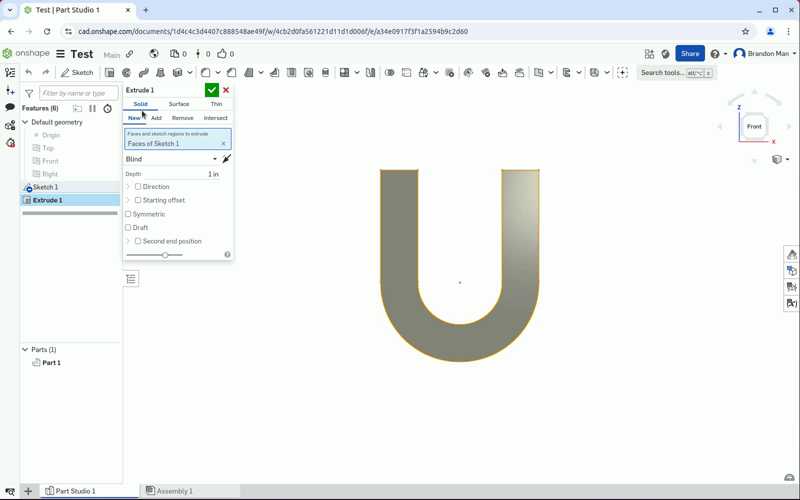
mouse_move(137, 120)
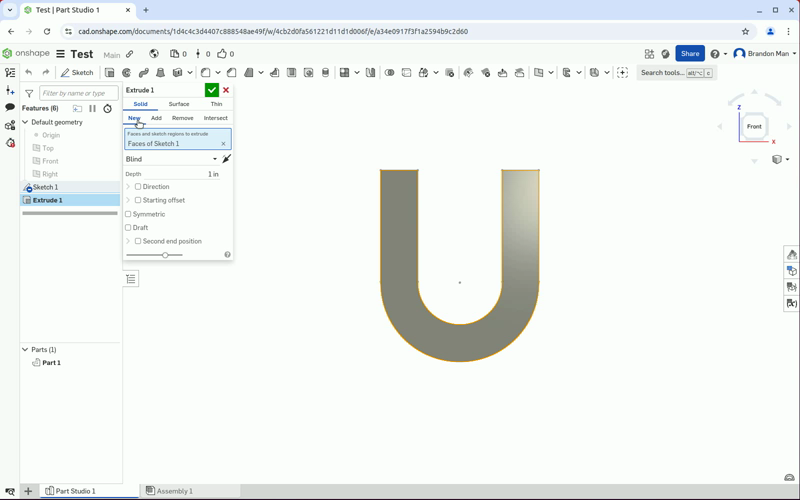
click(137, 120)
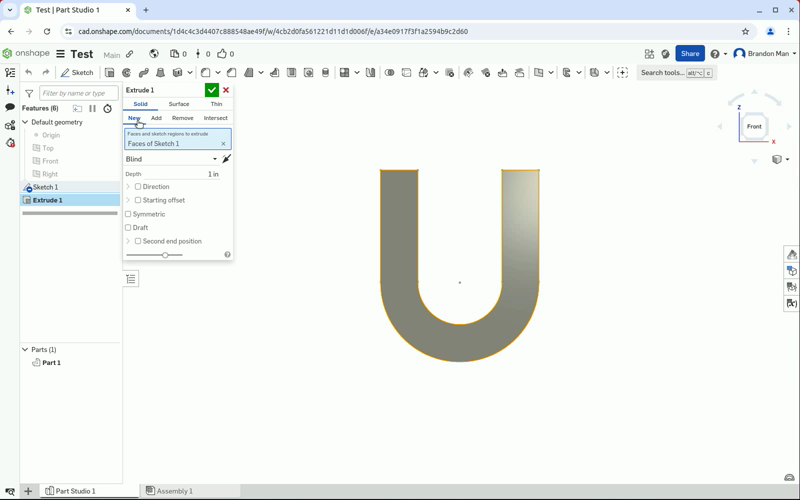
key(tab, 4)
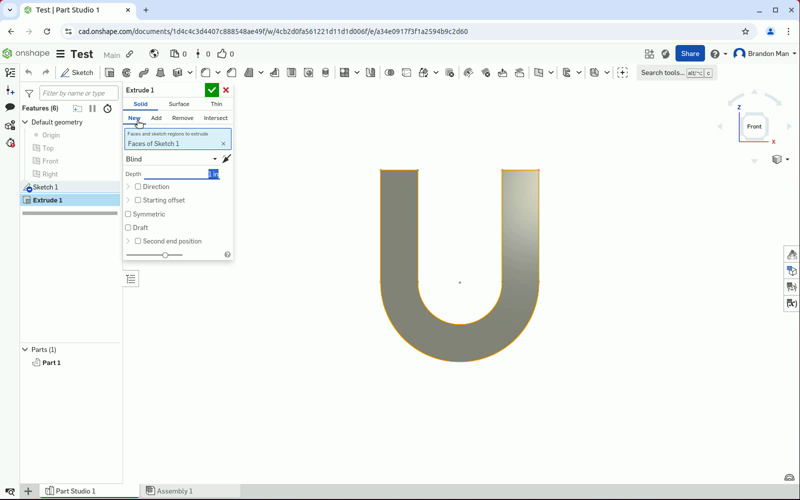
text(15.405)
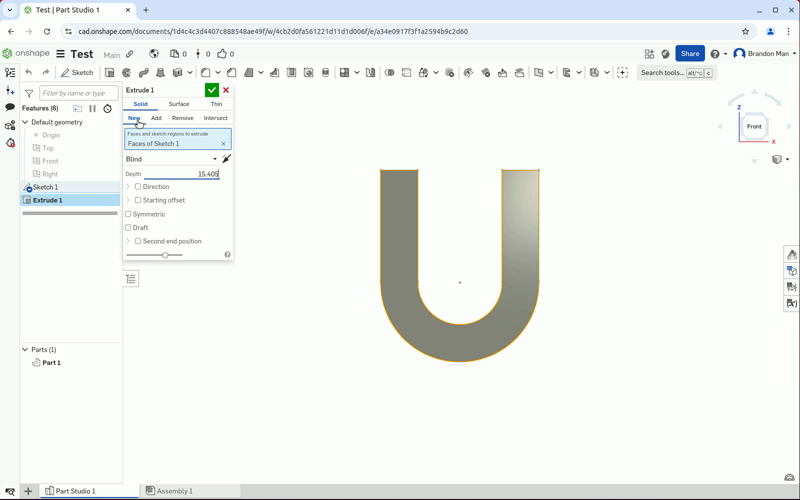
key(enter)
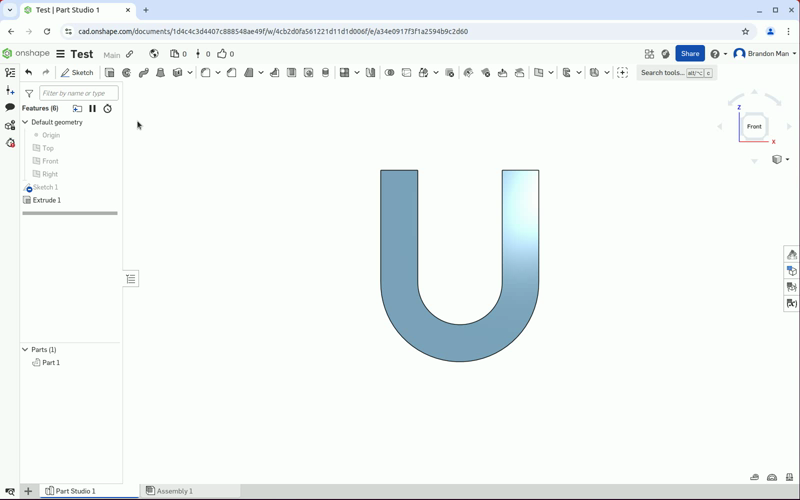
key(shift+h)
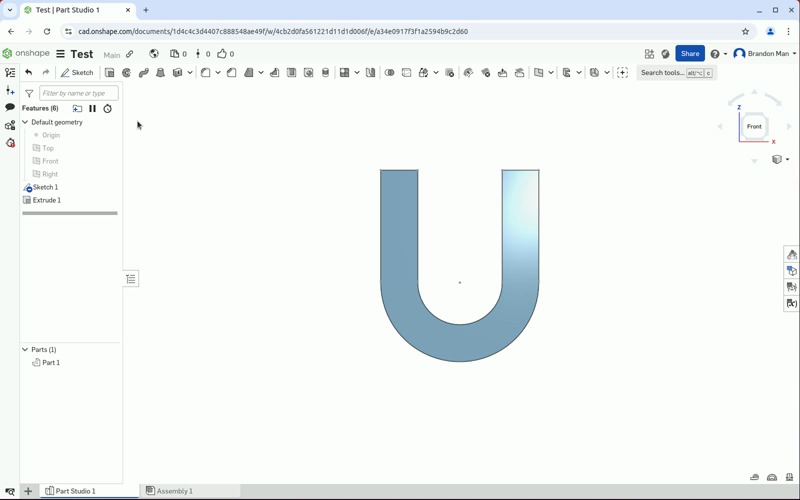
key(shift+h)
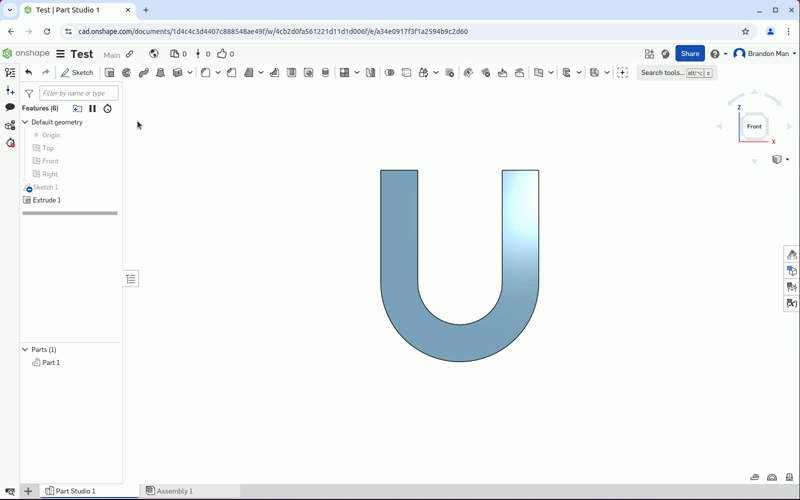
mouse_move(73, 189)
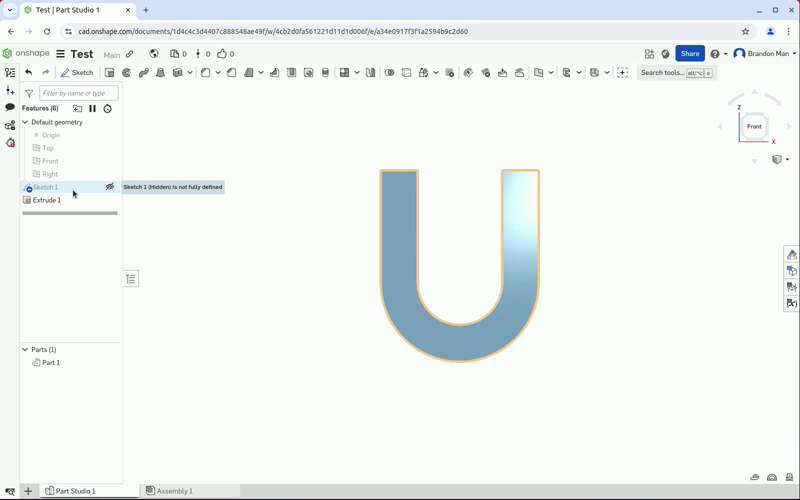
click(73, 189)
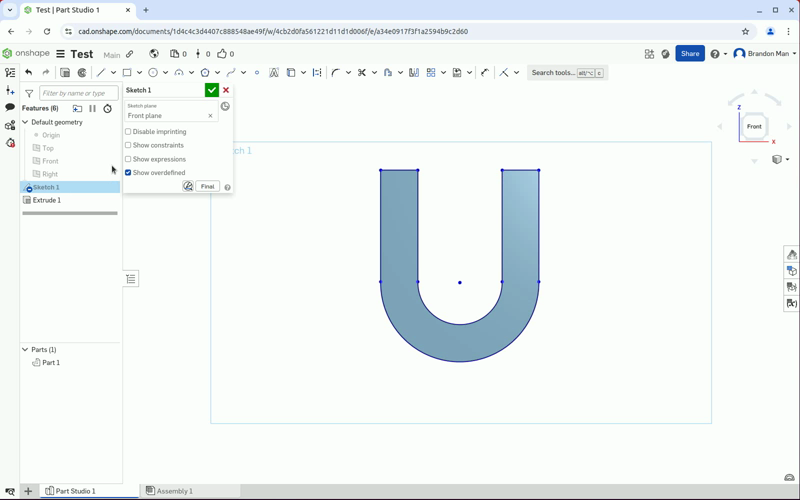
mouse_move(229, 92)
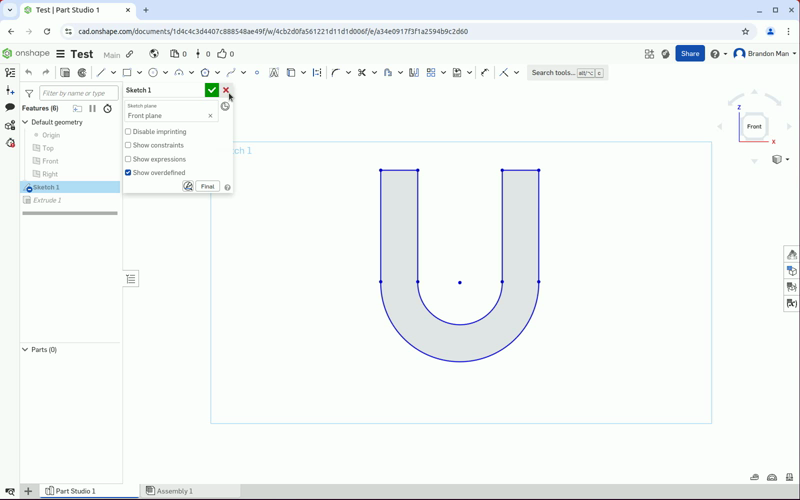
click(229, 92)
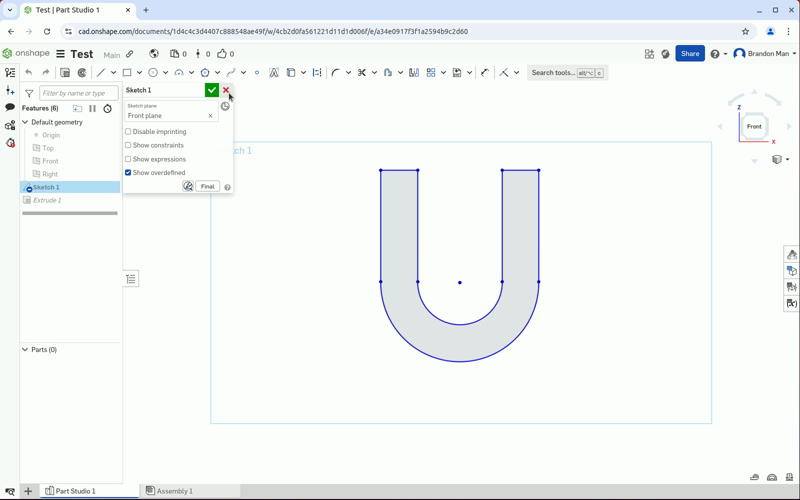
key(shift+s)
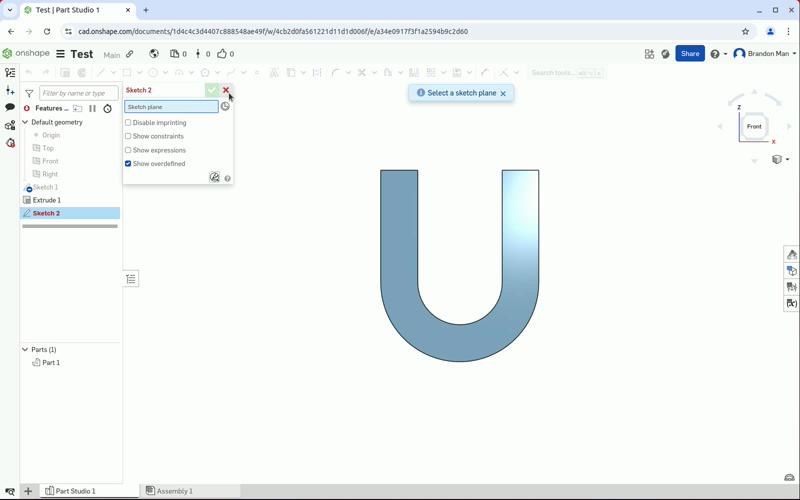
mouse_move(73, 163)
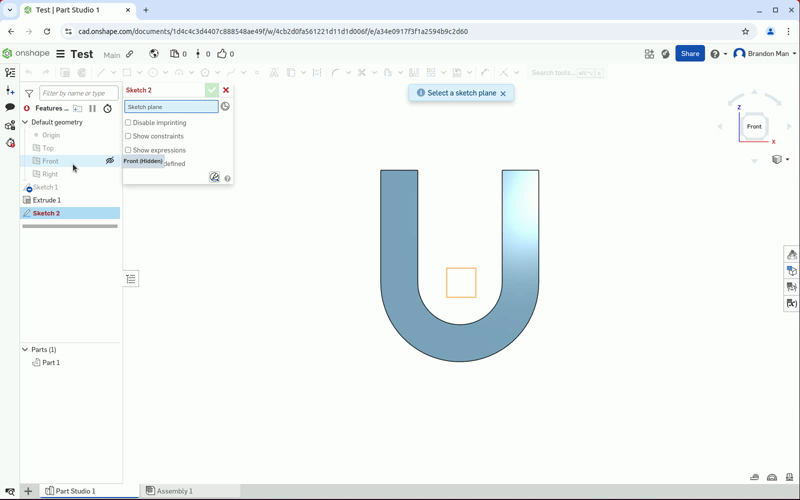
click(73, 163)
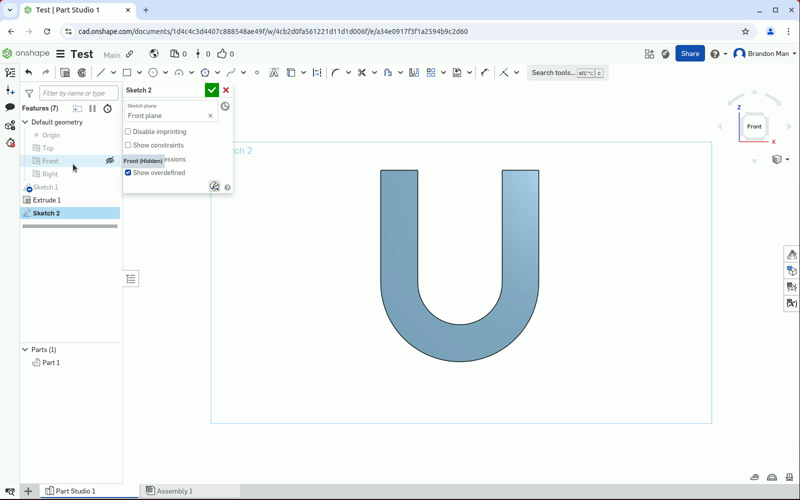
mouse_move(73, 352)
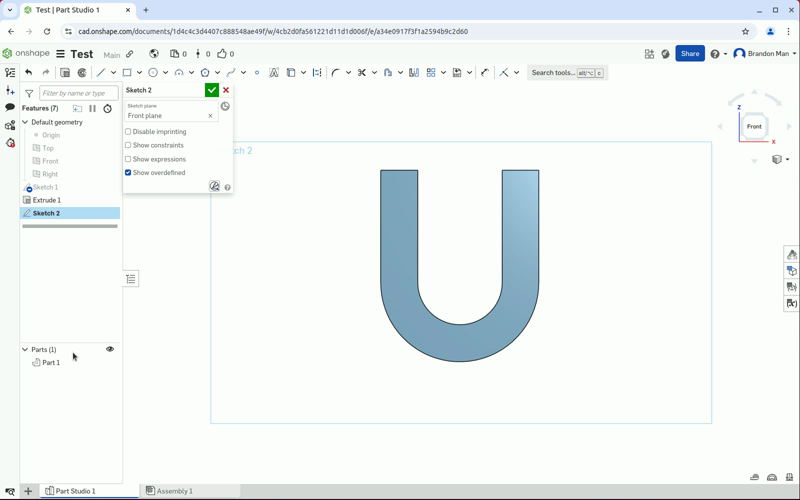
key(y)
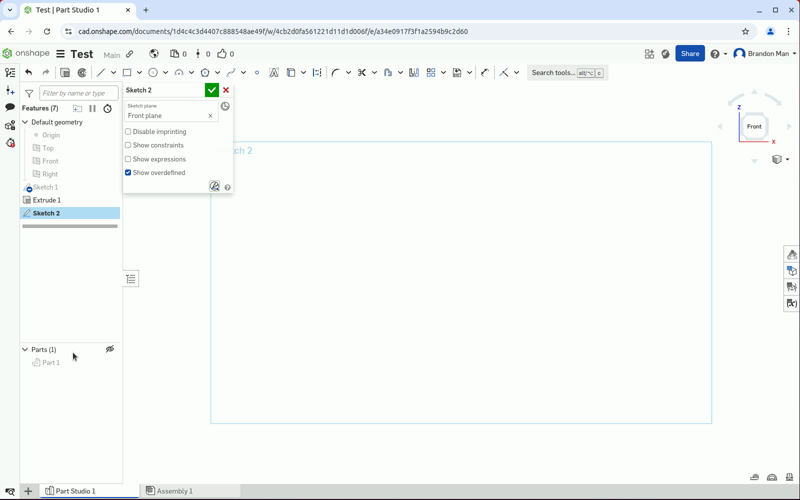
key(a)
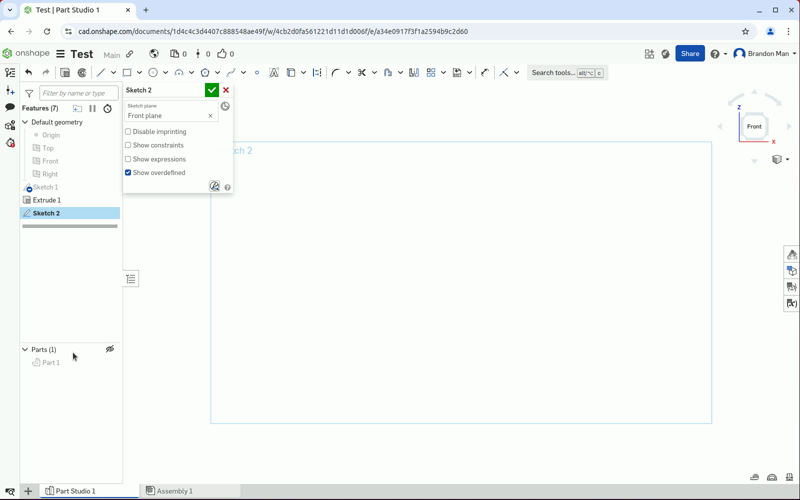
key_down(shift)
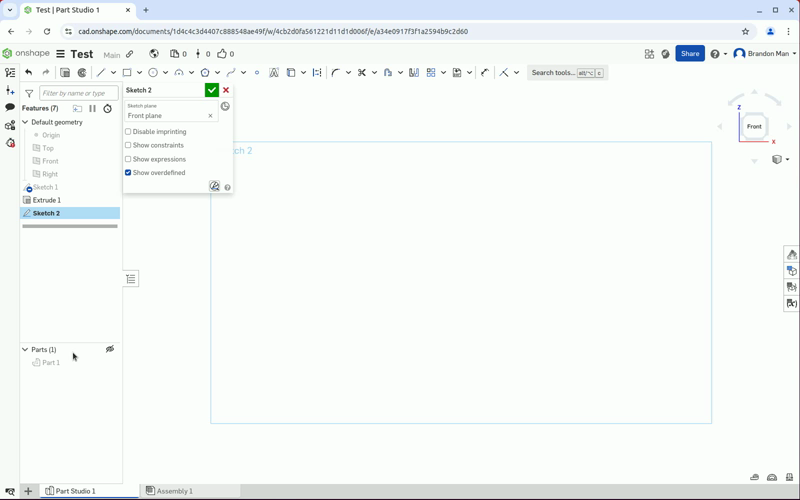
mouse_move(380, 281)
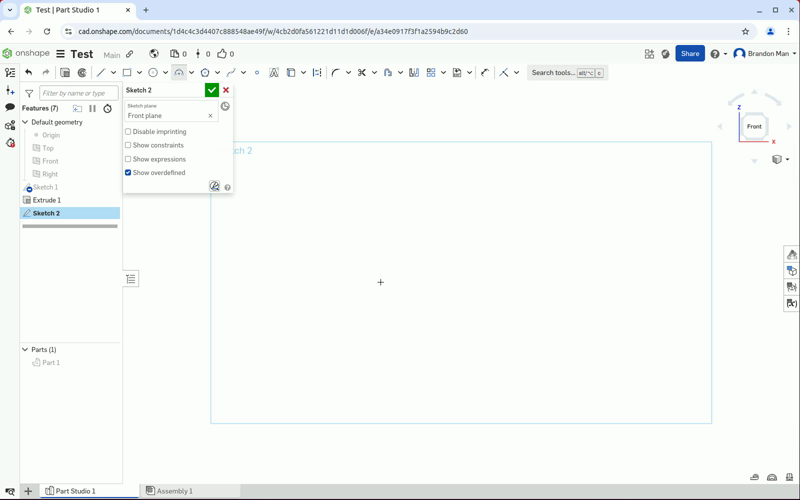
click(380, 281)
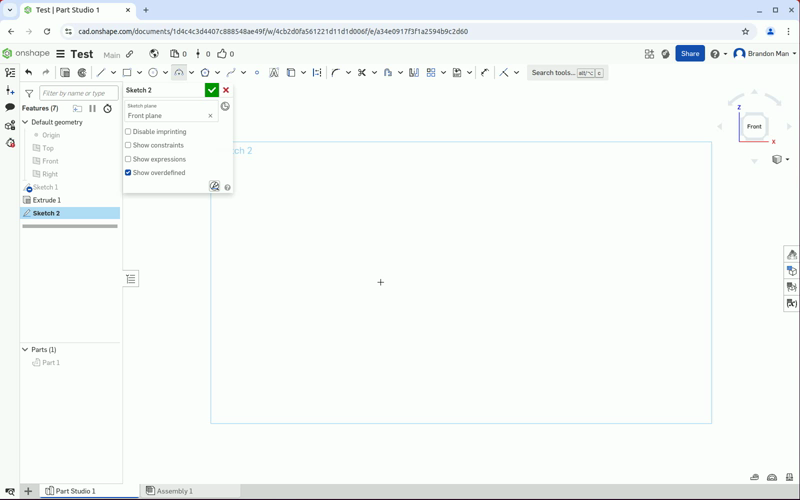
key_up(shift)
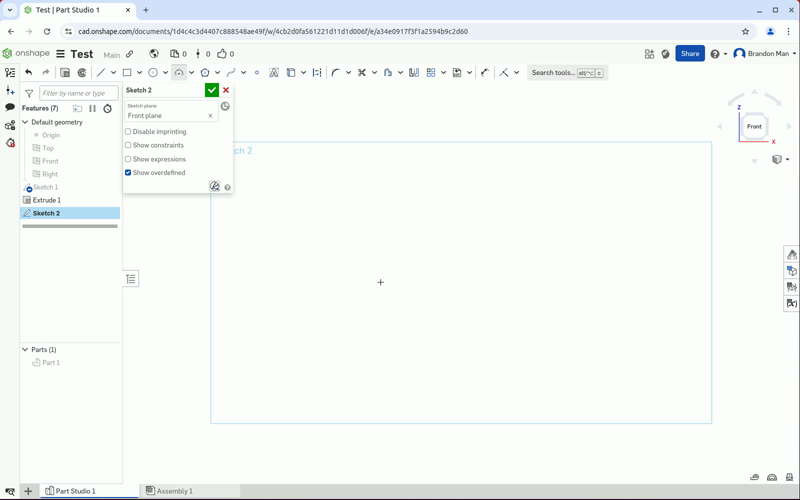
key_down(shift)
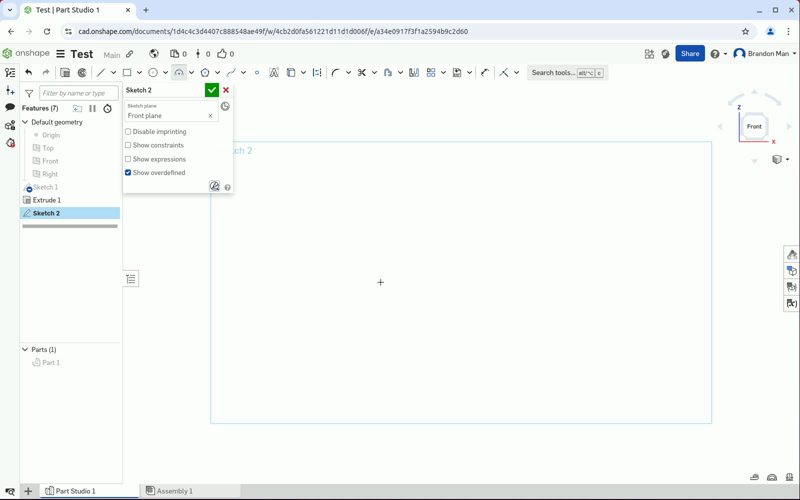
mouse_move(538, 281)
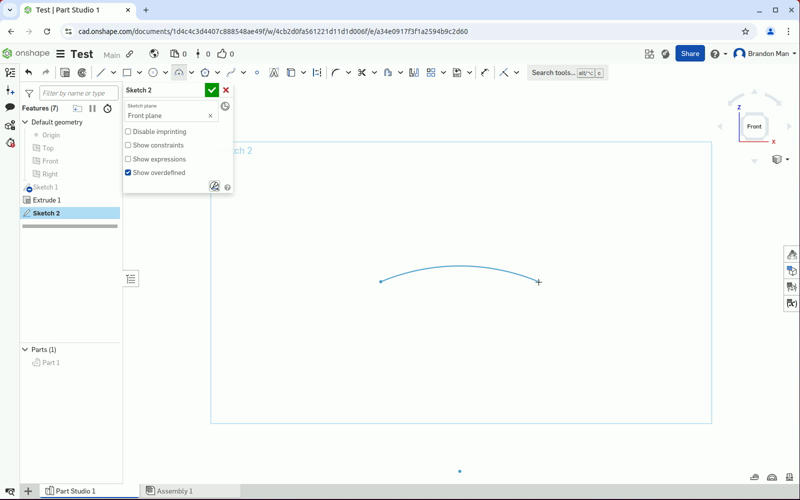
click(538, 281)
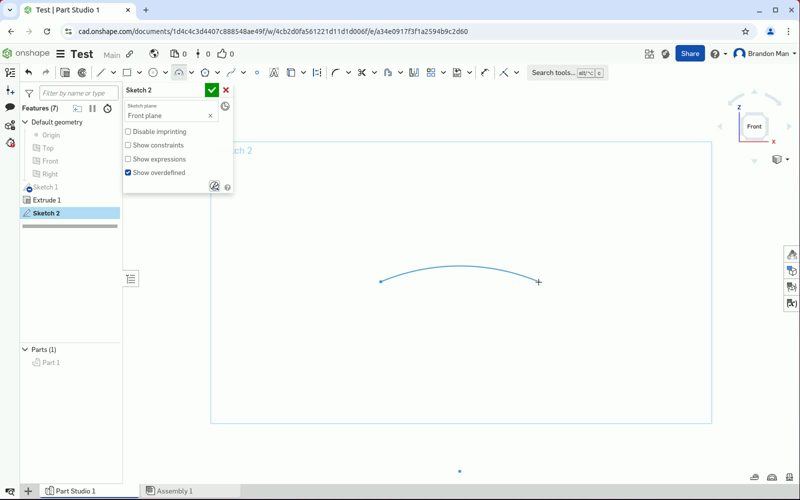
mouse_move(459, 361)
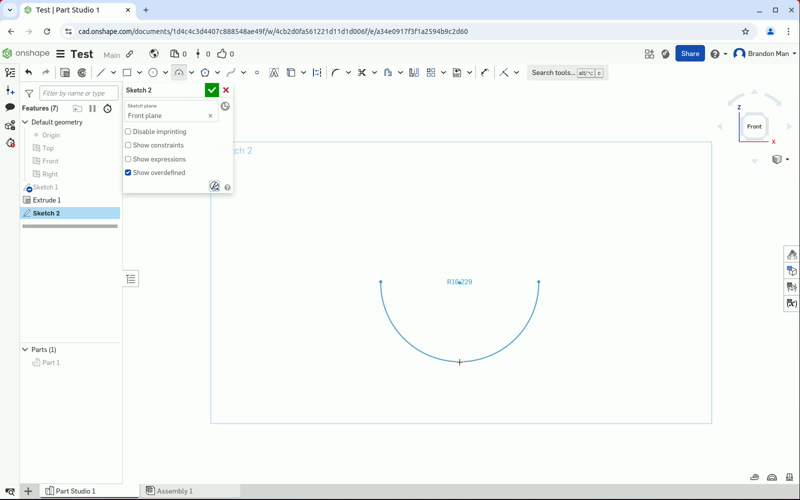
click(459, 361)
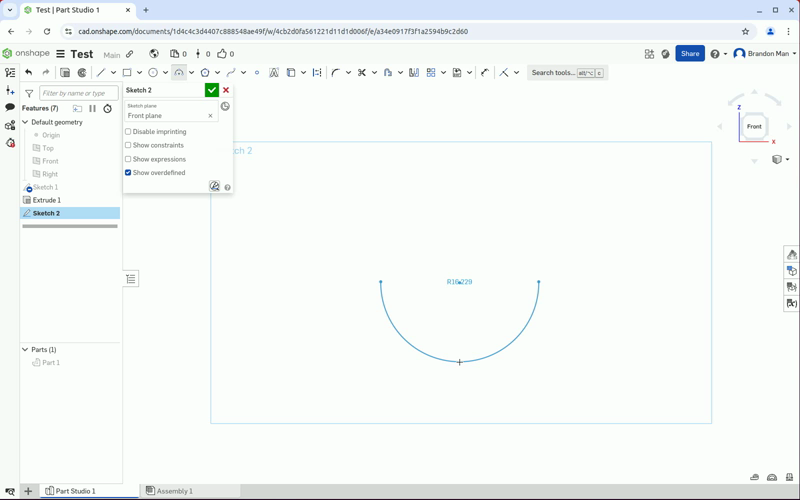
key_up(shift)
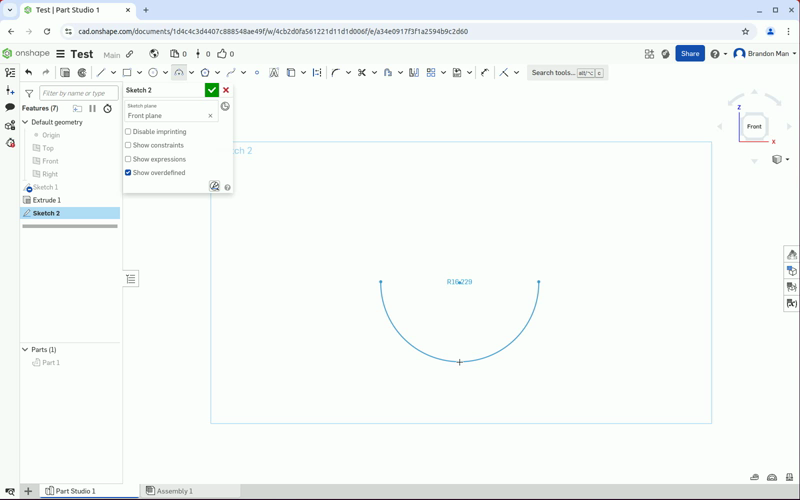
key(esc)
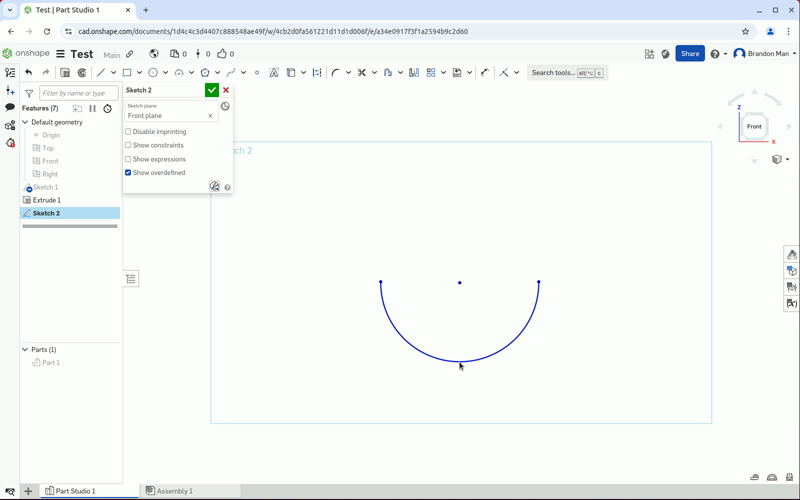
key(l)
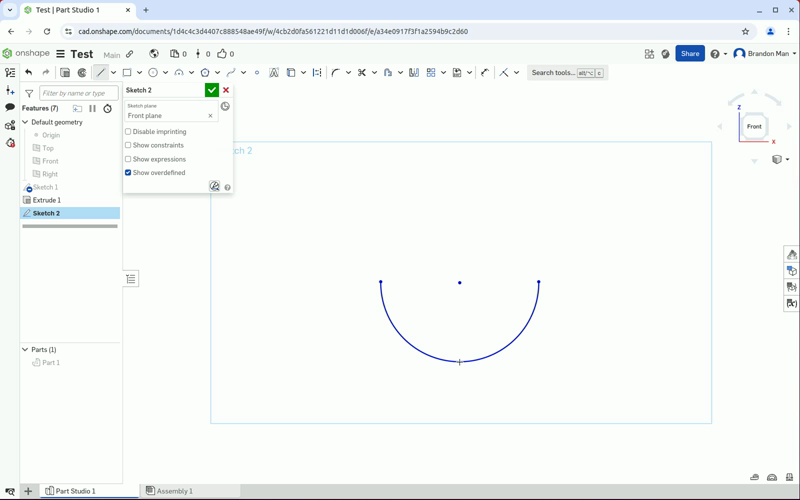
mouse_move(538, 281)
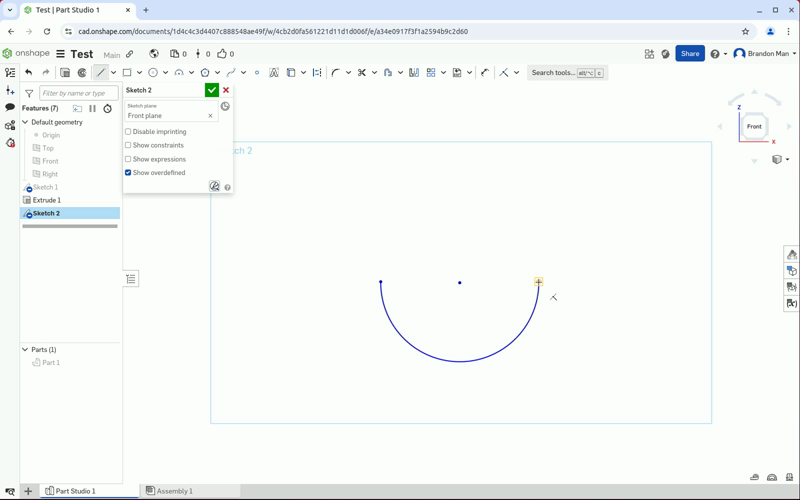
click(538, 281)
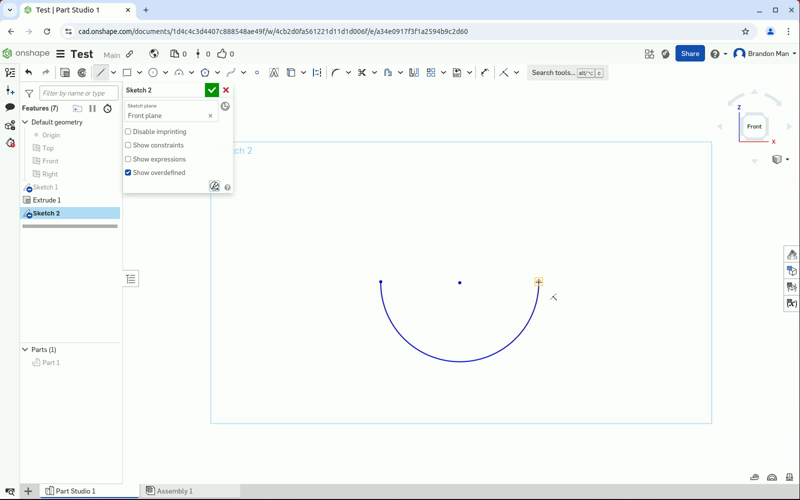
key_down(shift)
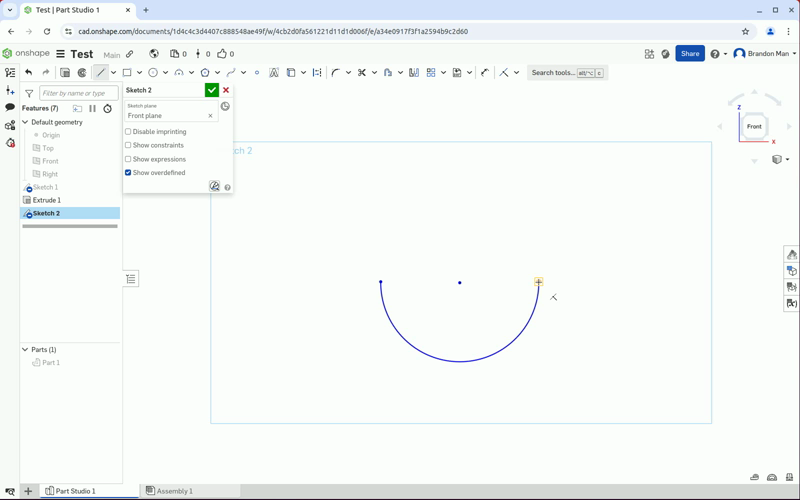
mouse_move(538, 170)
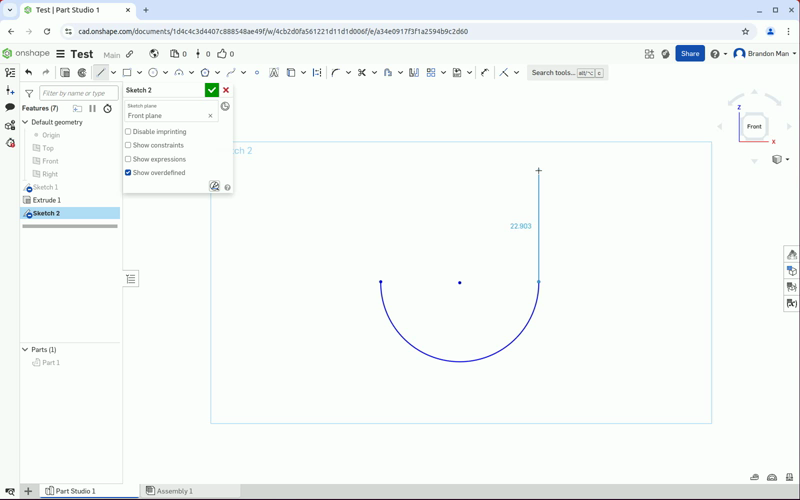
click(538, 170)
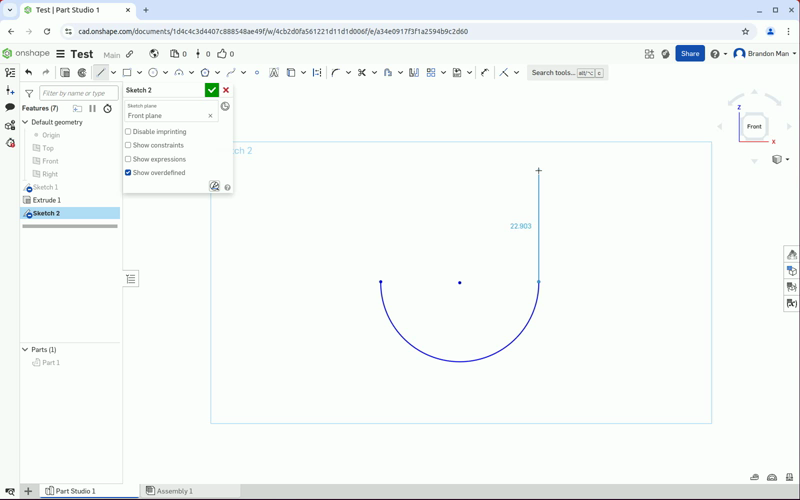
key_up(shift)
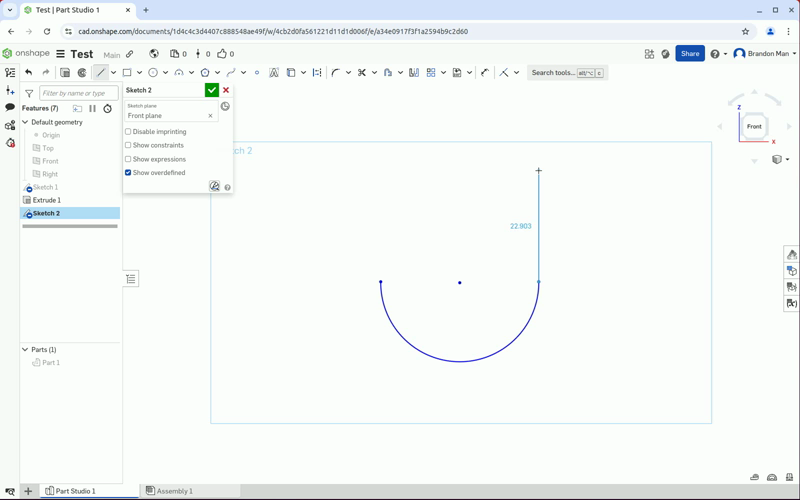
key_down(shift)
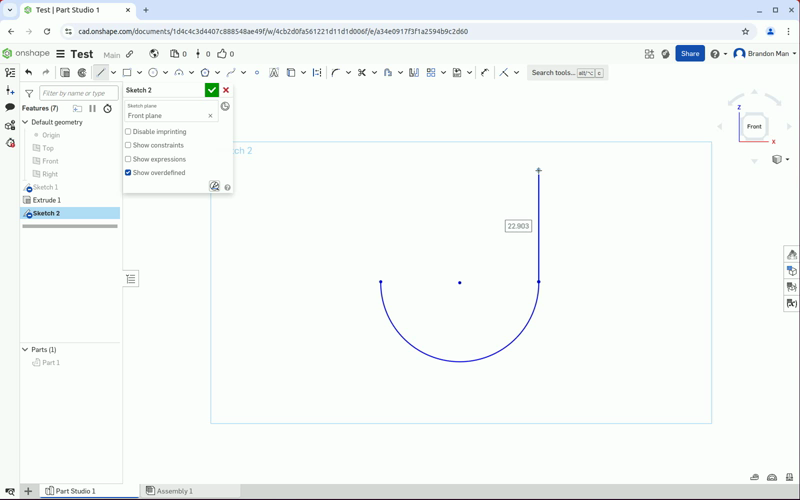
mouse_move(568, 170)
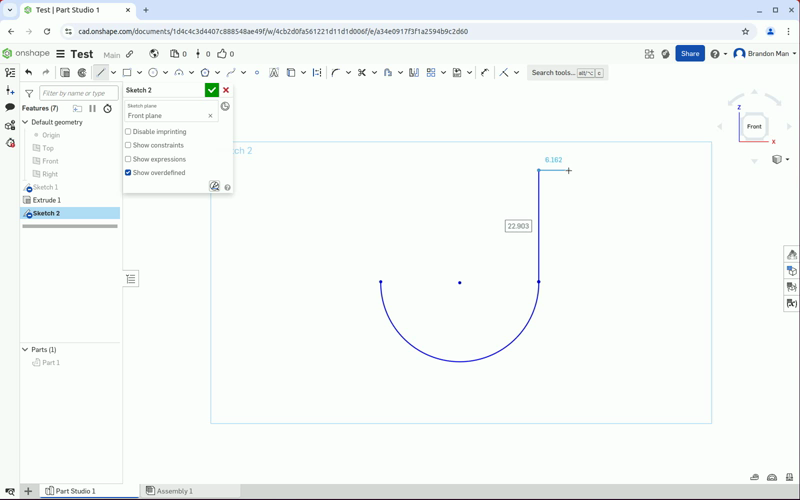
mouse_move(502, 170)
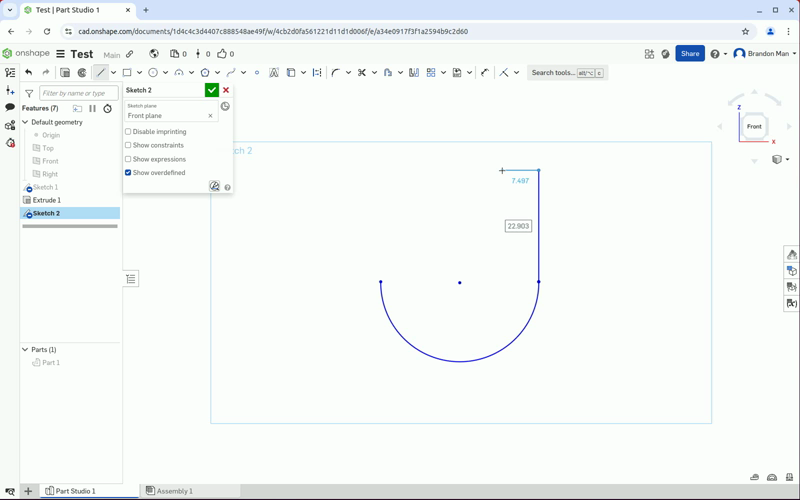
click(502, 170)
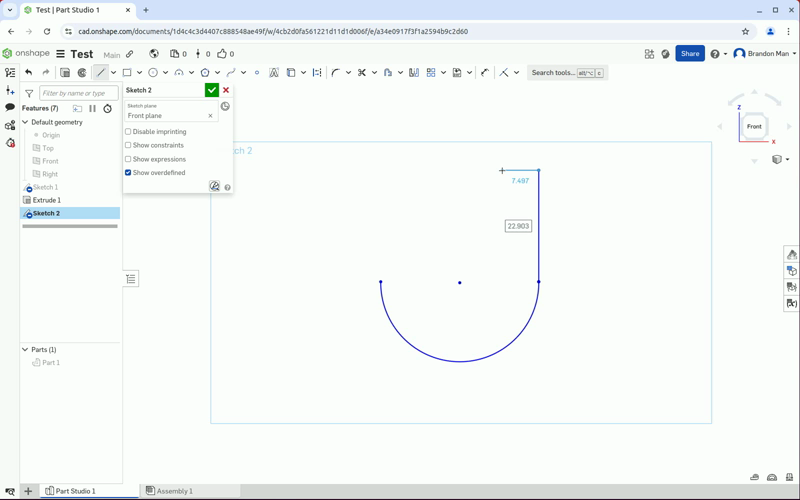
key_up(shift)
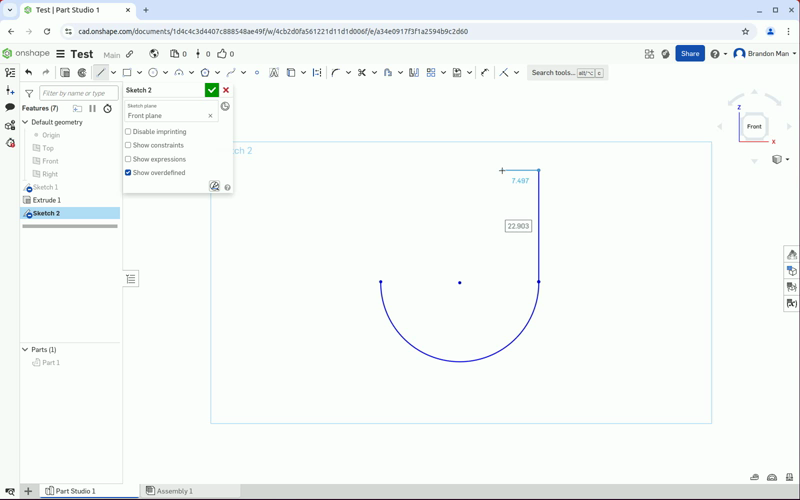
key_down(shift)
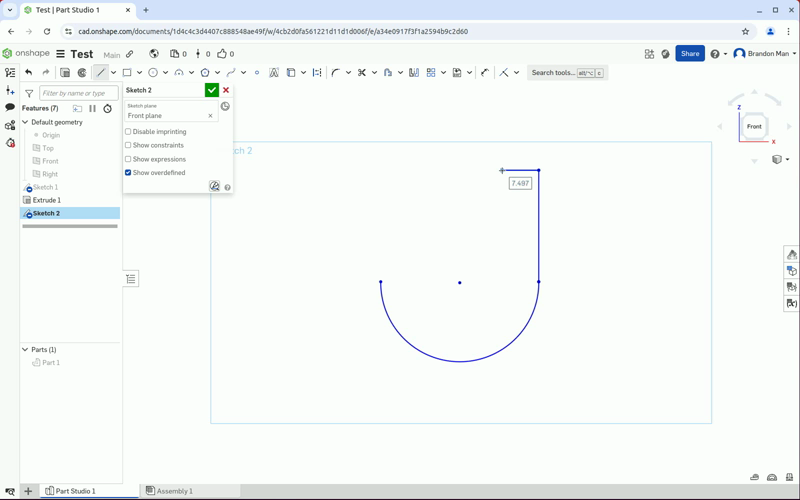
mouse_move(502, 281)
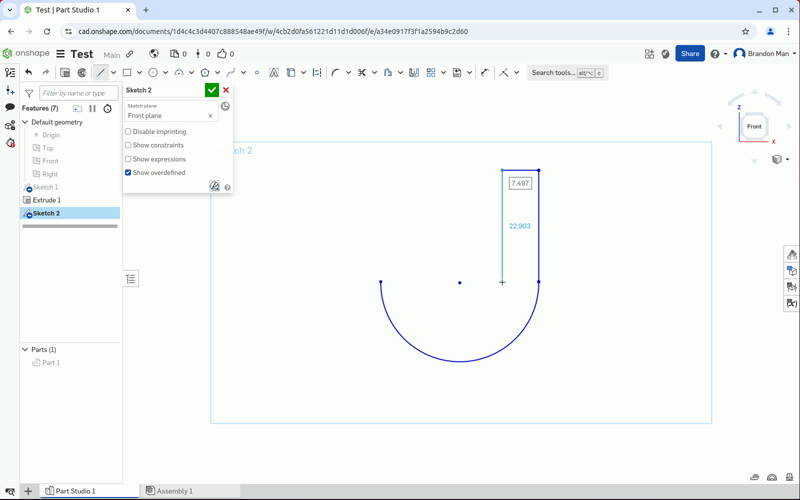
click(502, 281)
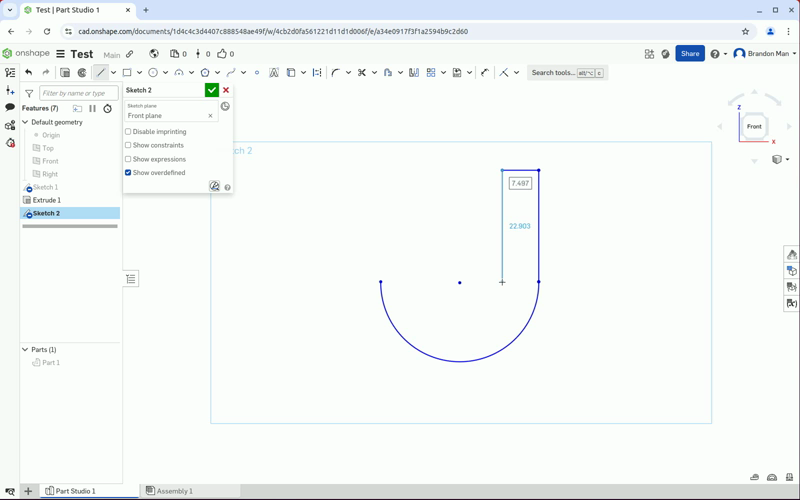
key_up(shift)
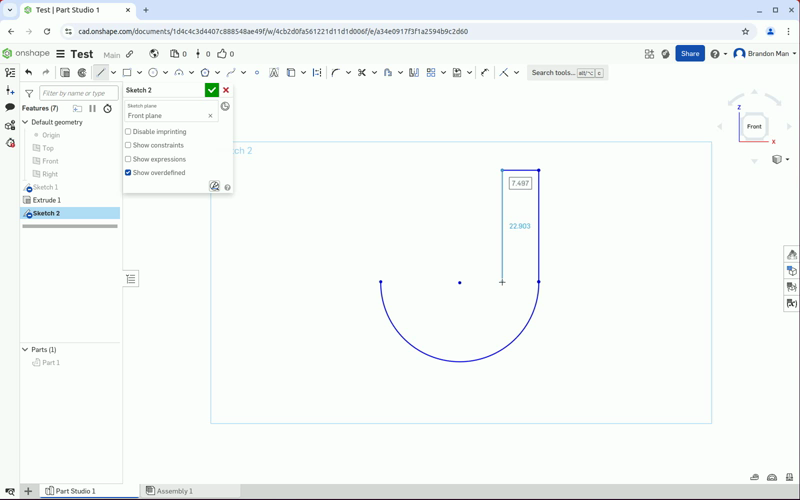
key(esc)
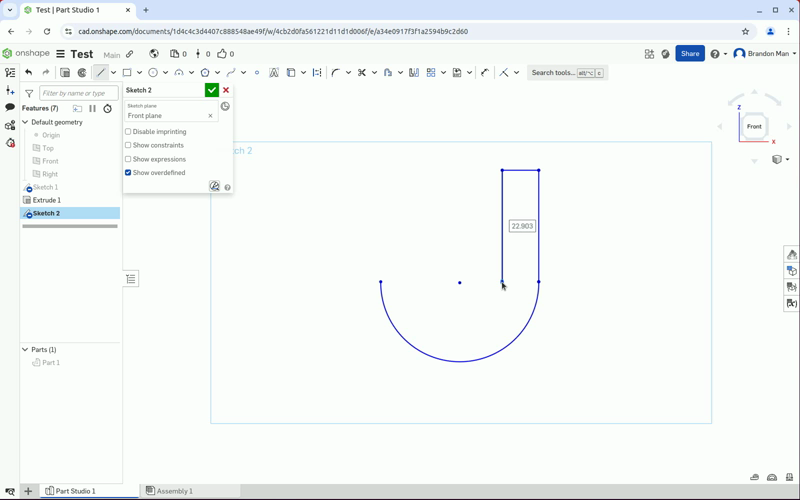
key(a)
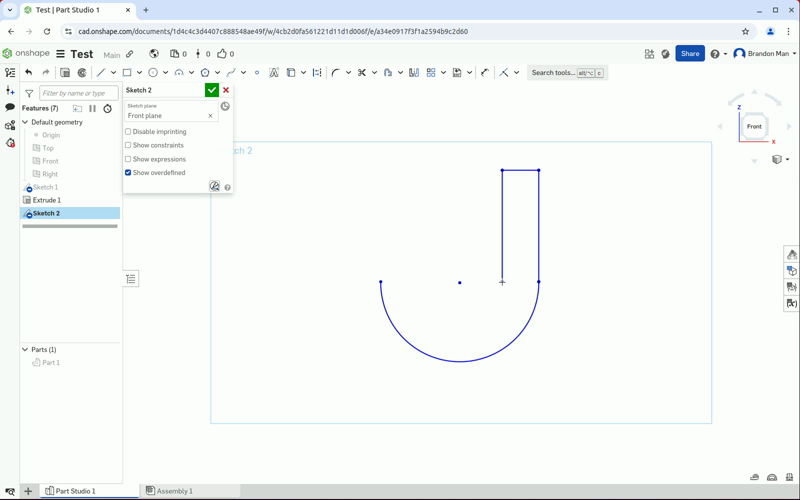
mouse_move(502, 281)
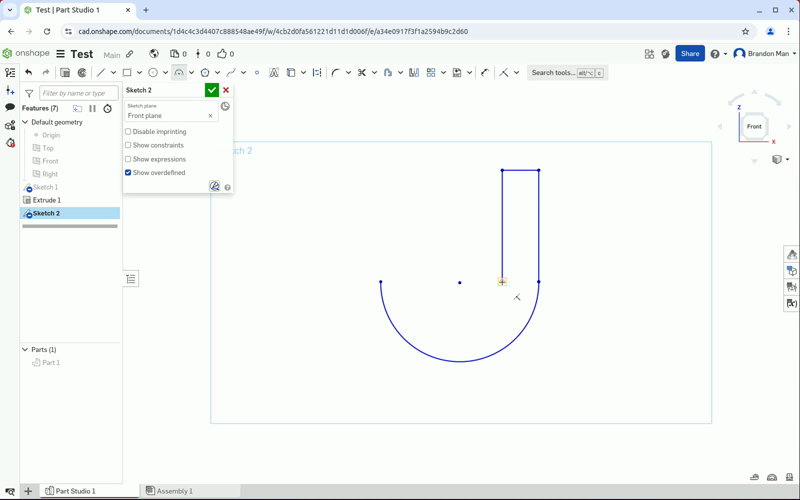
click(502, 281)
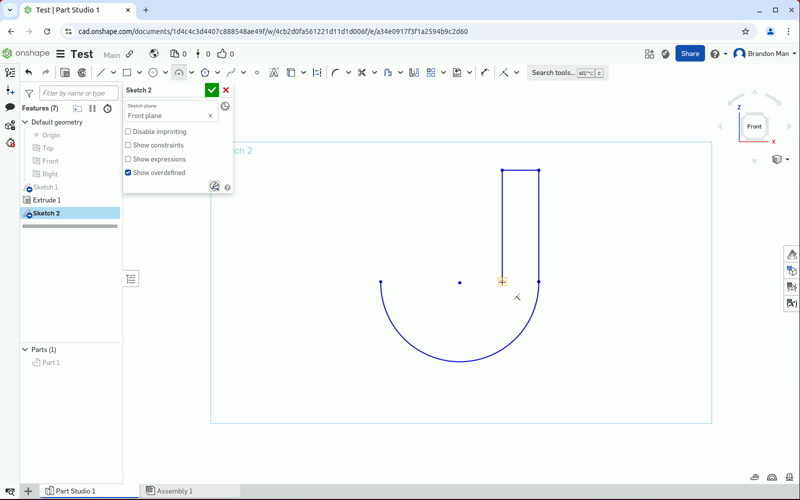
key_down(shift)
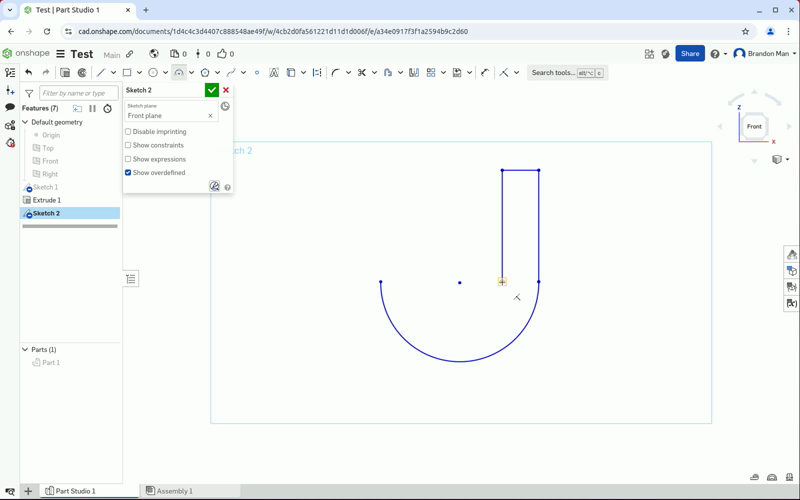
mouse_move(417, 281)
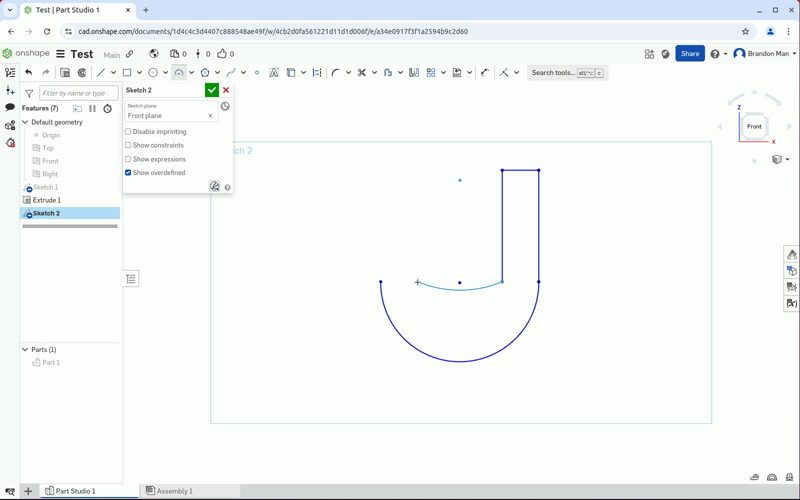
click(417, 281)
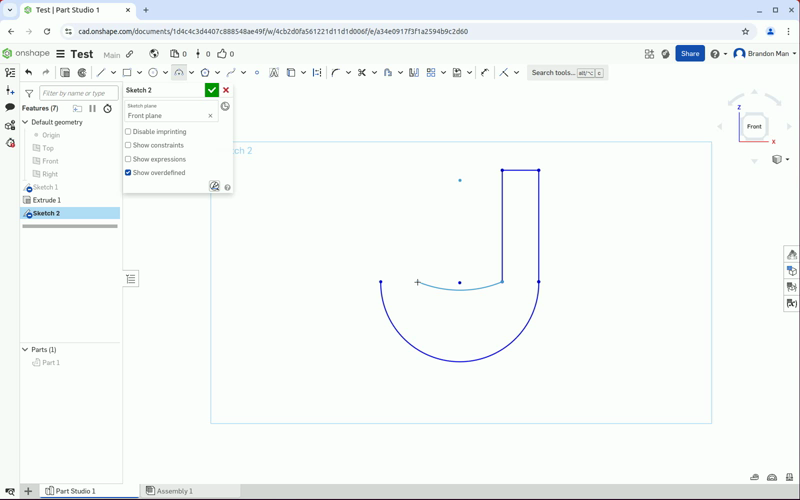
mouse_move(459, 324)
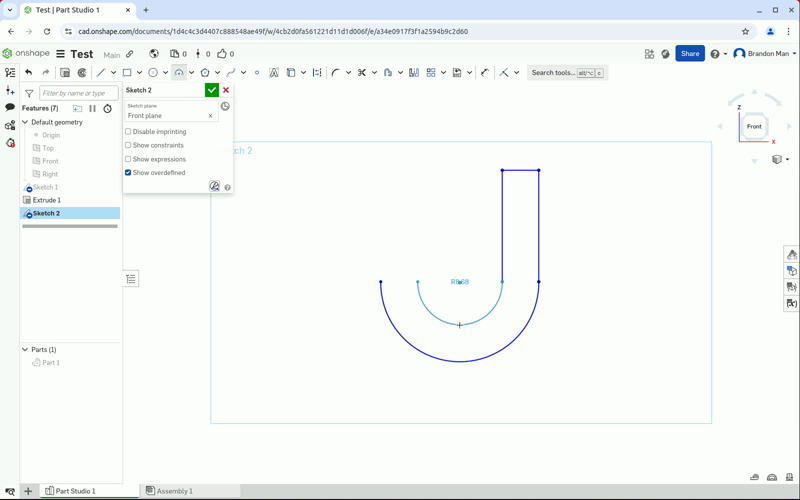
click(459, 324)
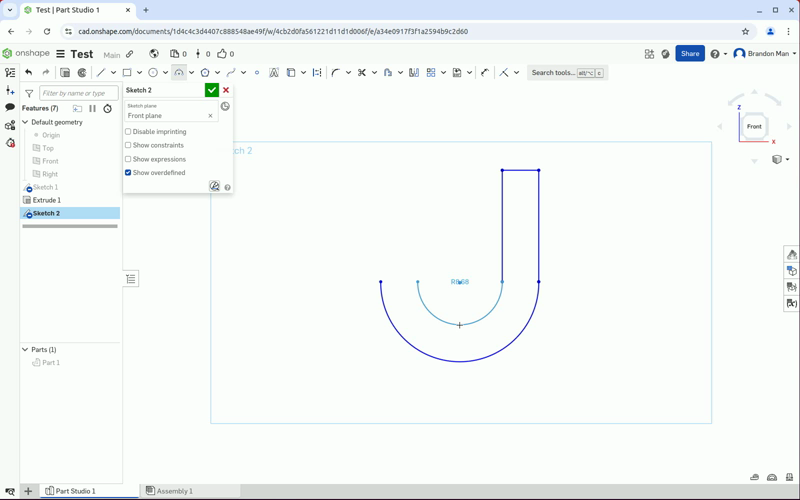
key_up(shift)
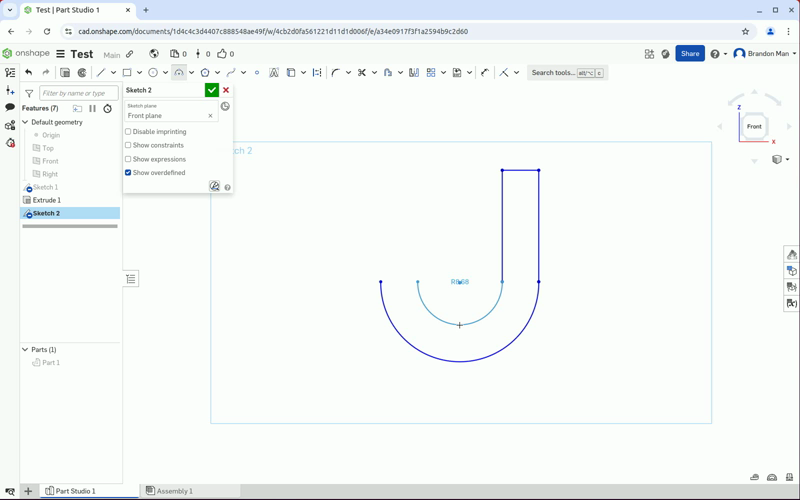
key(esc)
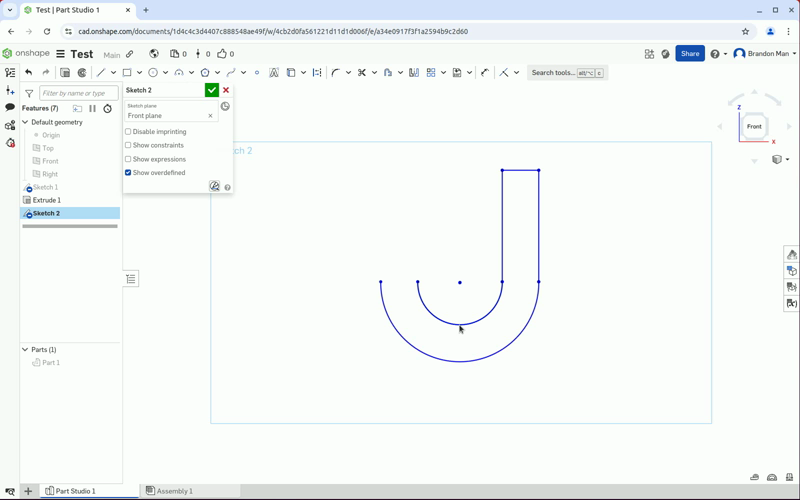
key(l)
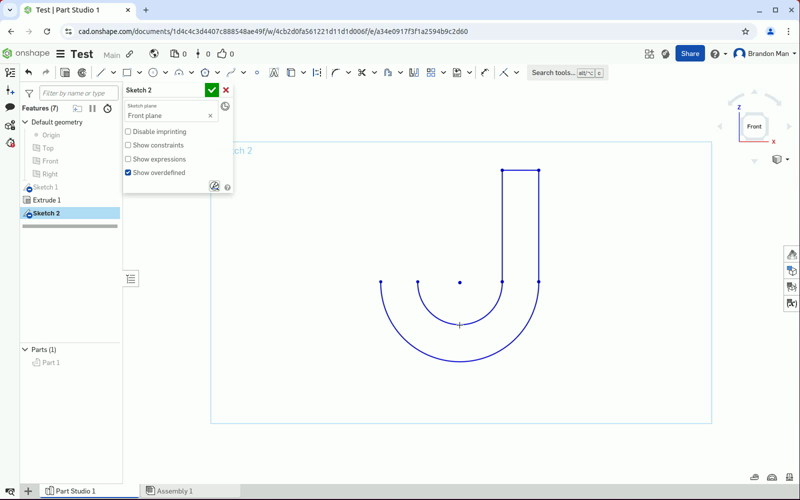
mouse_move(417, 281)
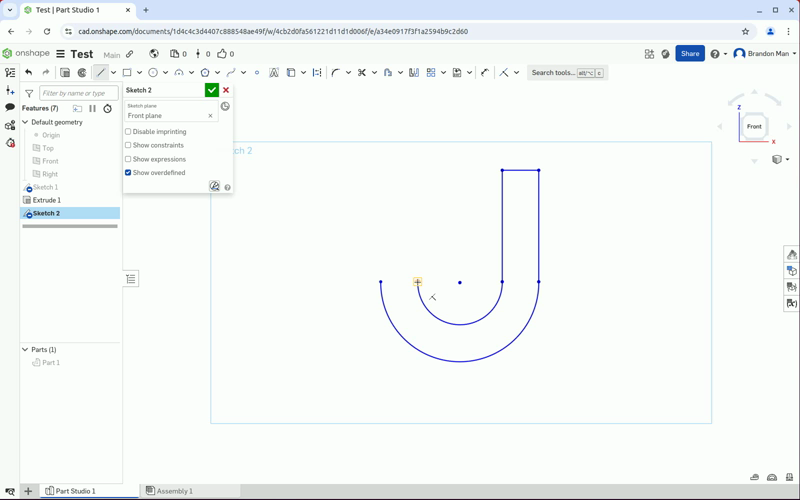
click(417, 281)
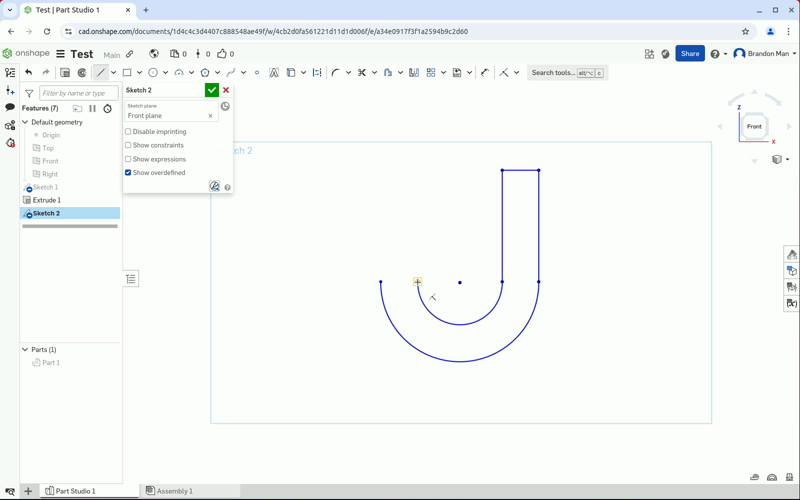
key_down(shift)
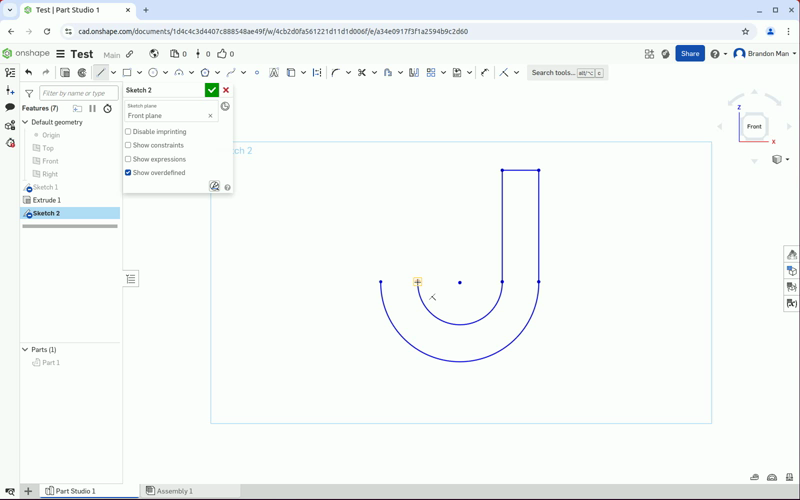
mouse_move(417, 170)
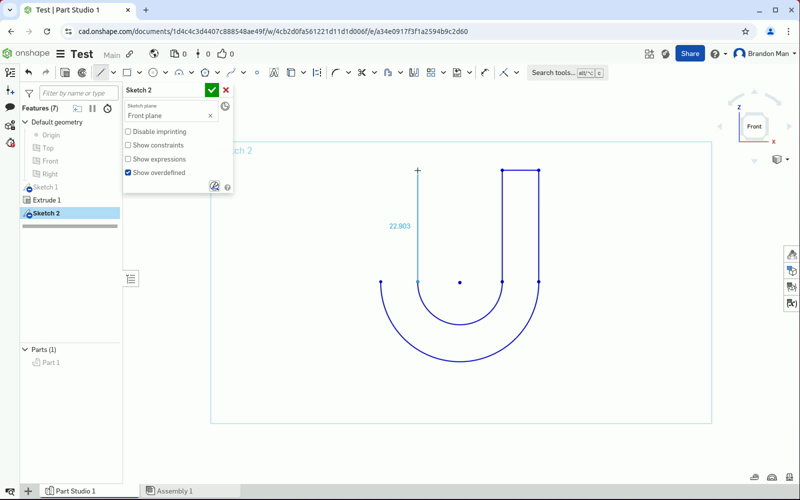
click(417, 170)
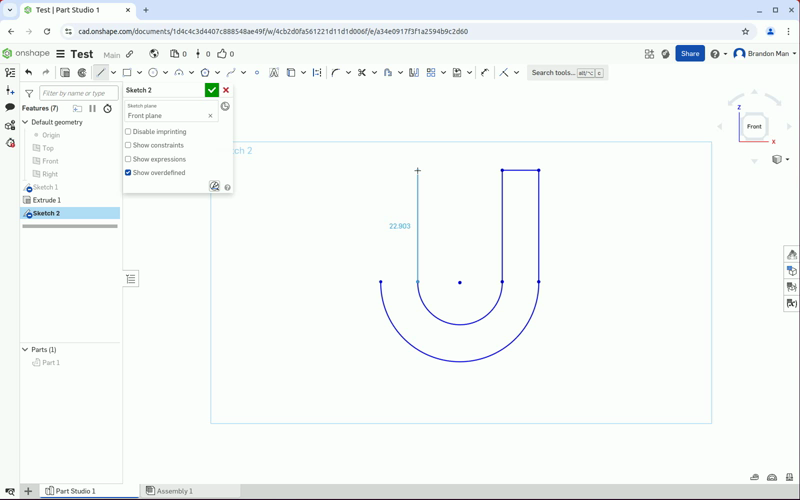
key_up(shift)
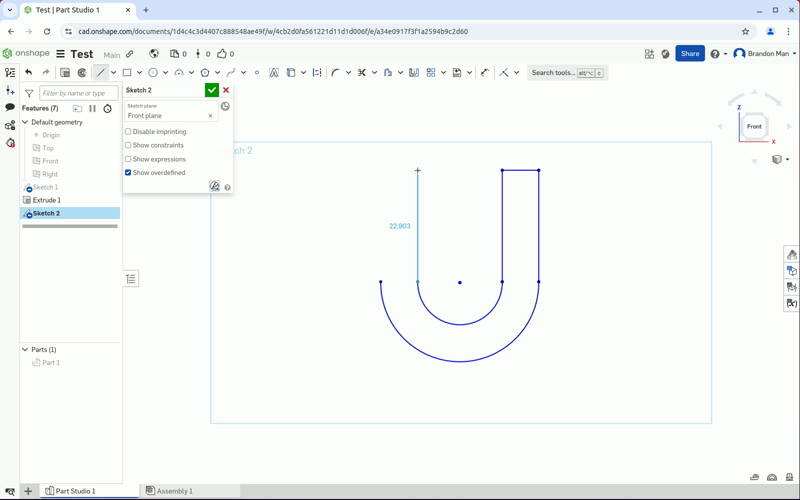
key_down(shift)
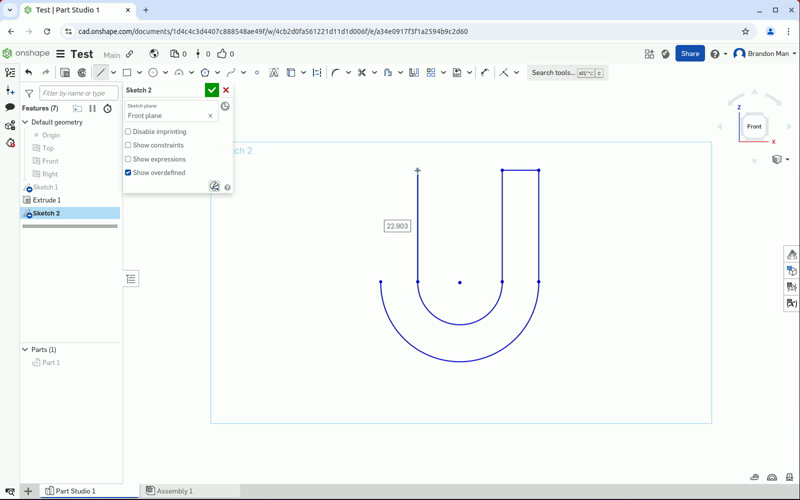
mouse_move(447, 170)
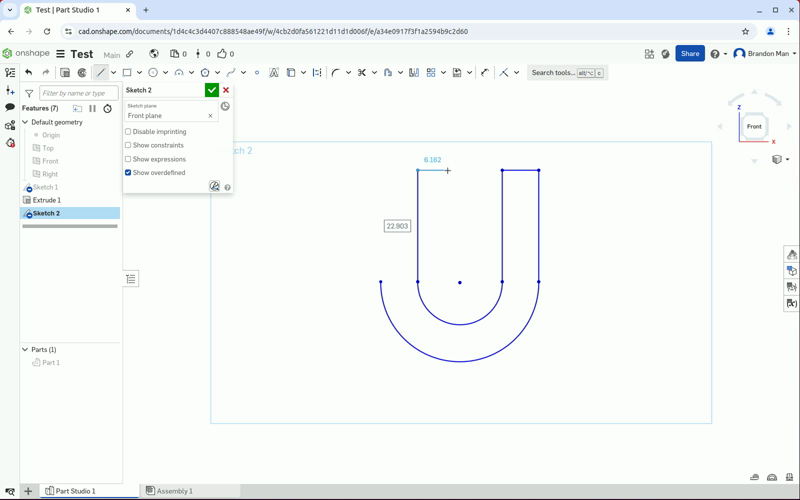
mouse_move(380, 170)
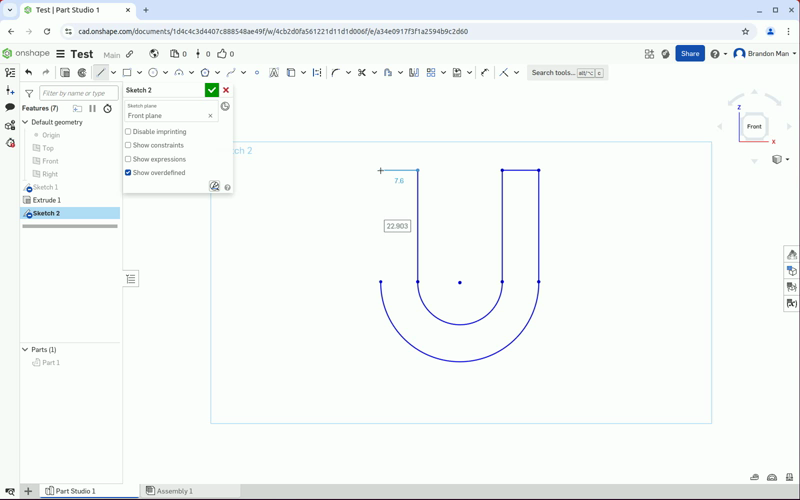
click(380, 170)
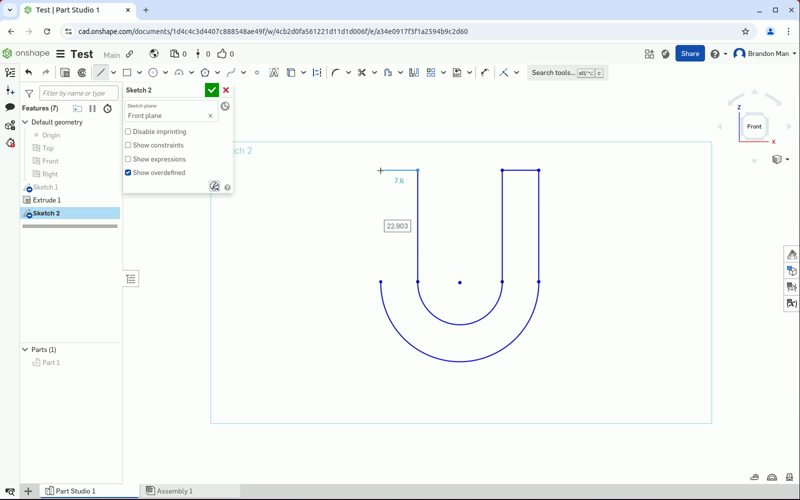
key_up(shift)
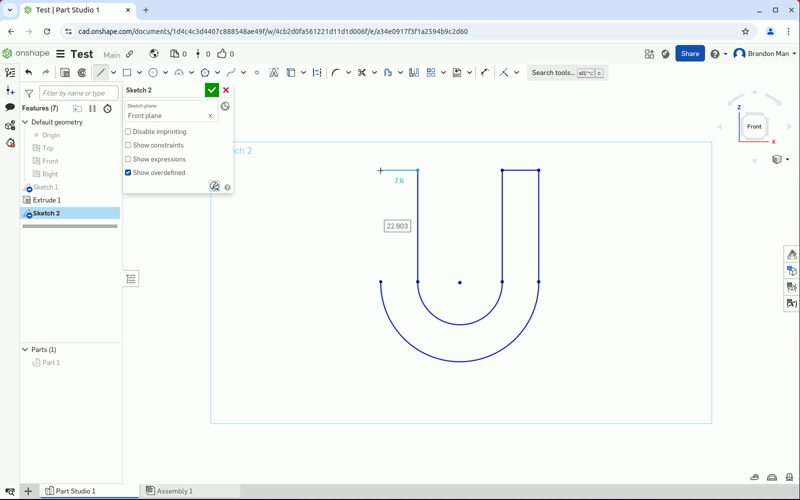
key_down(shift)
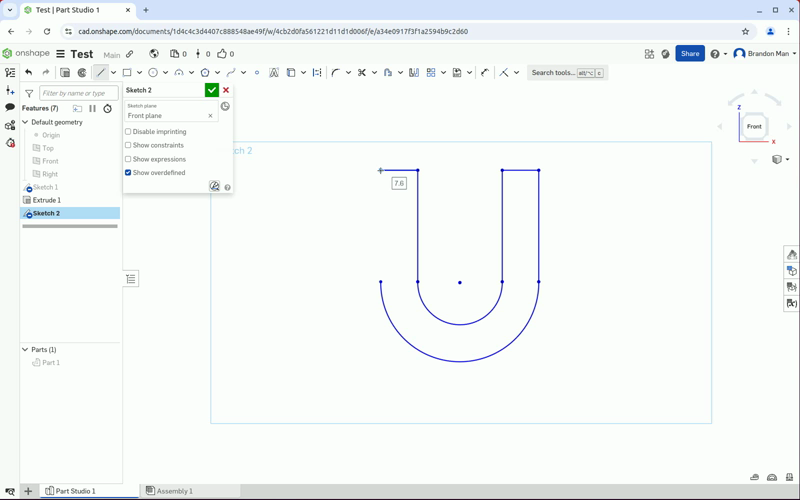
mouse_move(380, 281)
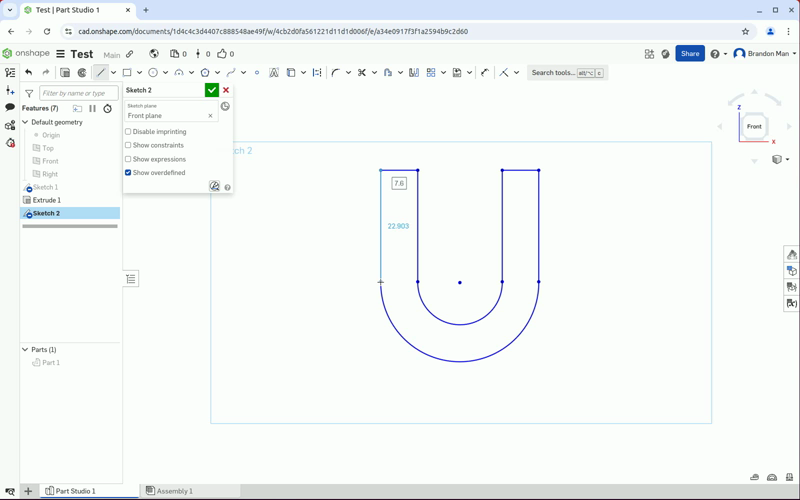
key_up(shift)
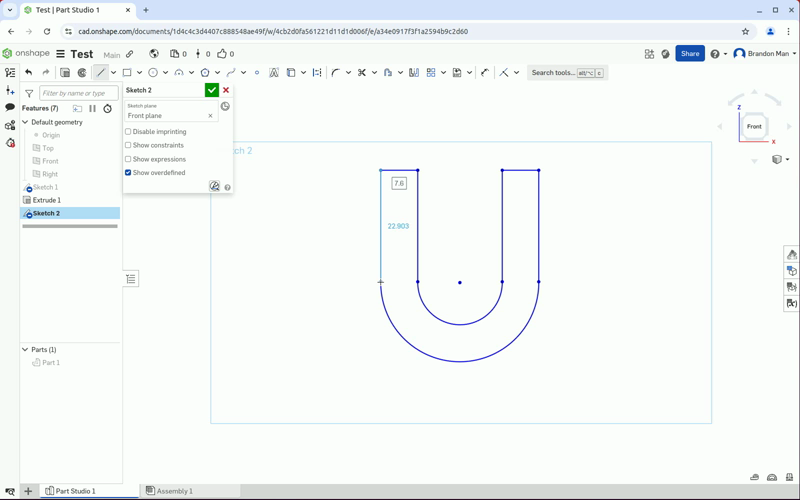
click(380, 281)
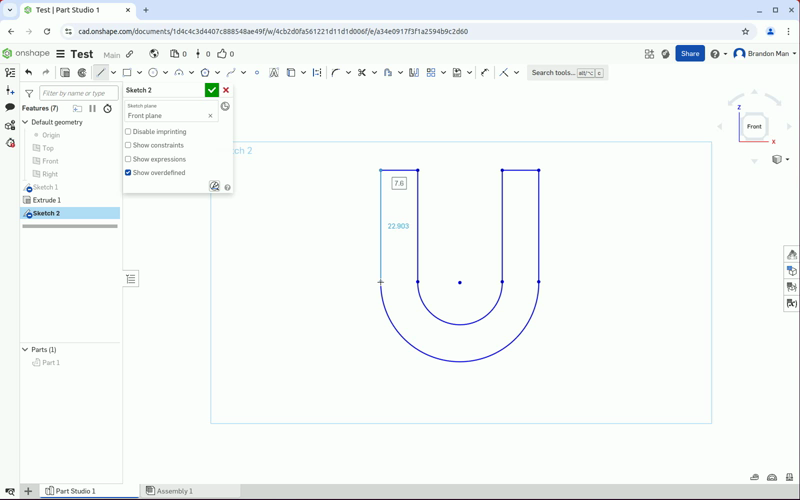
key(esc)
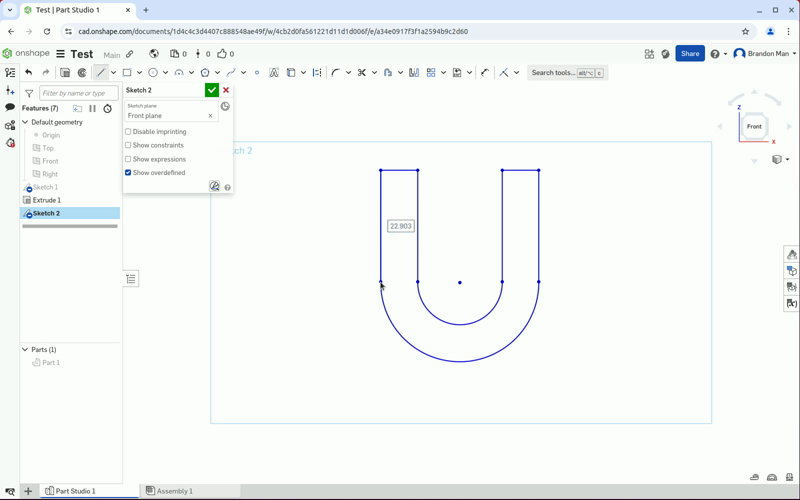
mouse_move(507, 315)
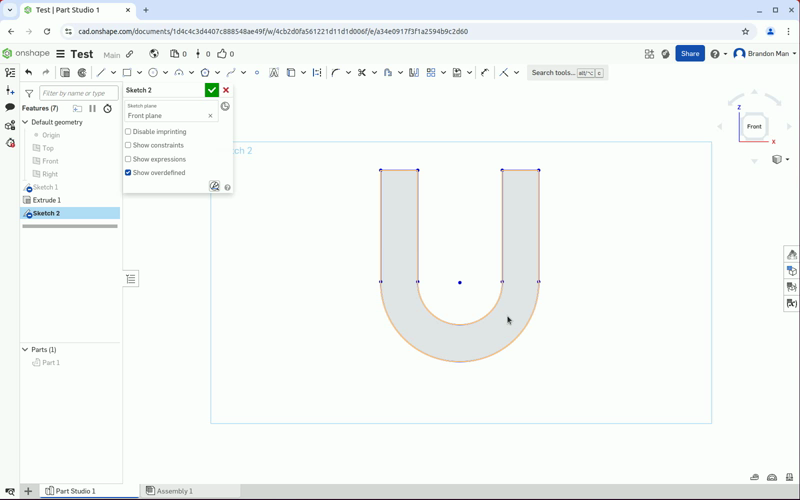
click(507, 315)
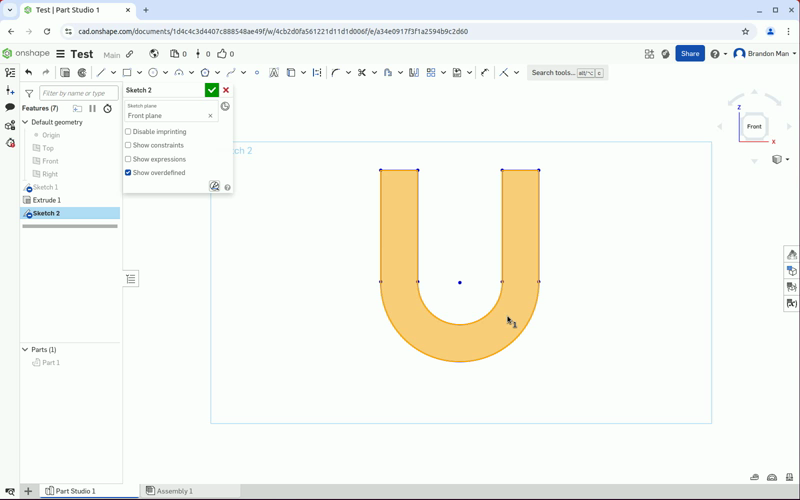
mouse_move(73, 352)
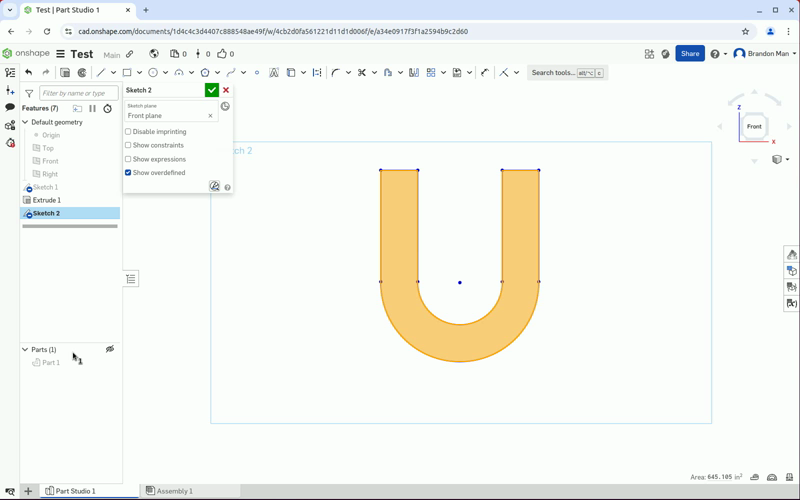
key(shift+y)
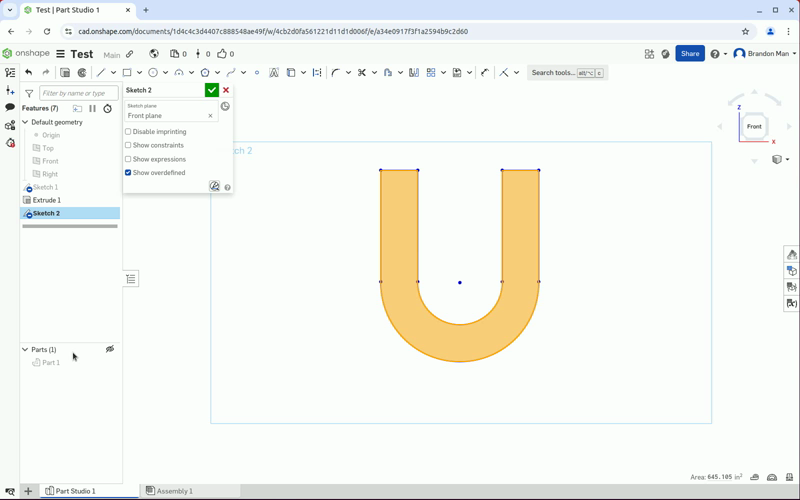
key(shift+e)
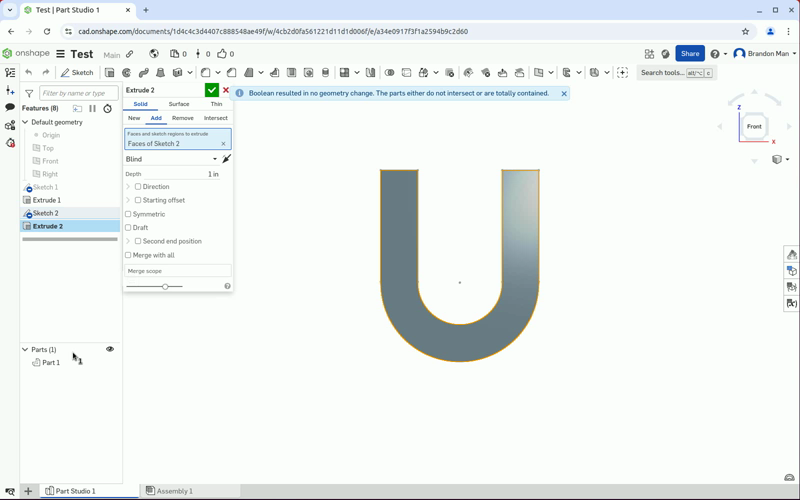
mouse_move(143, 106)
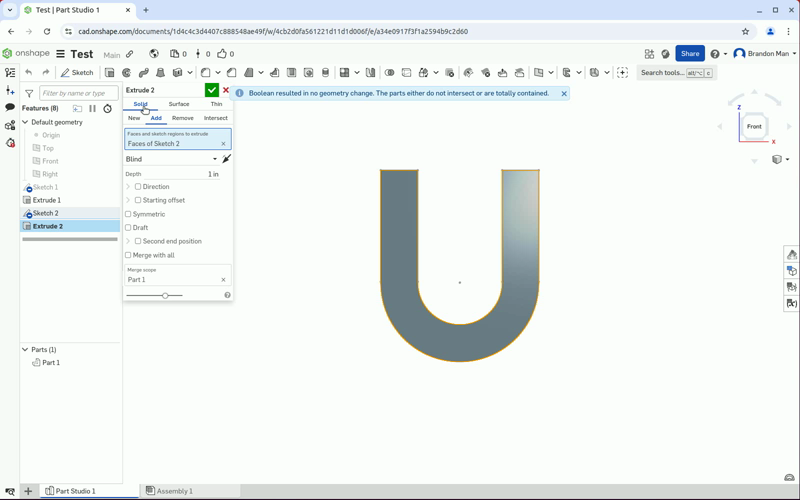
click(143, 106)
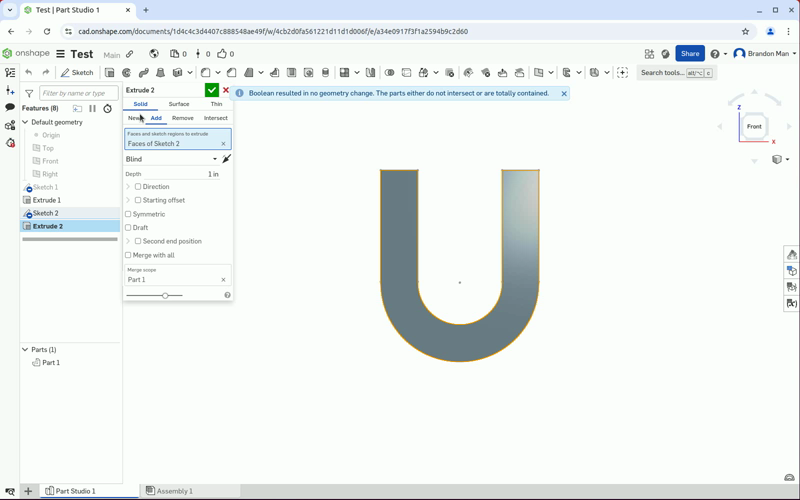
mouse_move(137, 120)
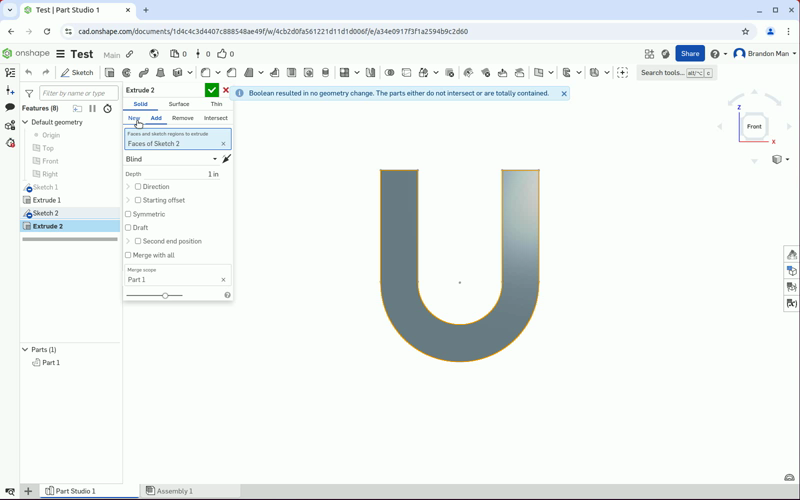
click(137, 120)
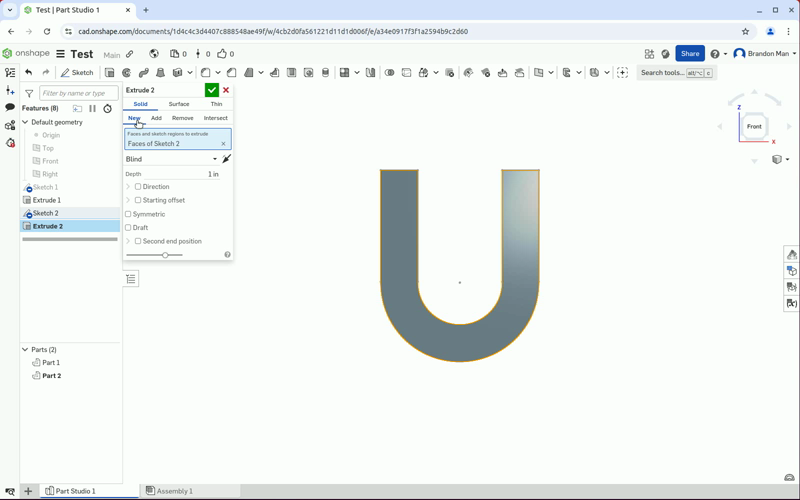
key(tab, 4)
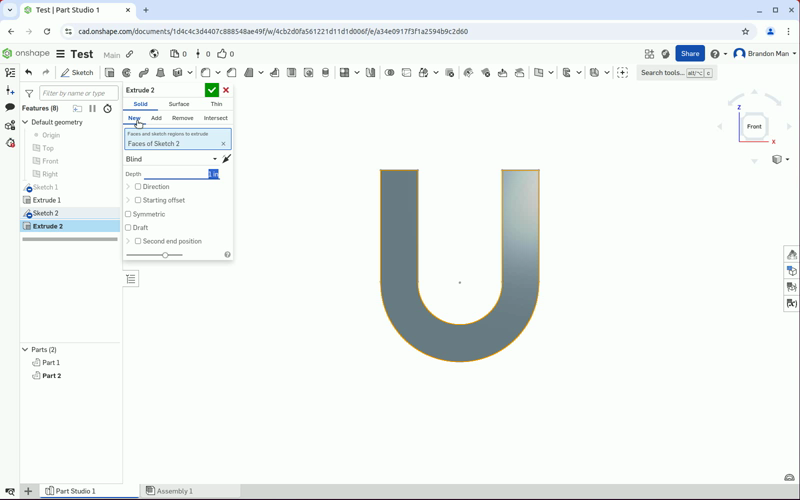
text(15.405)
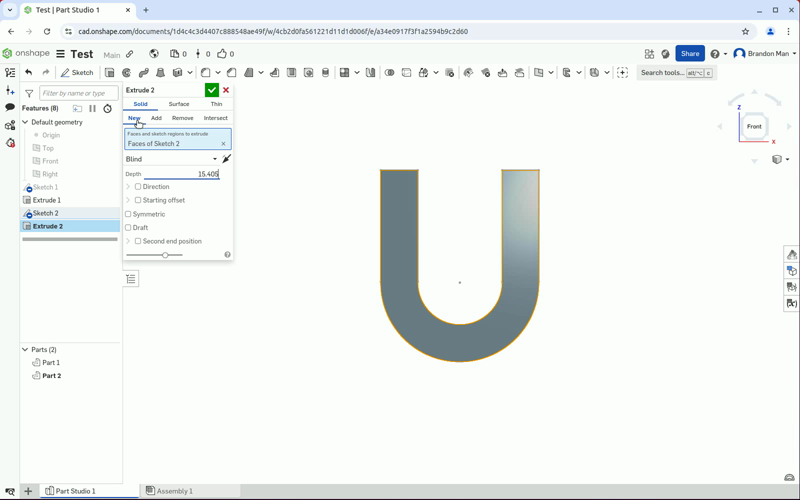
key(enter)
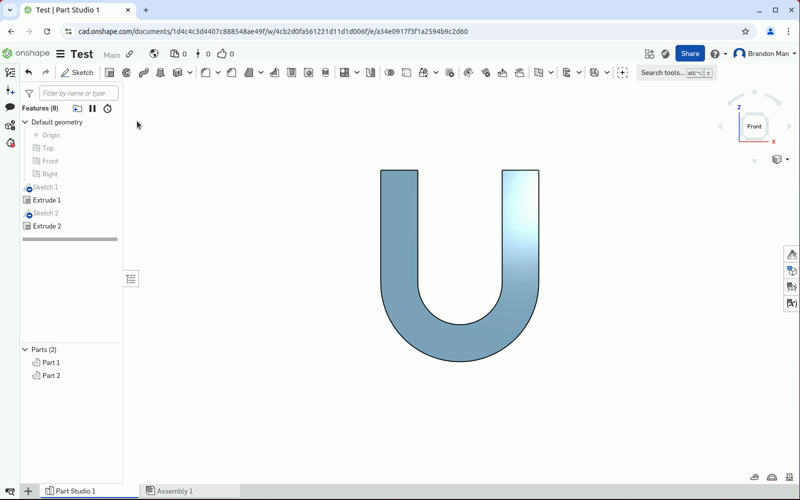
key(shift+h)
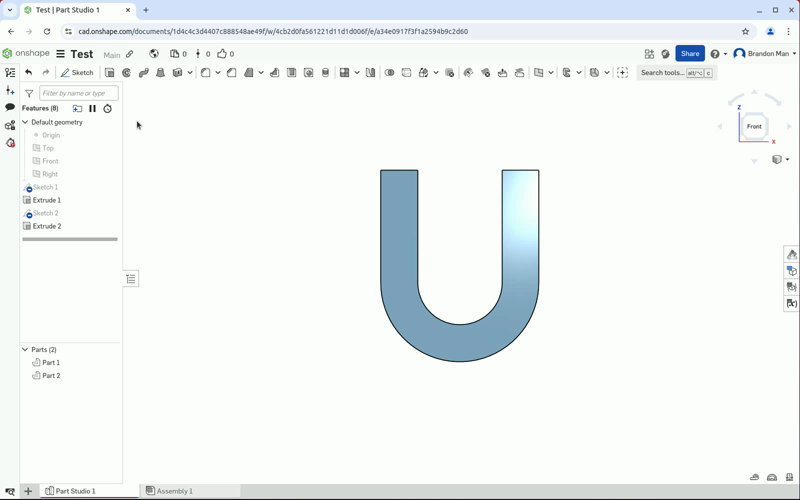
key(shift+h)
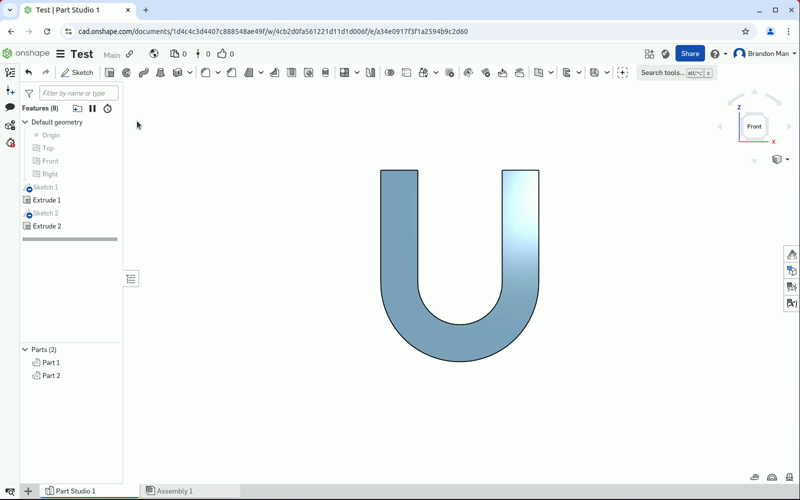
mouse_move(73, 189)
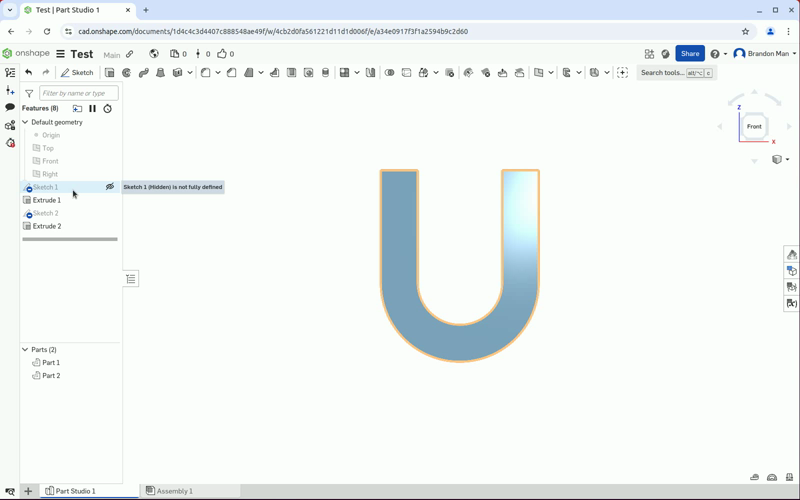
click(73, 189)
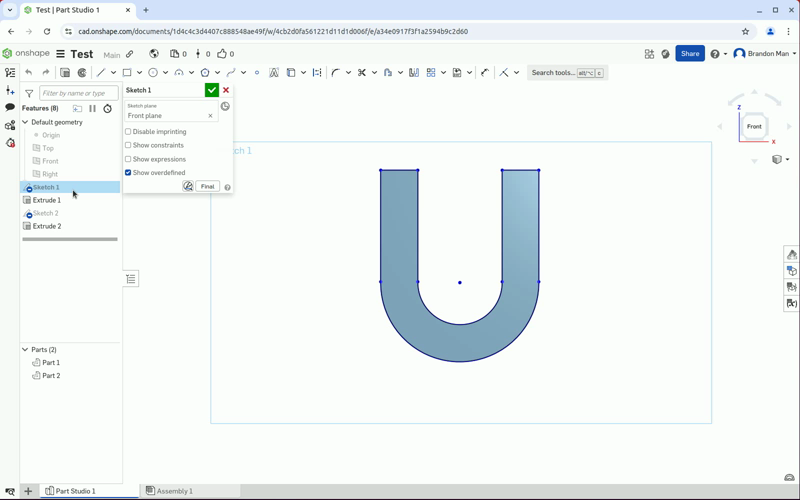
mouse_move(229, 92)
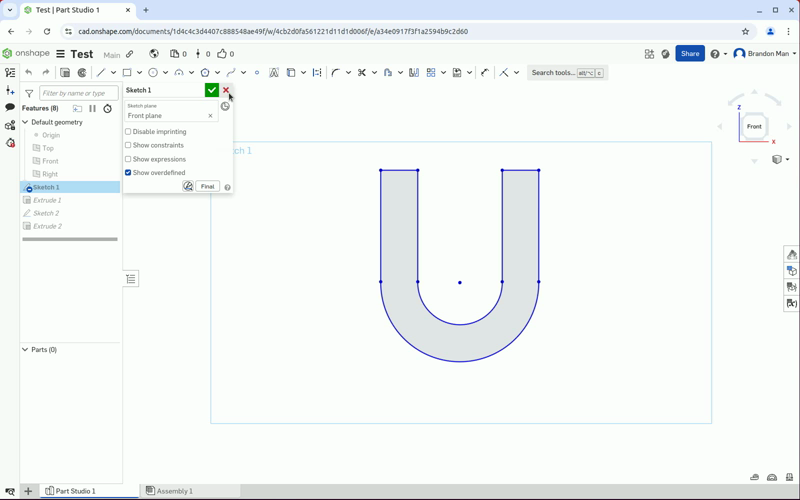
click(229, 92)
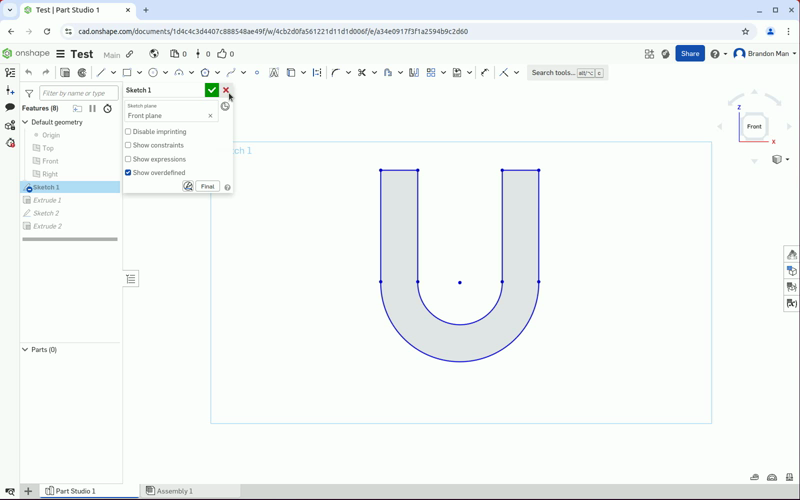
key(shift+s)
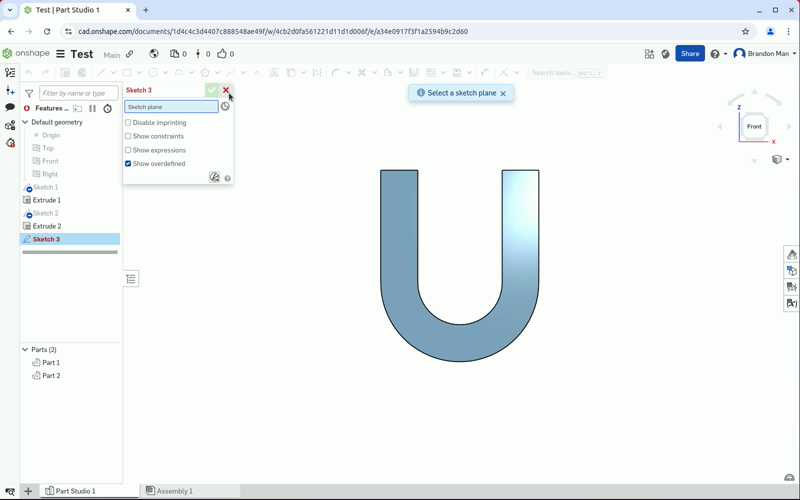
mouse_move(73, 163)
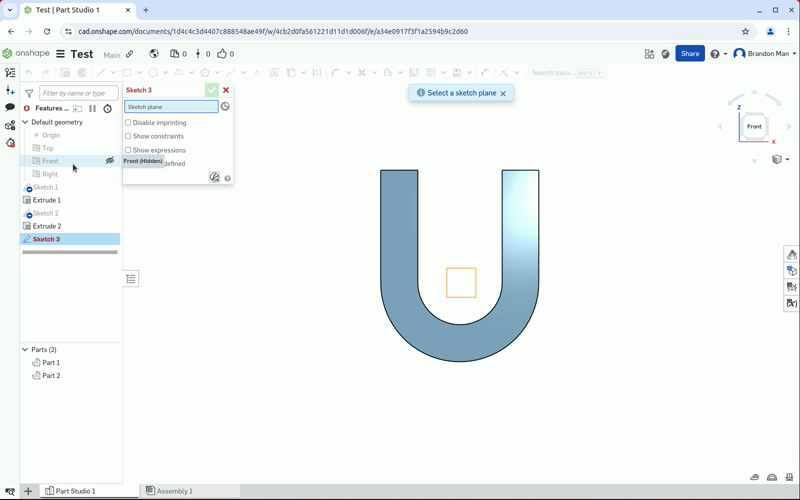
click(73, 163)
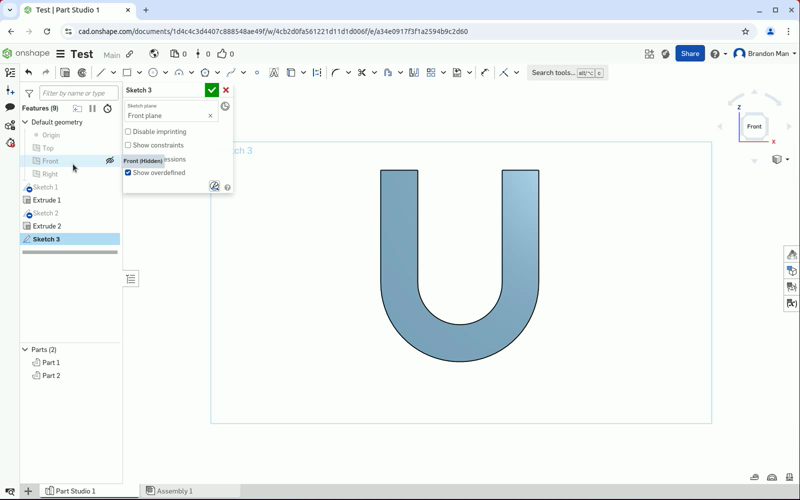
mouse_move(73, 352)
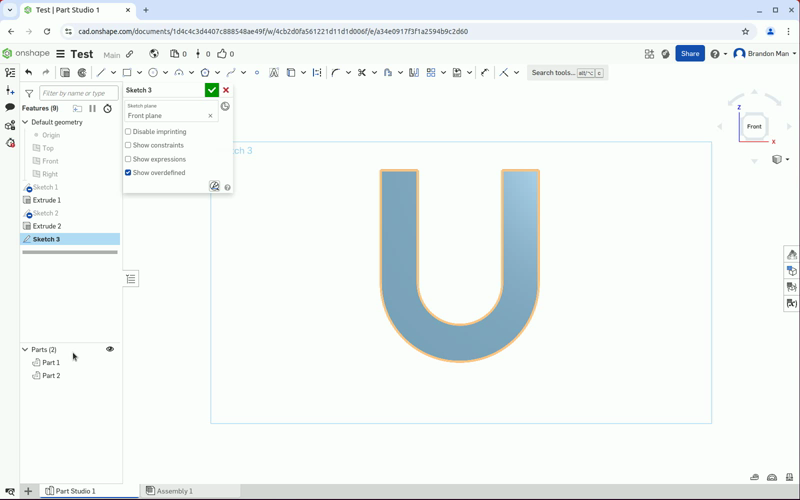
key(y)
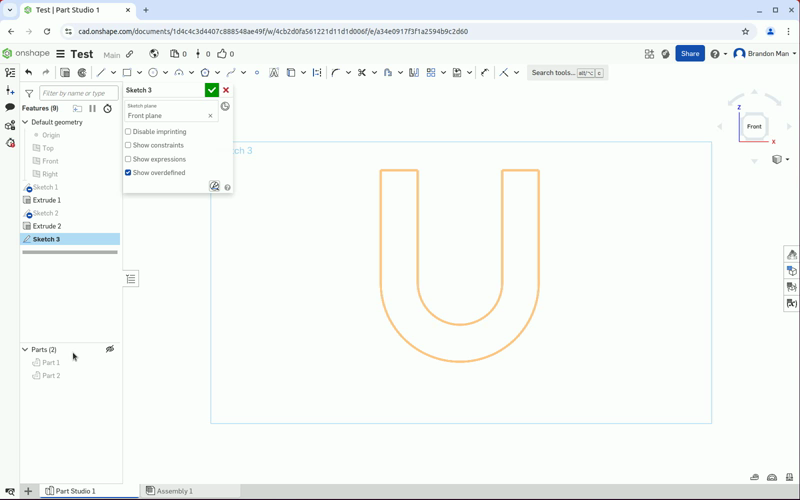
key(a)
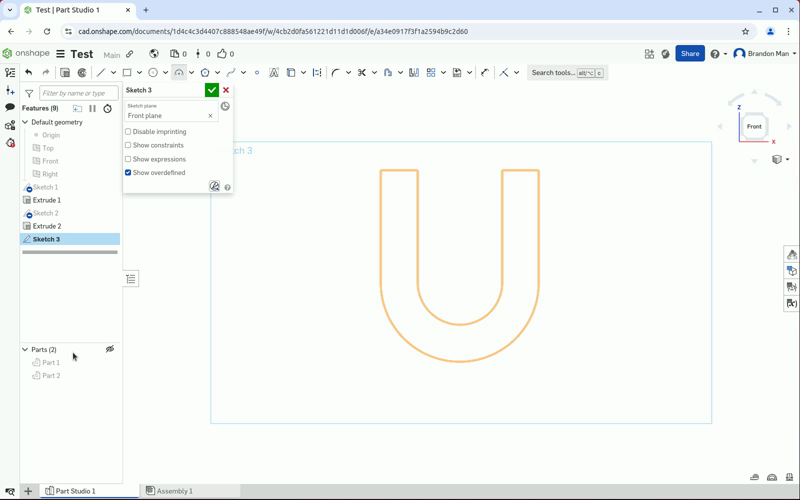
key_down(shift)
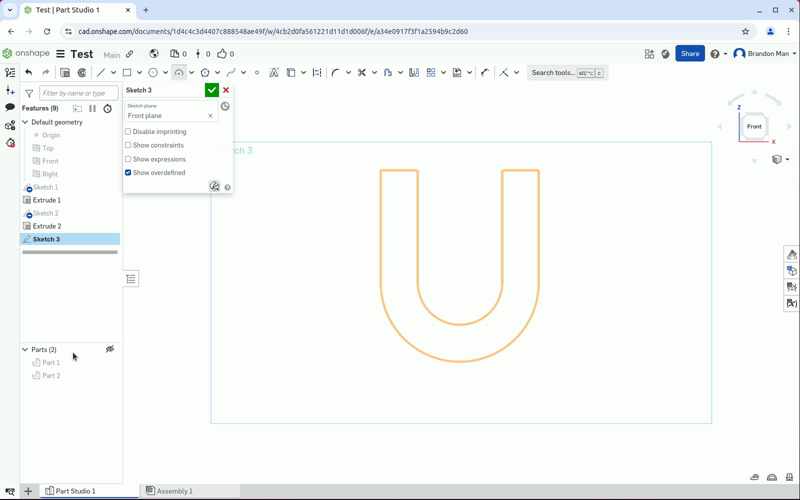
mouse_move(380, 281)
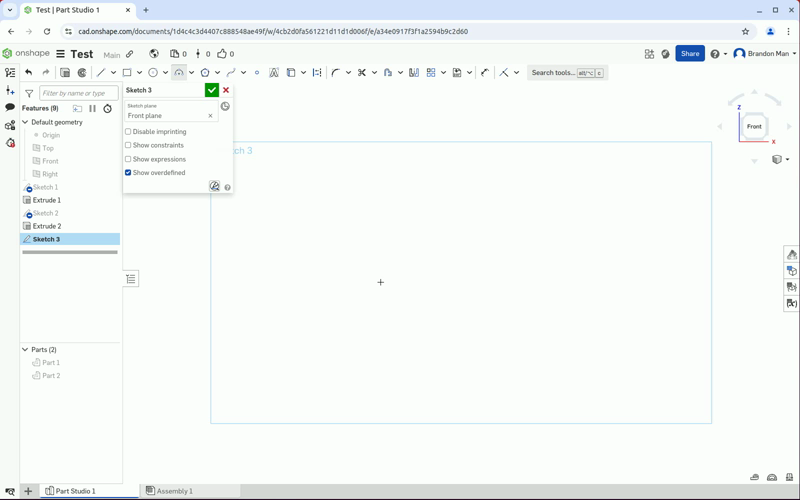
click(380, 281)
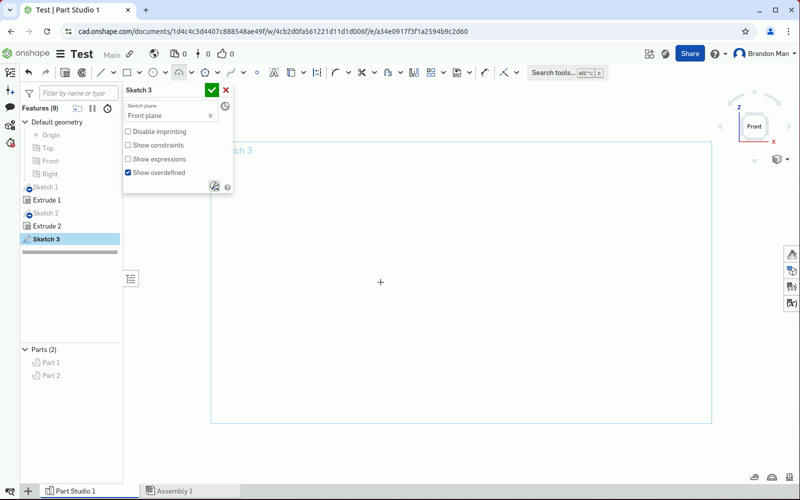
key_up(shift)
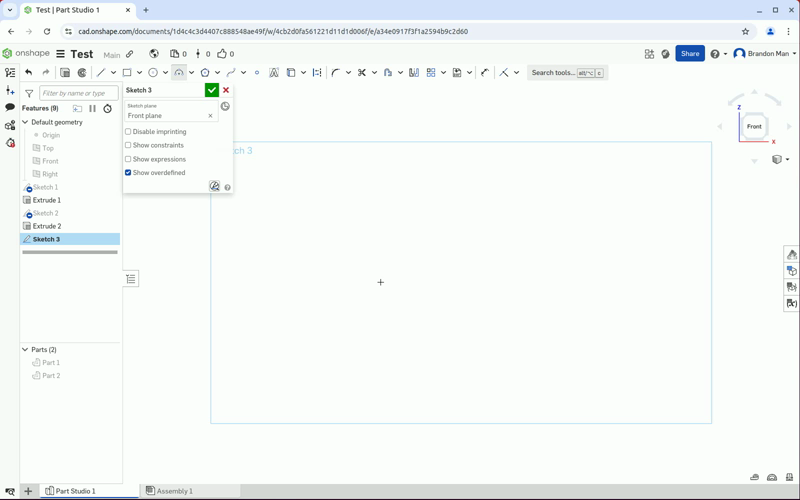
key_down(shift)
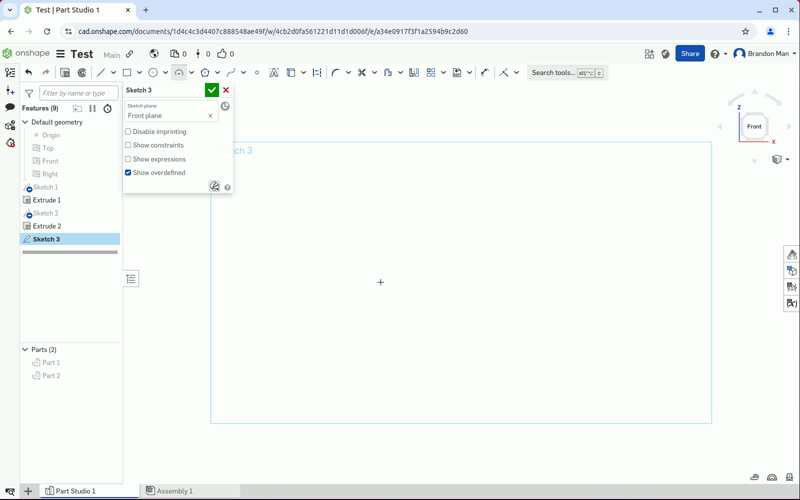
mouse_move(538, 281)
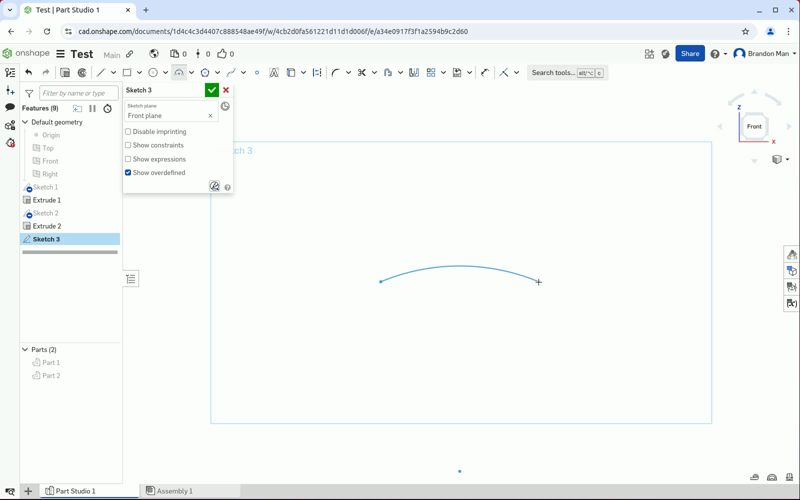
click(538, 281)
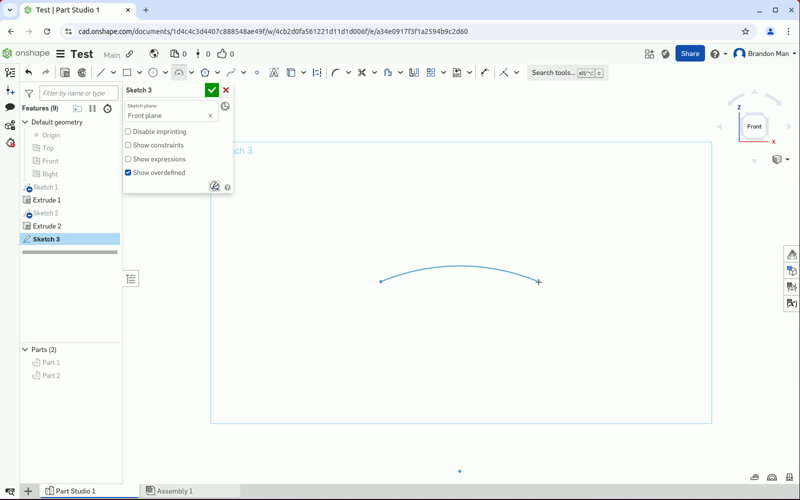
mouse_move(459, 361)
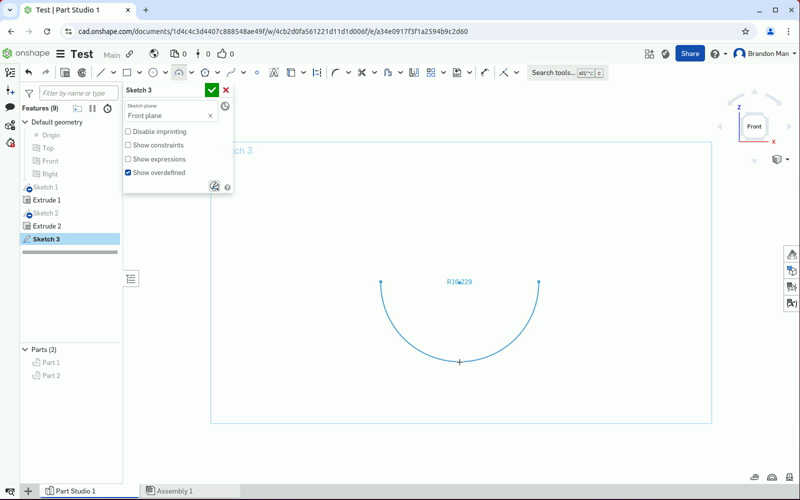
click(459, 361)
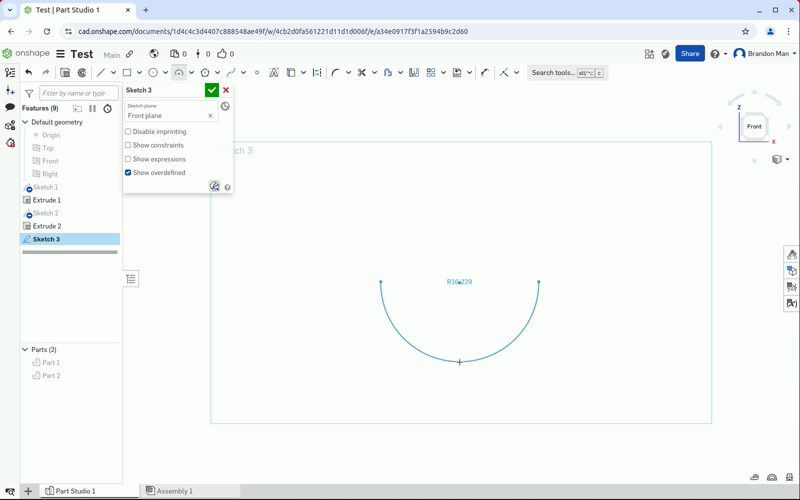
key_up(shift)
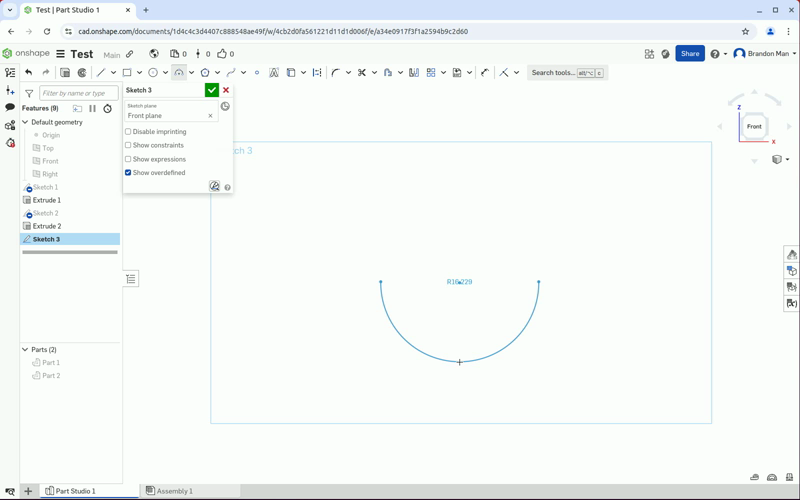
key(esc)
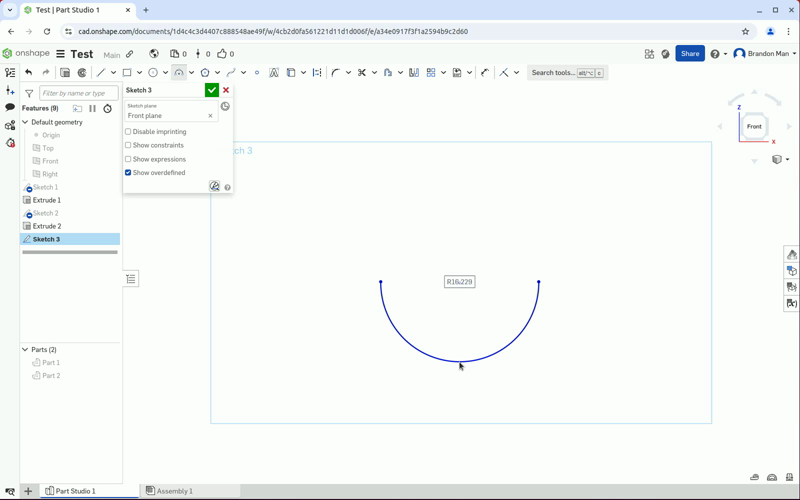
key(l)
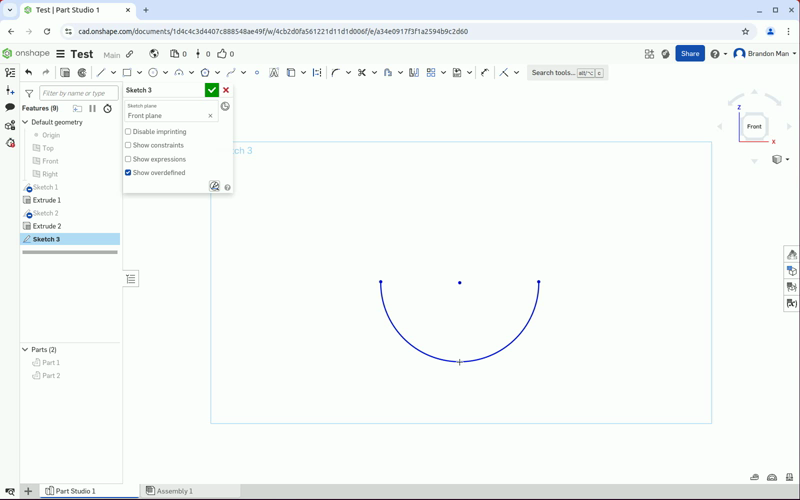
mouse_move(538, 281)
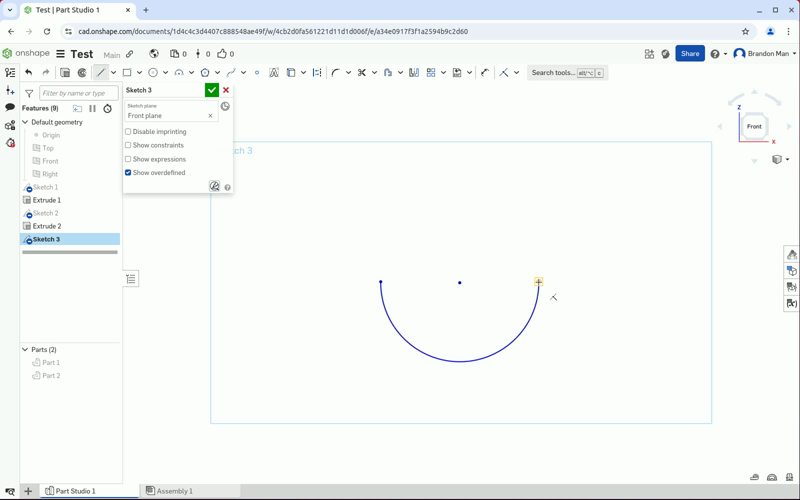
click(538, 281)
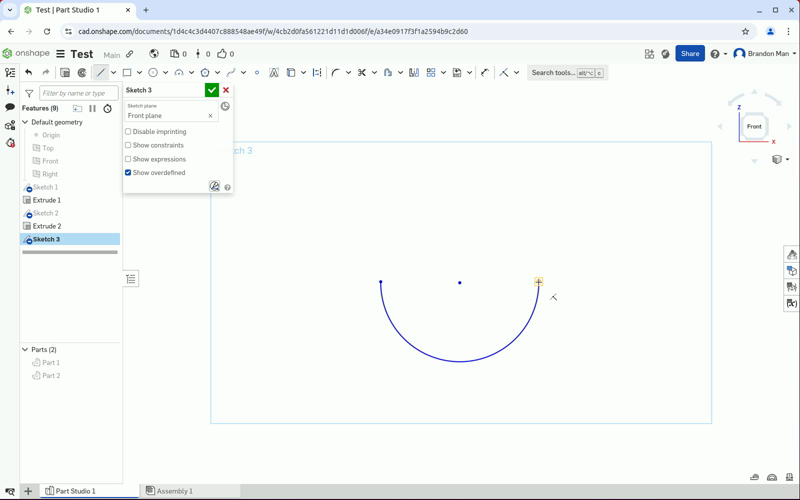
key_down(shift)
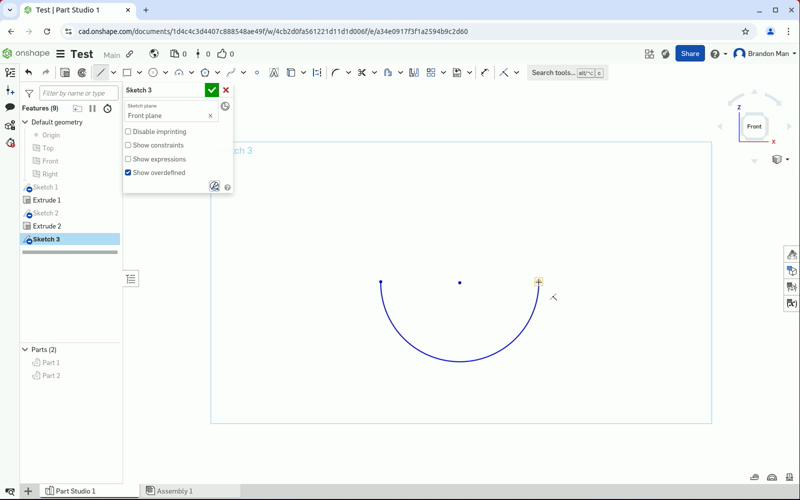
mouse_move(538, 170)
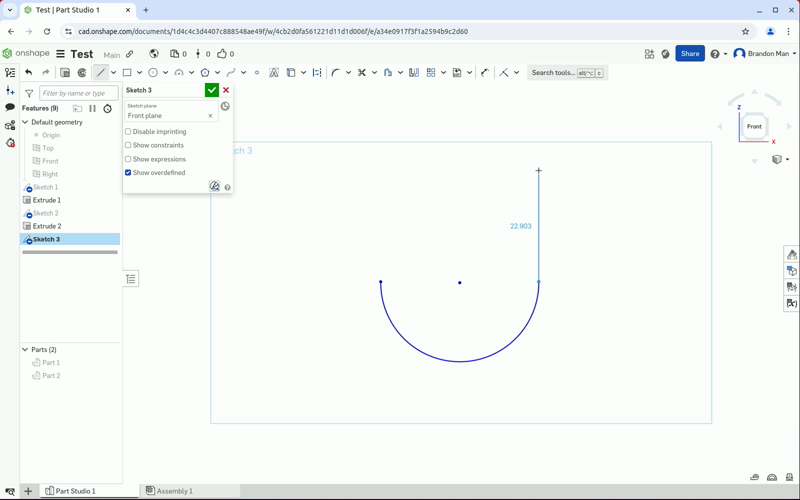
click(538, 170)
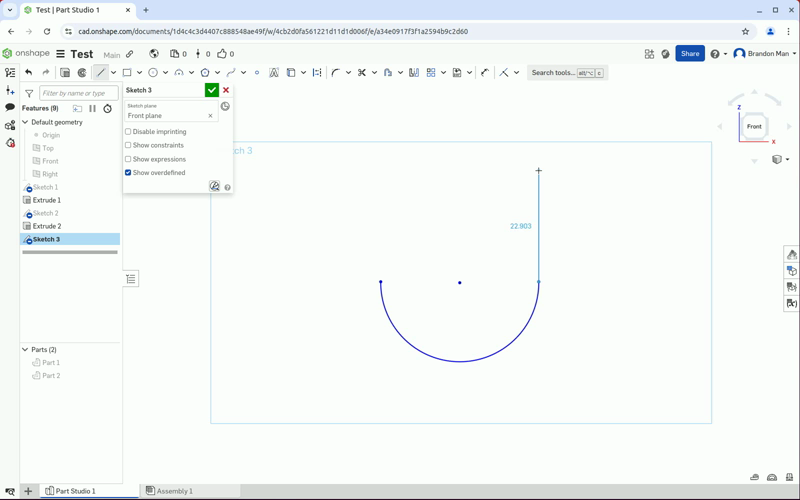
key_up(shift)
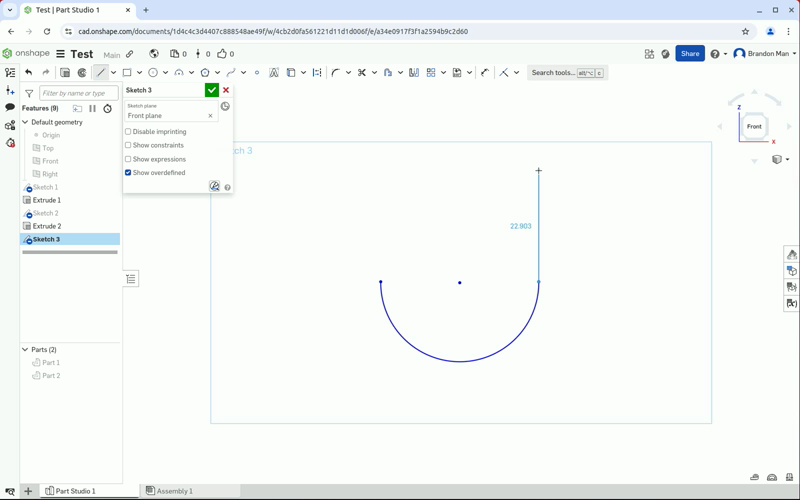
key_down(shift)
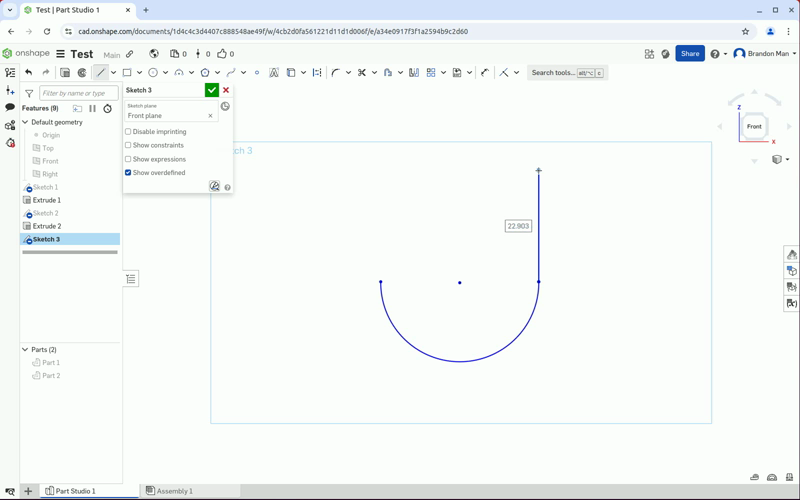
mouse_move(568, 170)
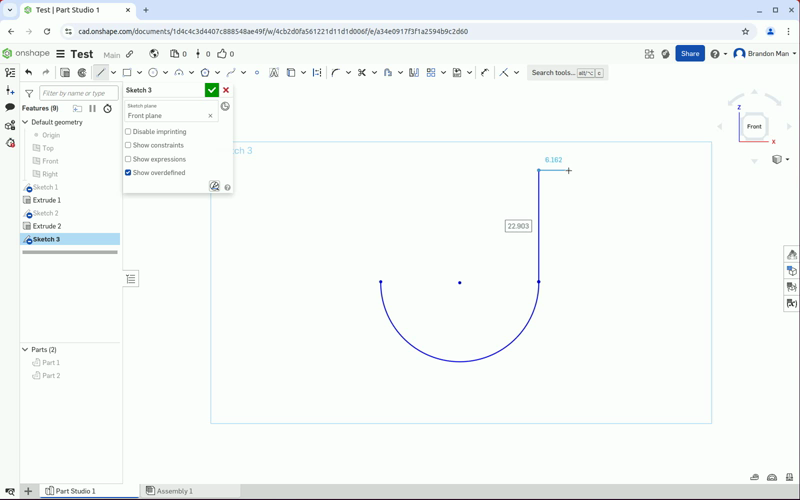
mouse_move(502, 170)
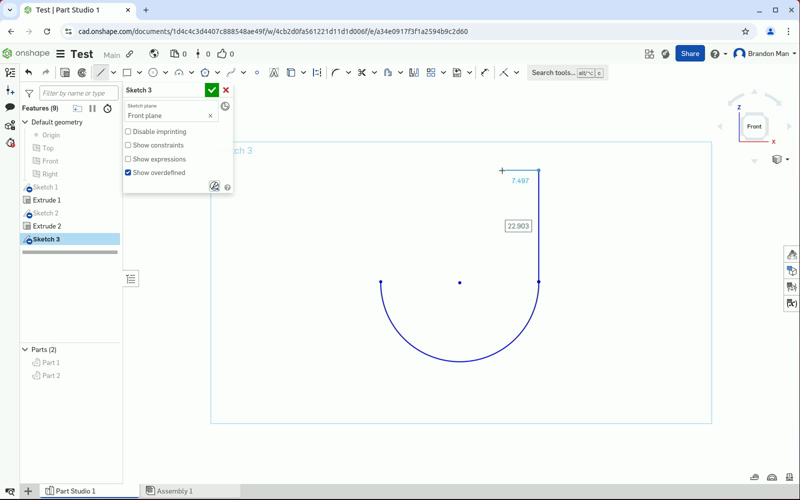
click(502, 170)
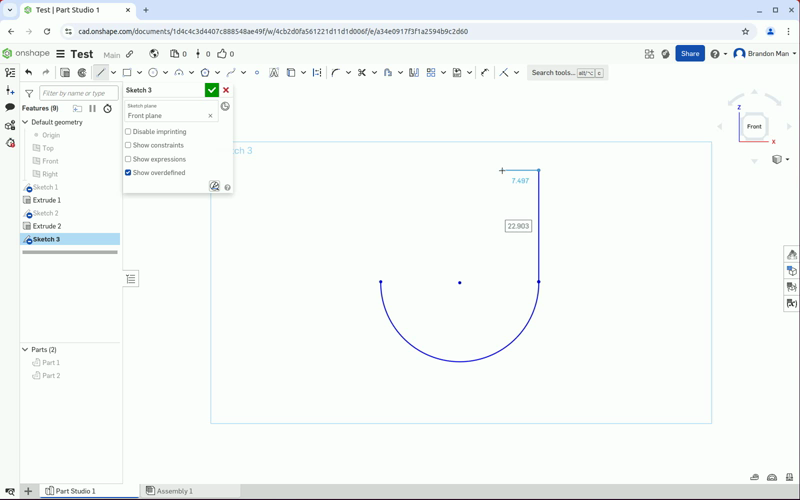
key_up(shift)
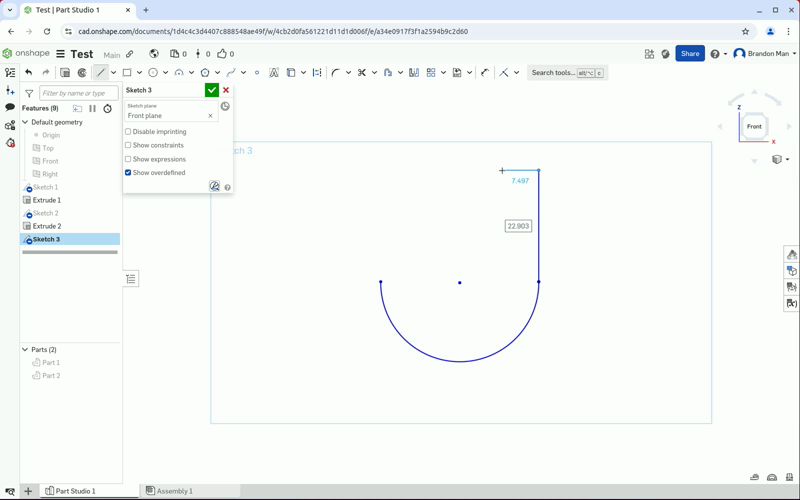
key_down(shift)
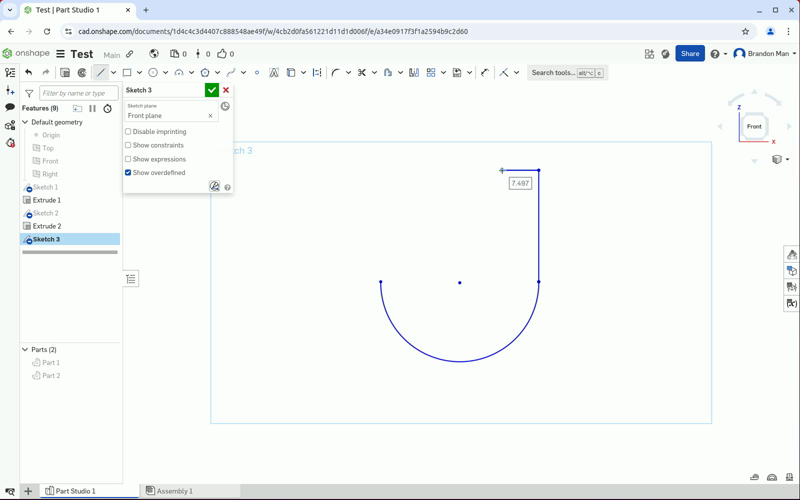
mouse_move(502, 281)
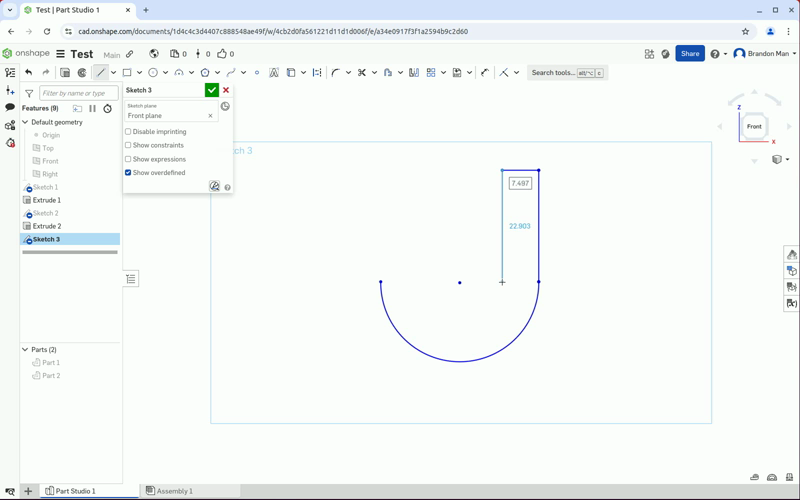
click(502, 281)
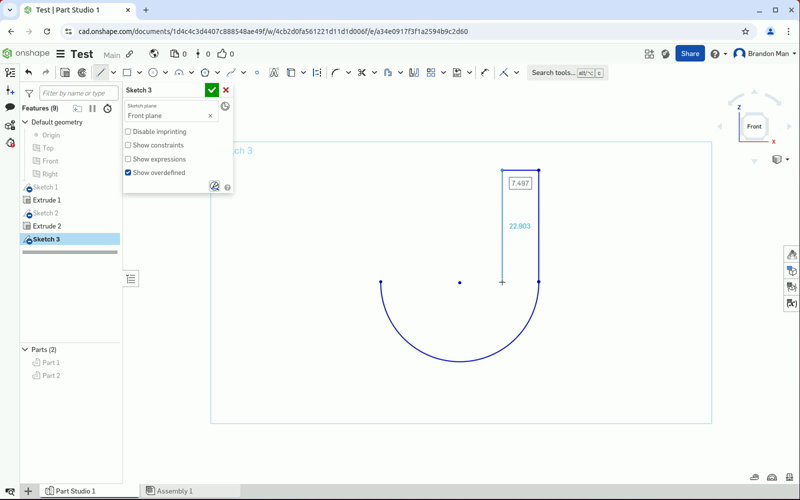
key_up(shift)
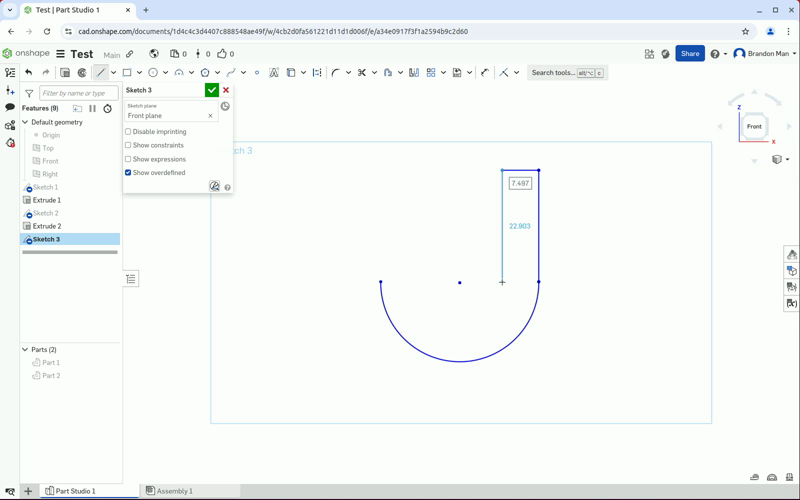
key(esc)
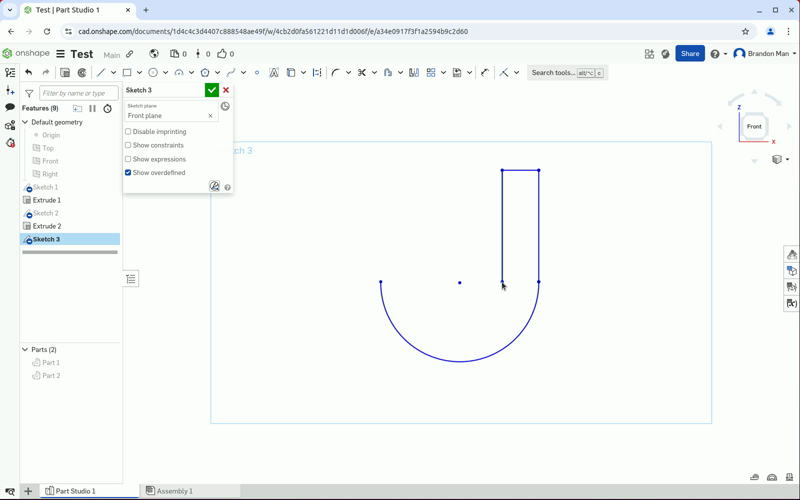
key(a)
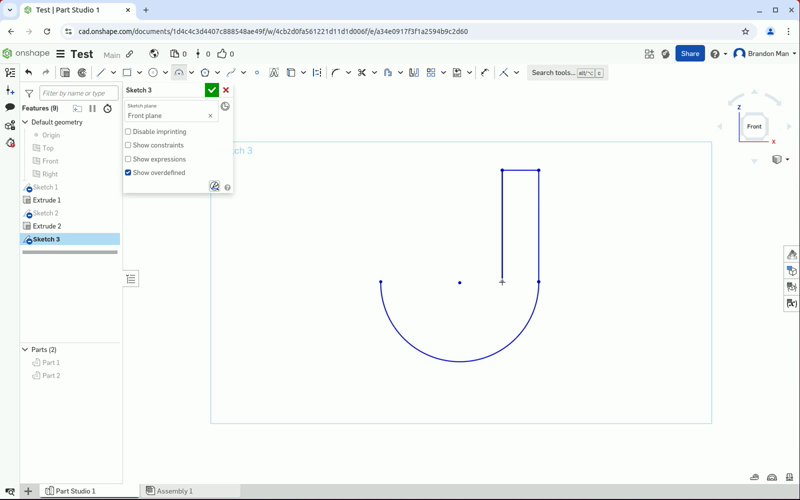
mouse_move(502, 281)
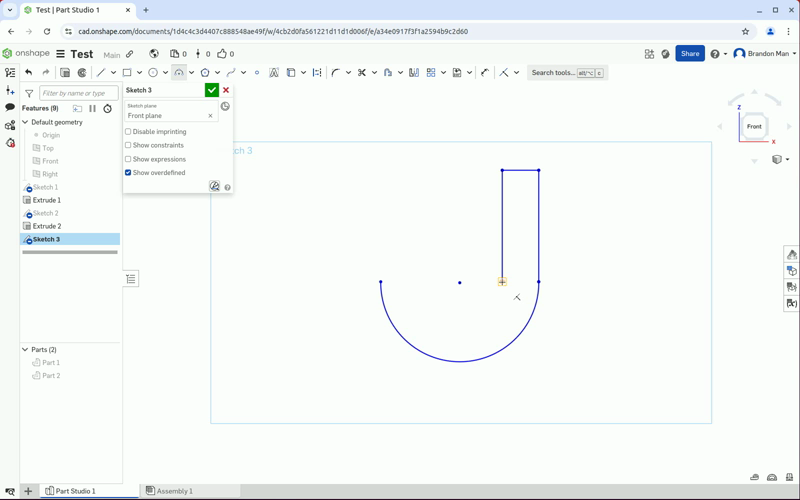
click(502, 281)
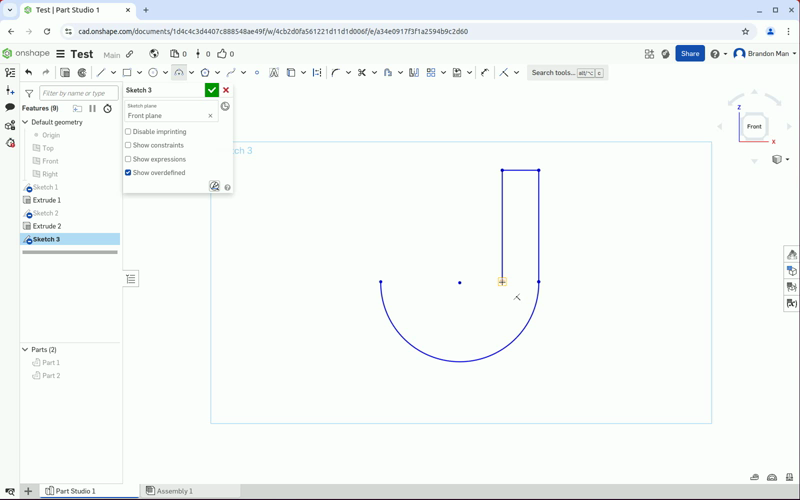
key_down(shift)
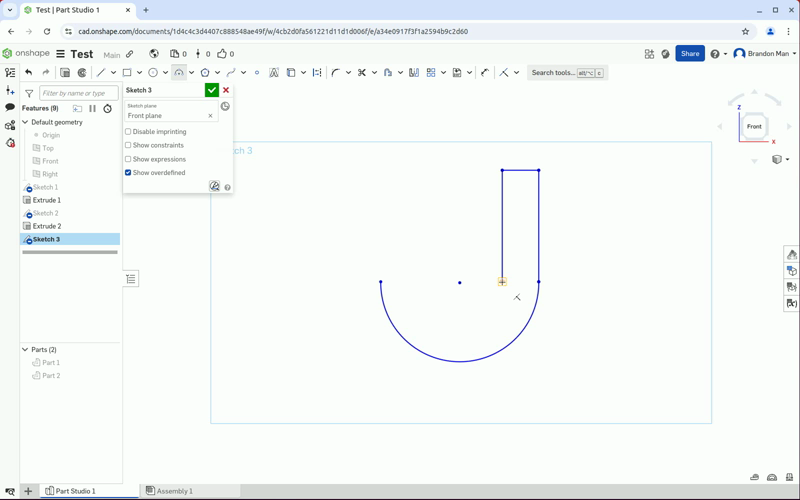
mouse_move(417, 281)
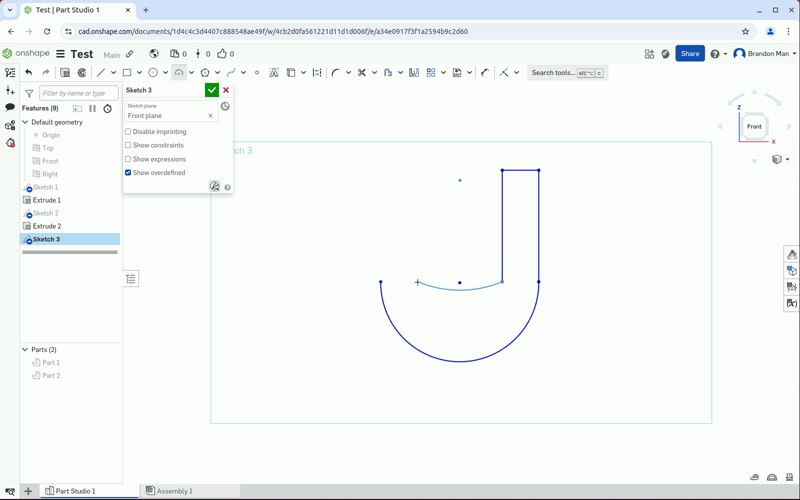
click(417, 281)
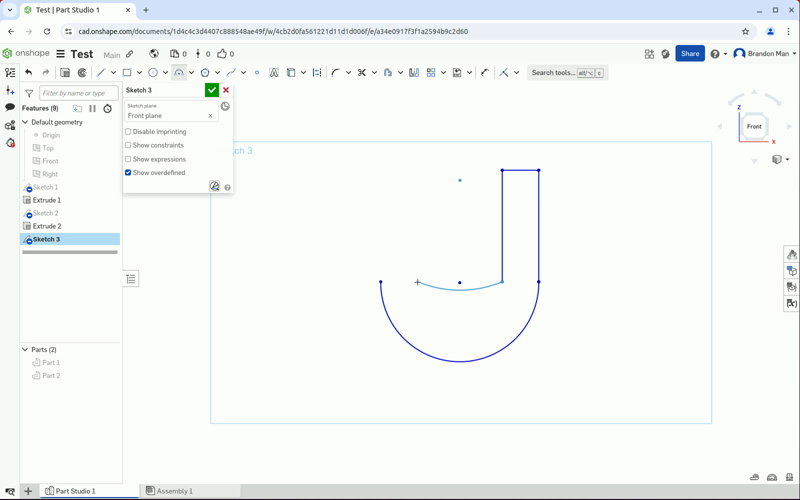
mouse_move(459, 324)
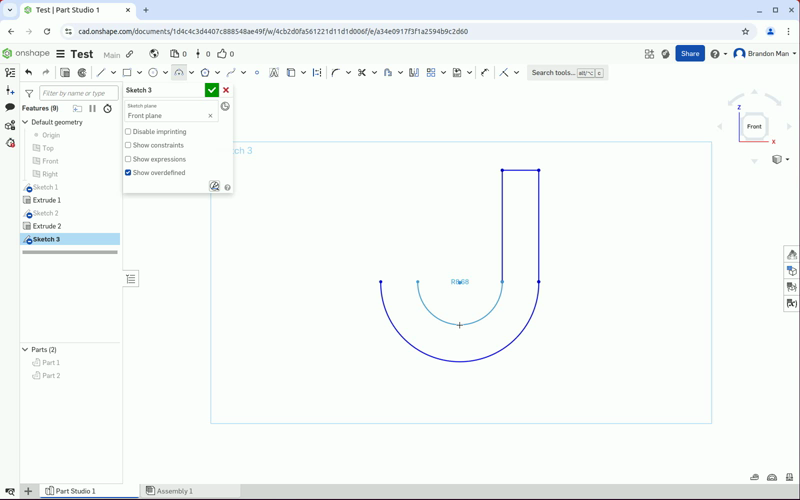
click(459, 324)
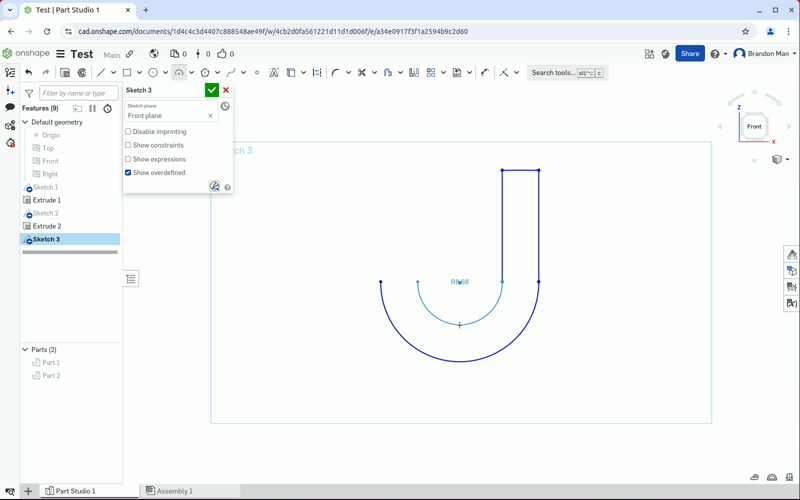
key_up(shift)
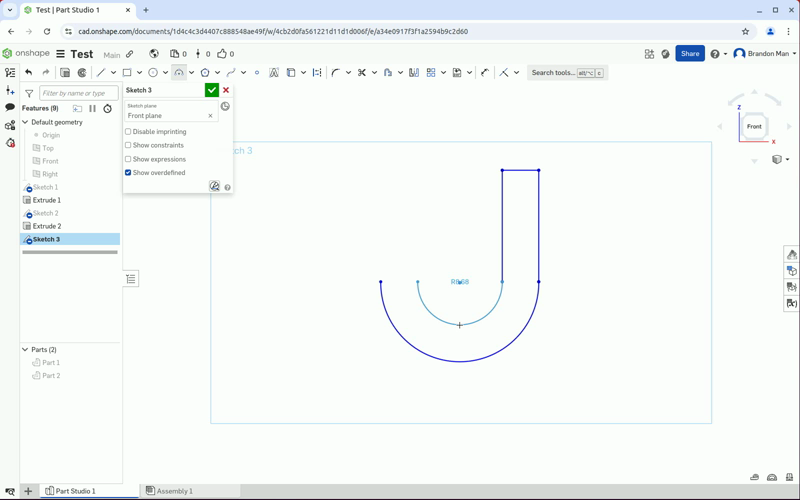
key(esc)
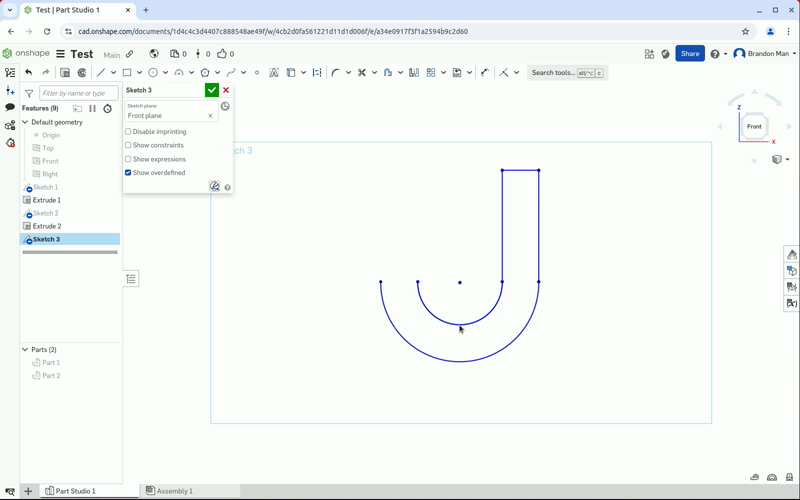
key(l)
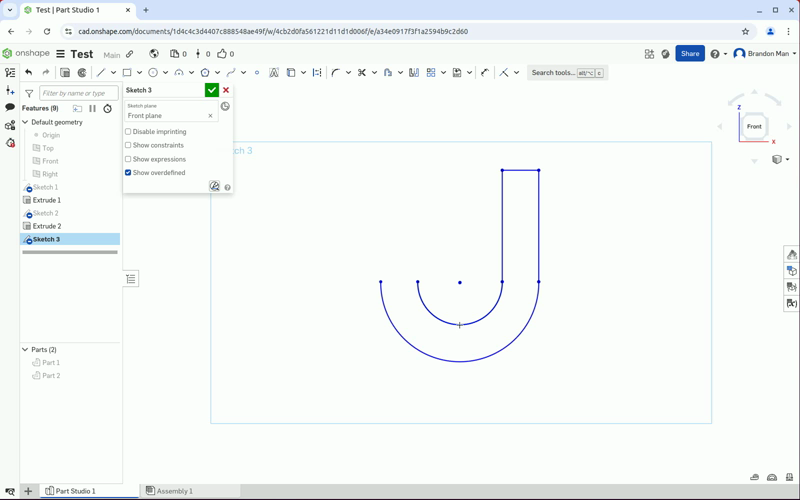
mouse_move(417, 281)
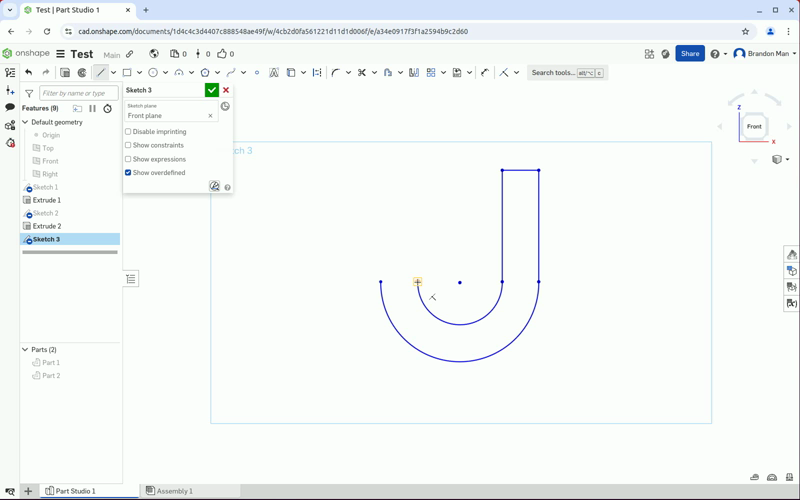
click(417, 281)
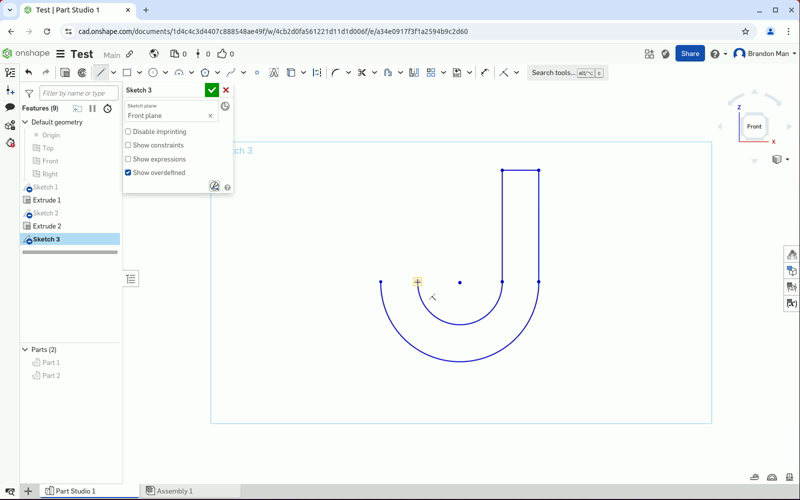
key_down(shift)
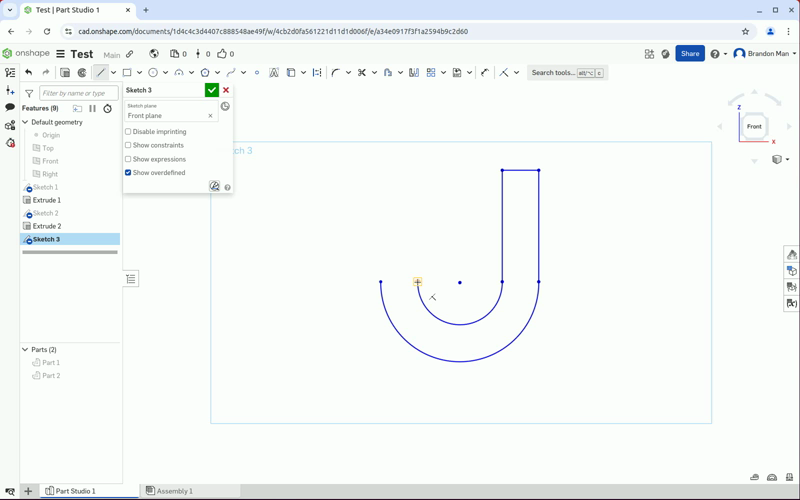
mouse_move(417, 170)
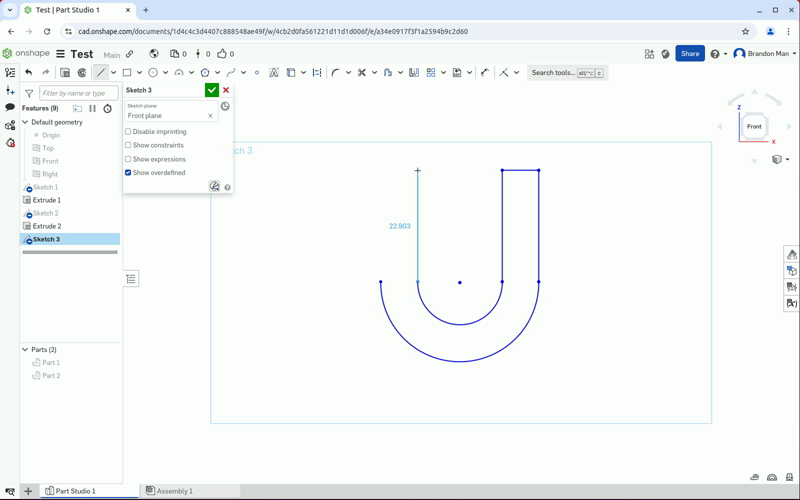
click(417, 170)
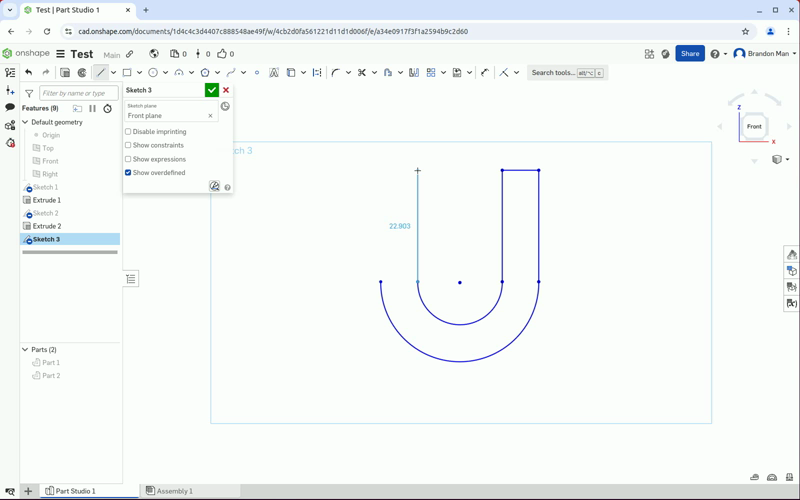
key_up(shift)
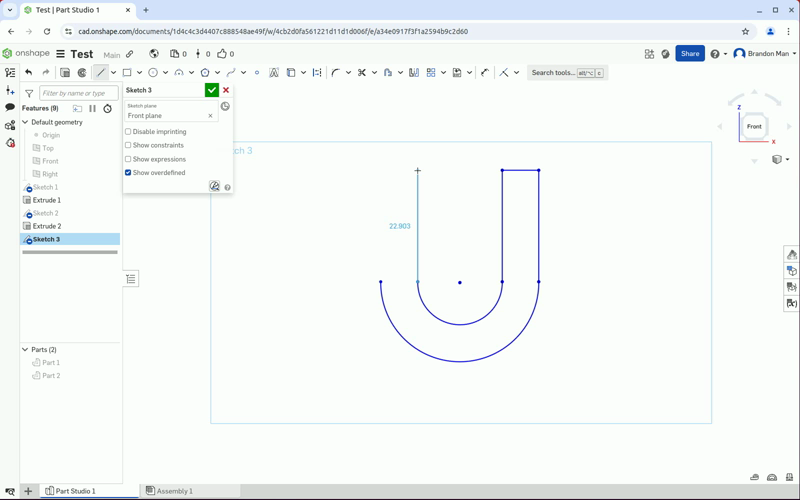
key_down(shift)
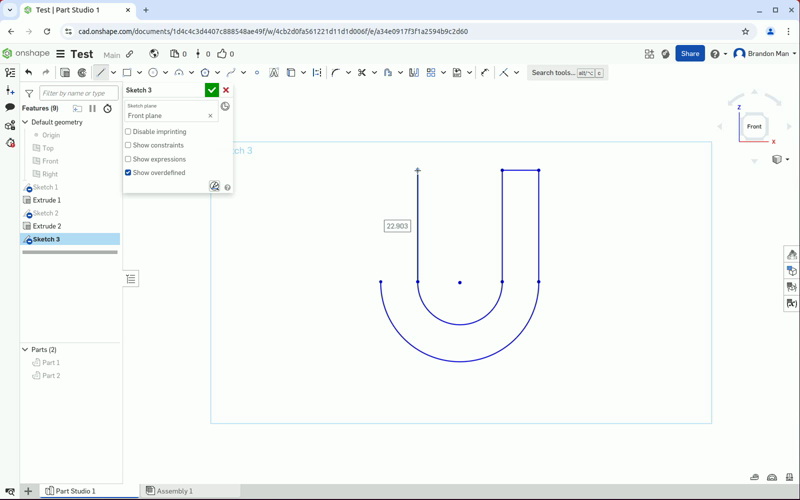
mouse_move(447, 170)
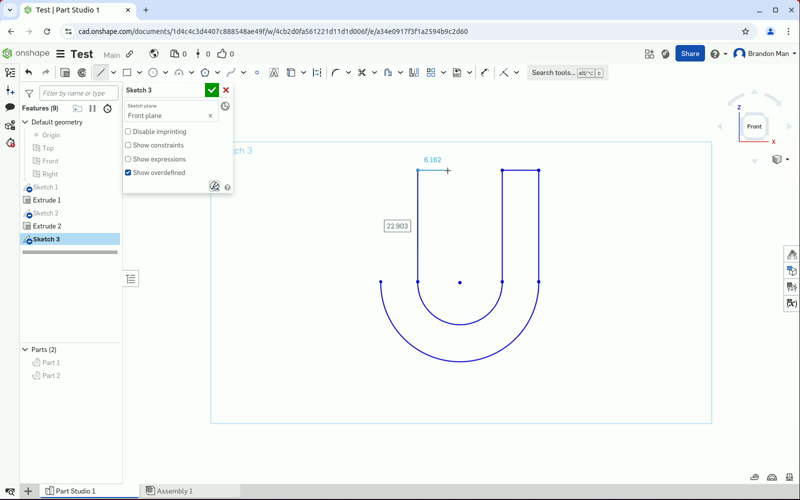
mouse_move(380, 170)
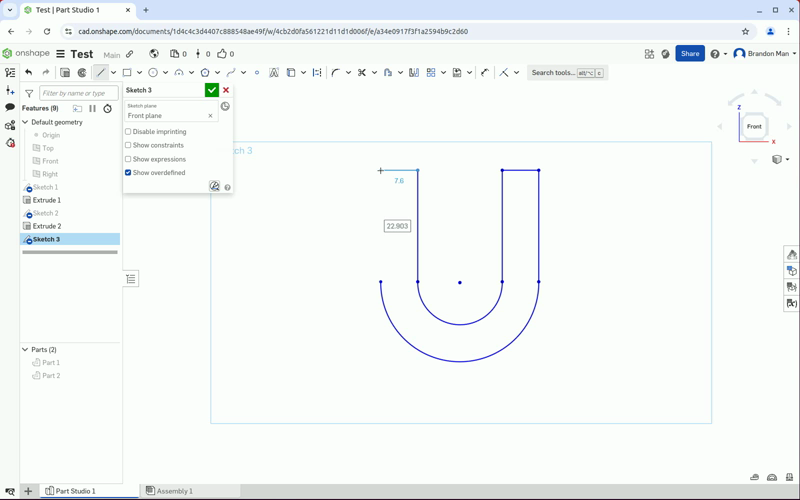
click(380, 170)
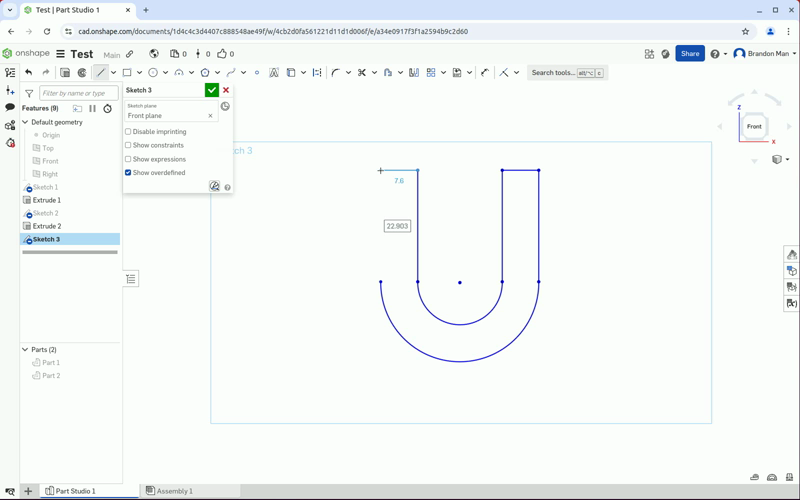
key_up(shift)
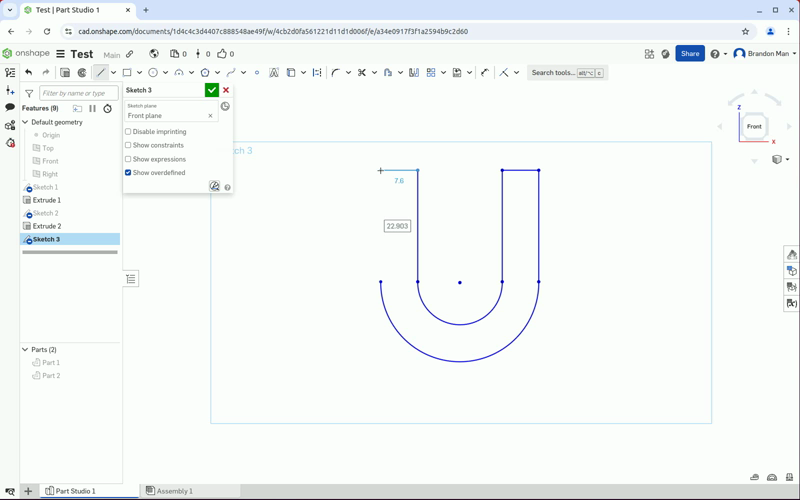
key_down(shift)
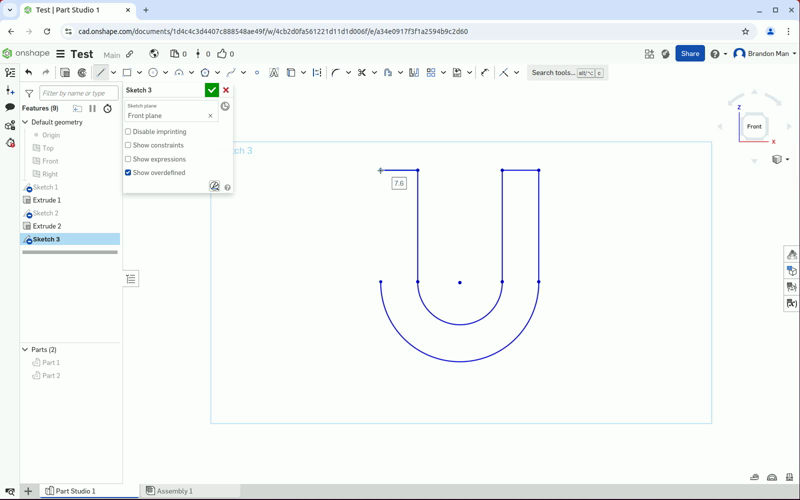
mouse_move(380, 281)
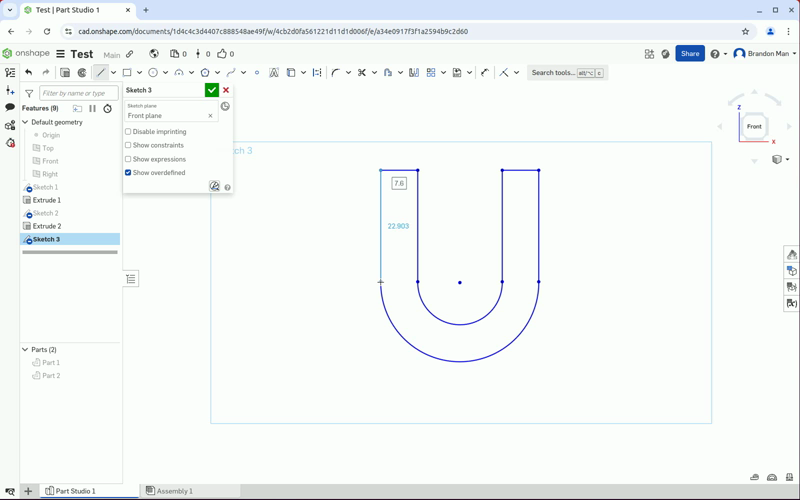
key_up(shift)
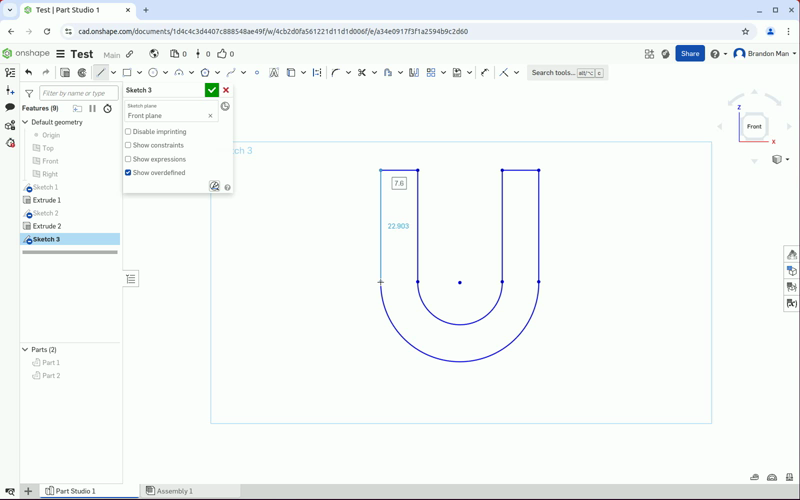
click(380, 281)
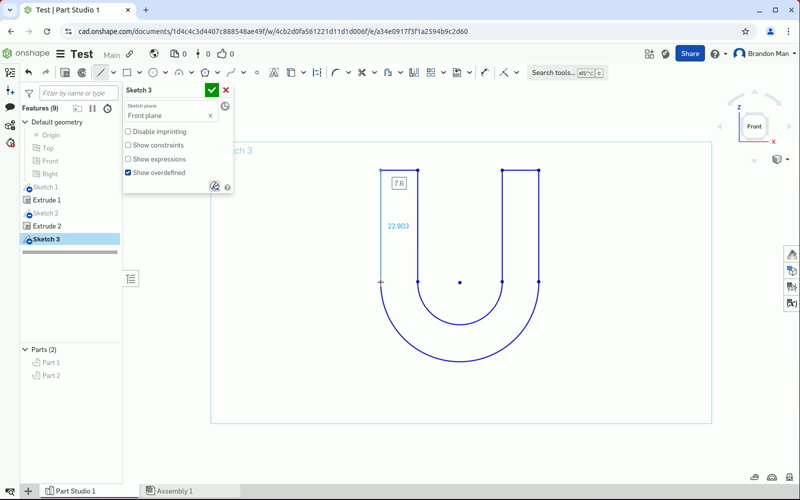
key(esc)
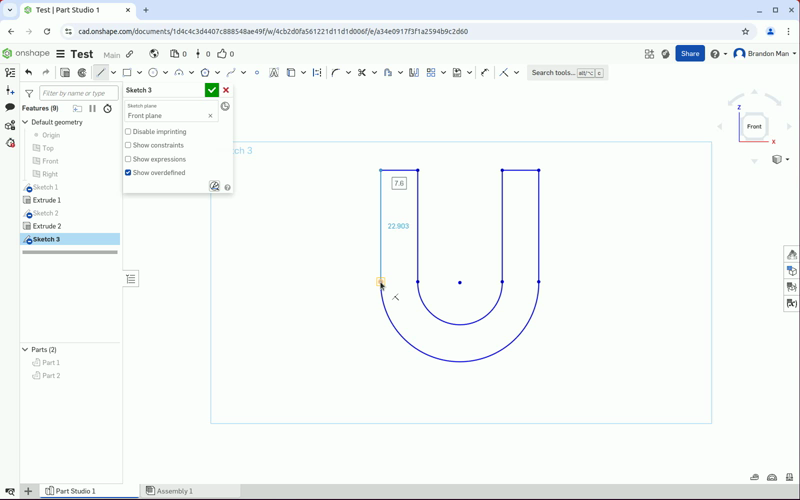
mouse_move(511, 296)
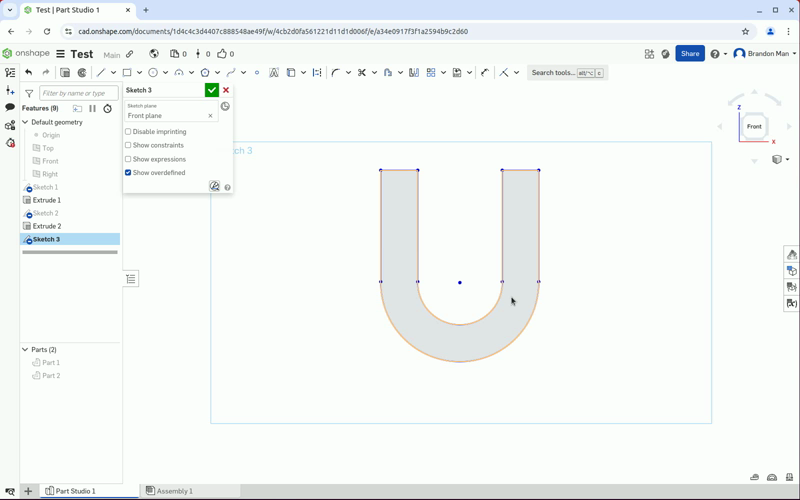
click(511, 296)
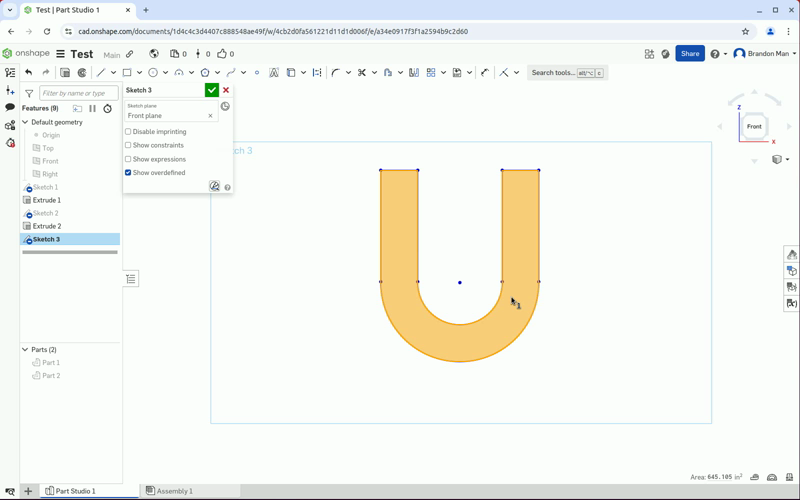
mouse_move(73, 352)
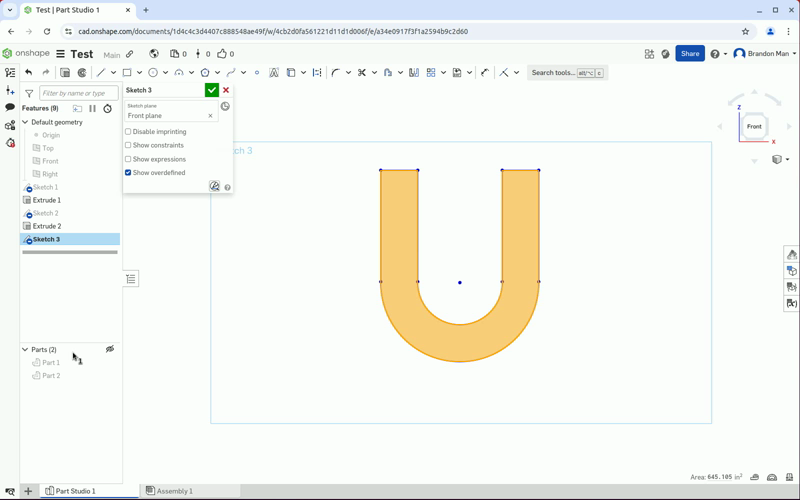
key(shift+y)
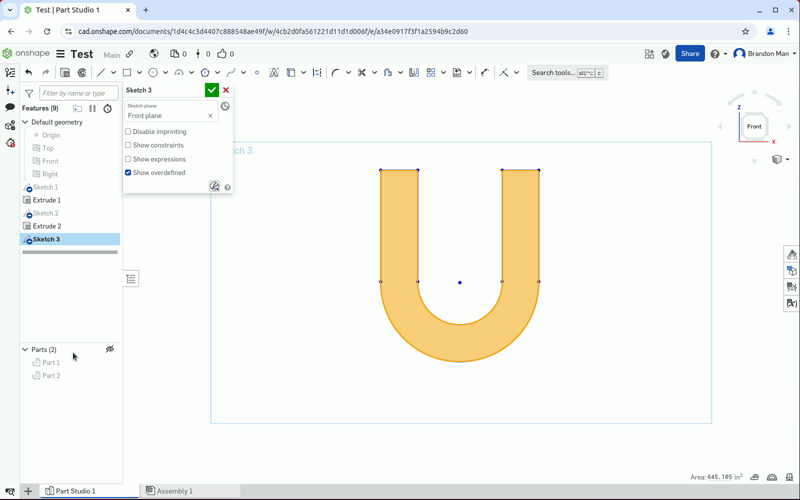
key(shift+e)
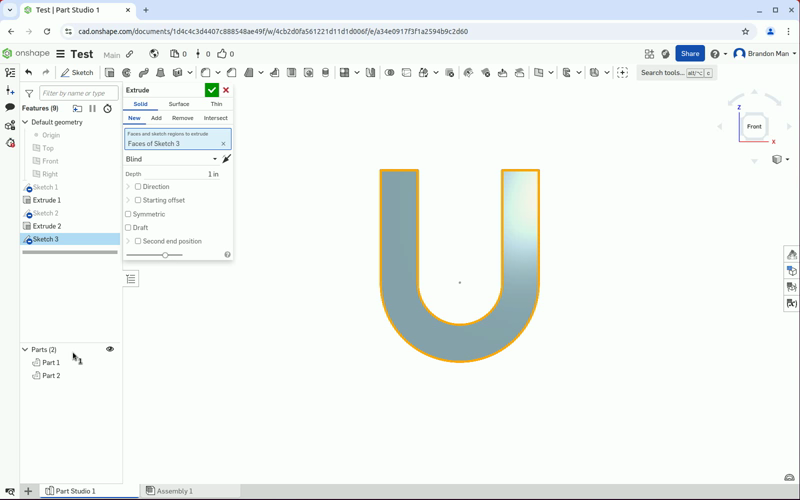
mouse_move(143, 106)
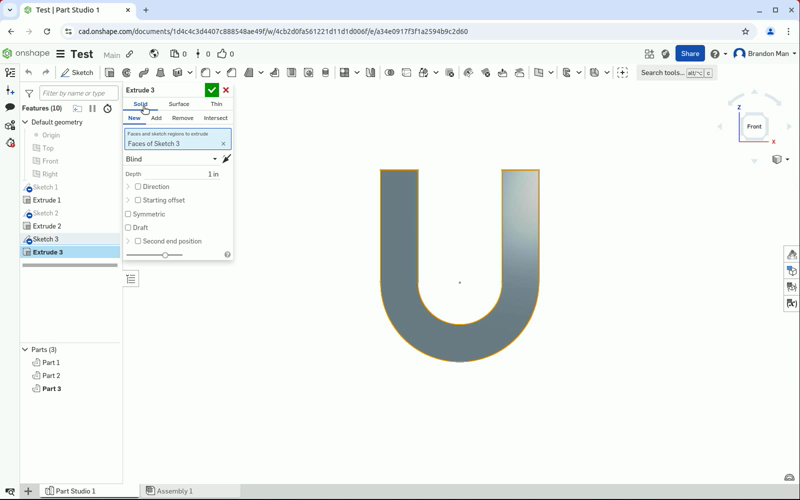
click(143, 106)
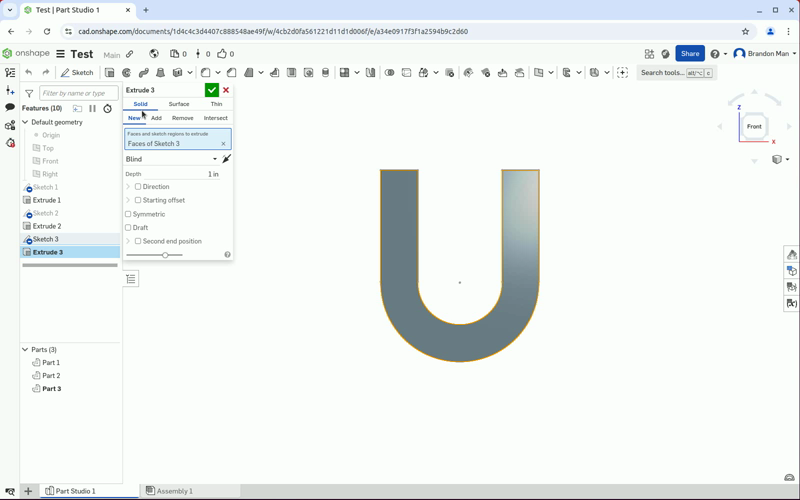
mouse_move(137, 120)
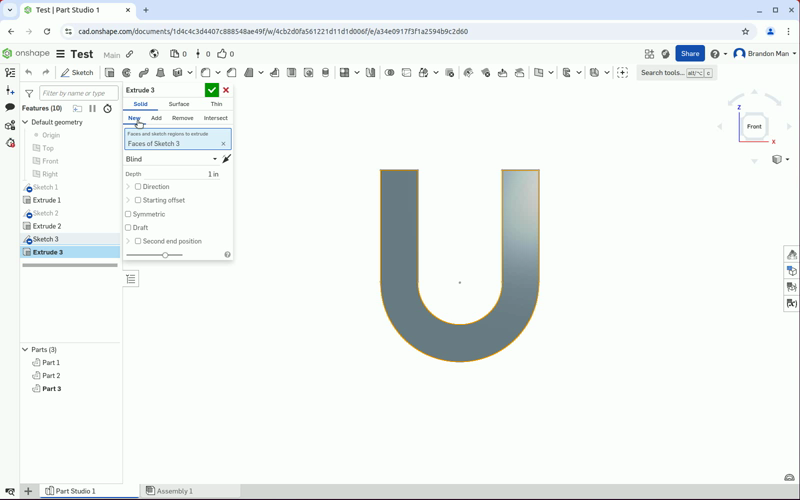
click(137, 120)
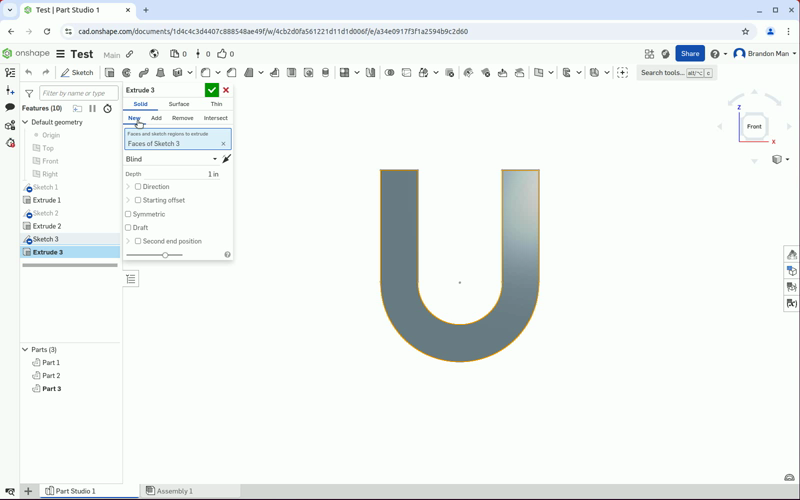
key(tab, 4)
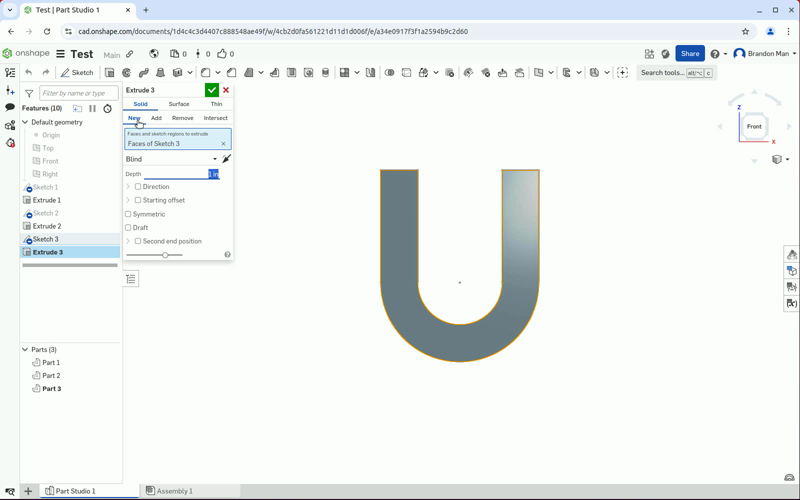
text(15.405)
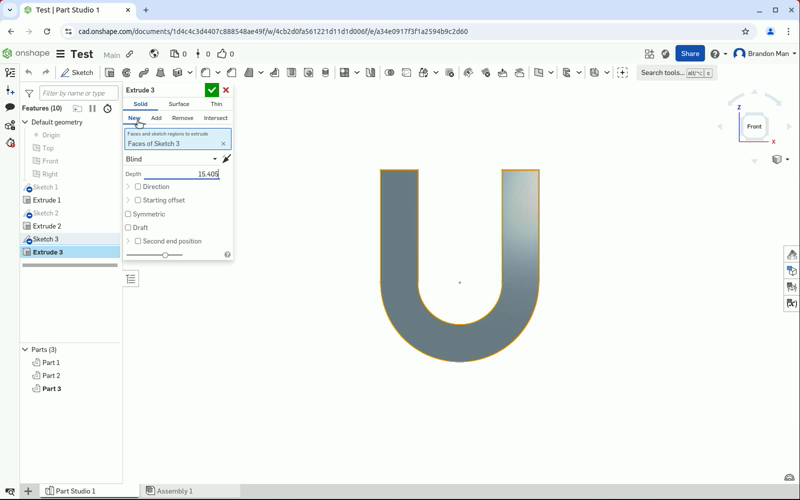
key(enter)
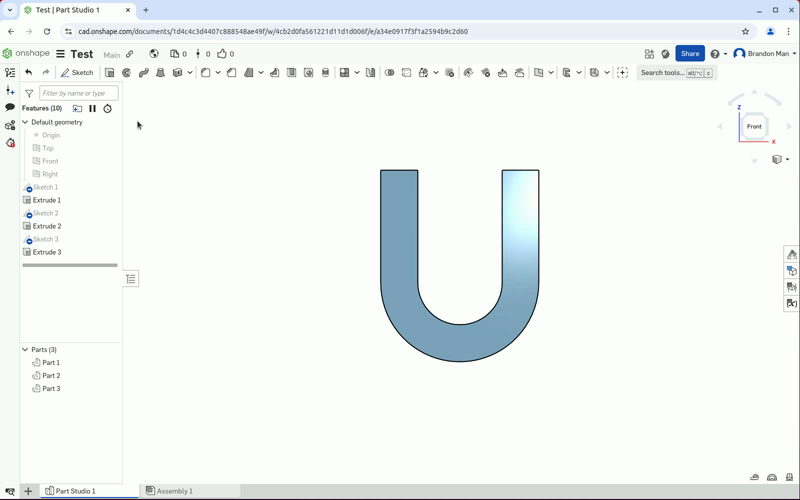
key(shift+h)
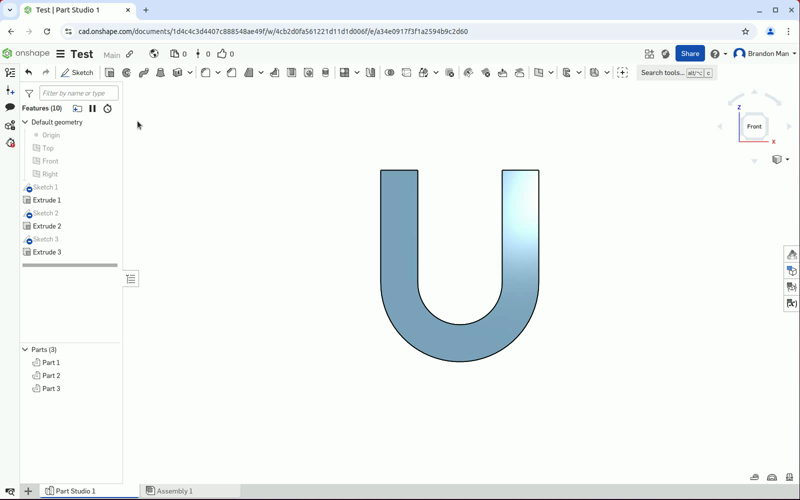
key(shift+h)
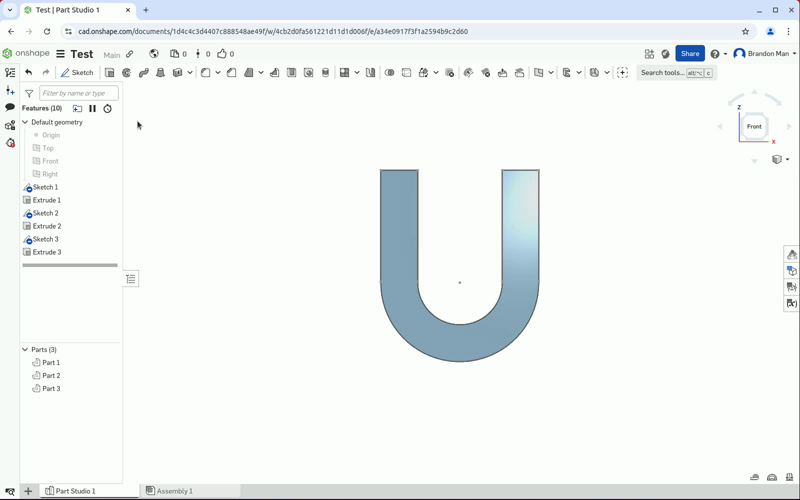
key(shift+7)
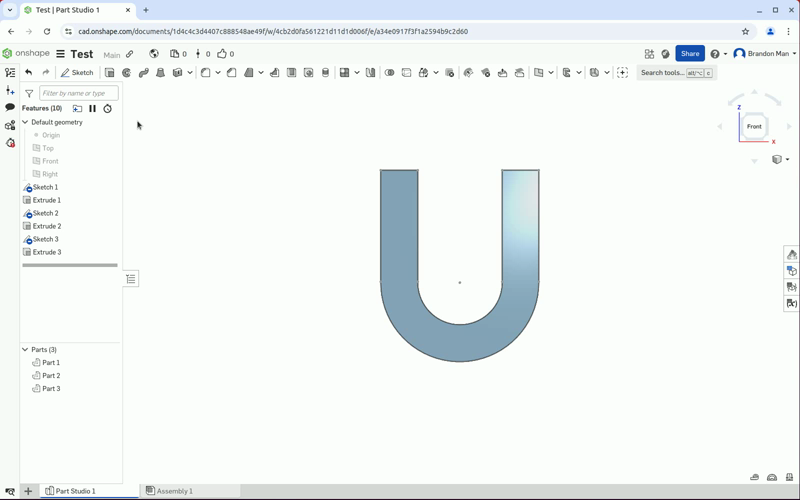
key(left, 2)
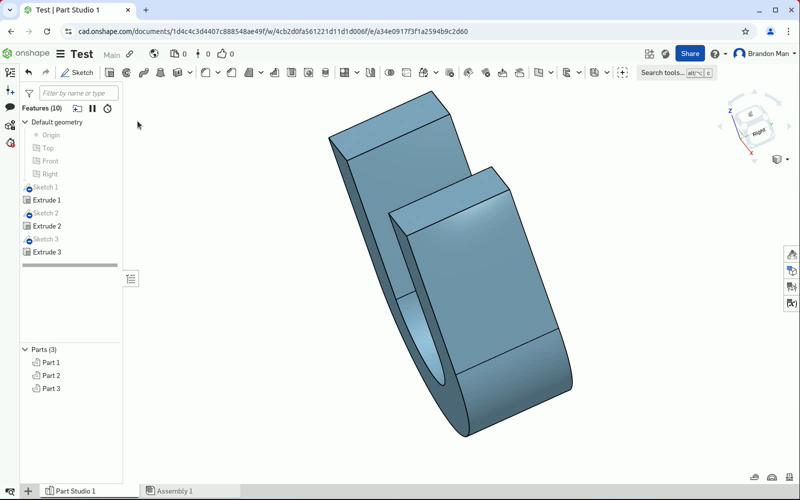
key(down, 2)
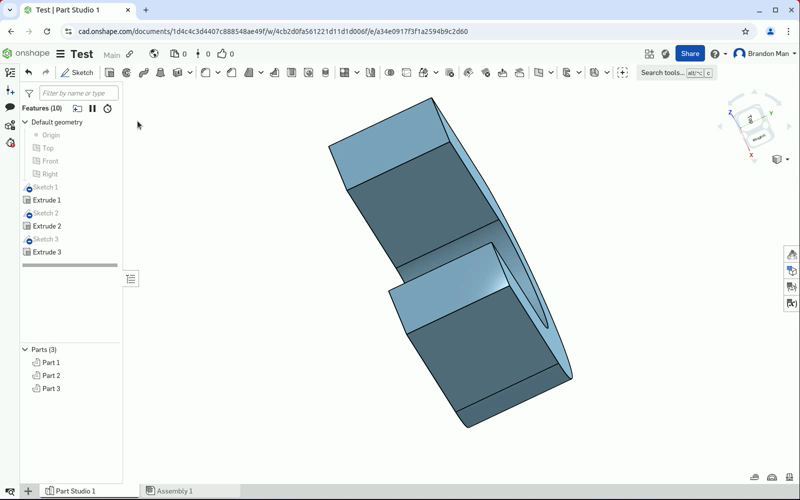
key(up, 2)
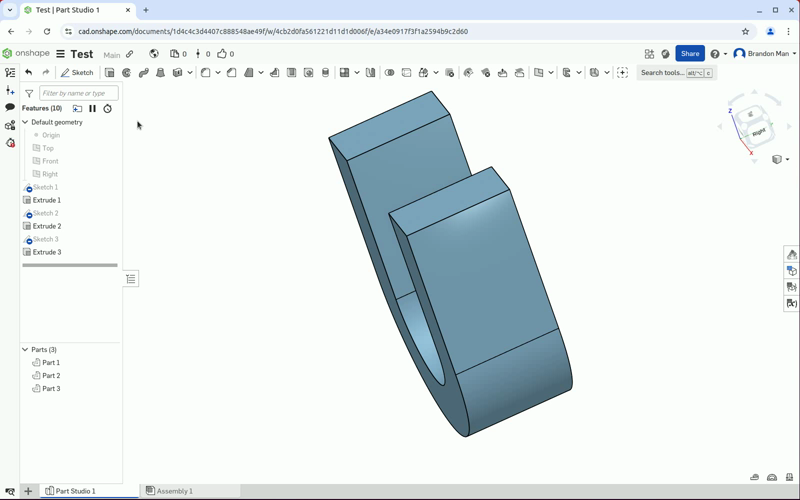
key(right, 2)
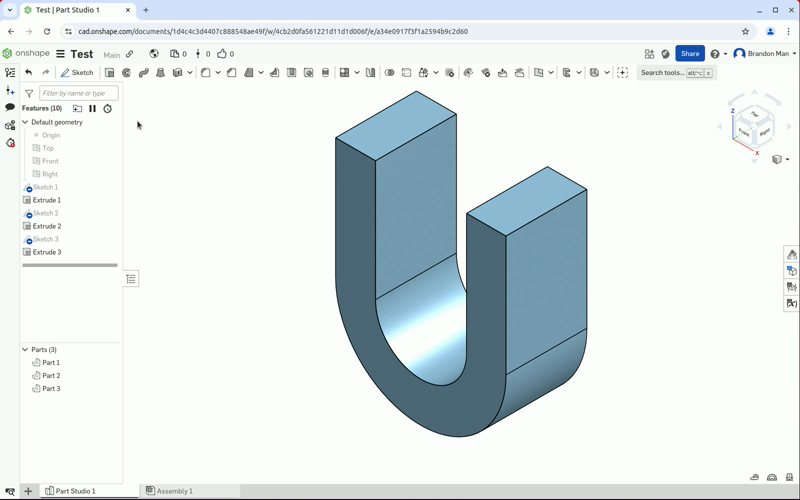
mouse_move(73, 189)
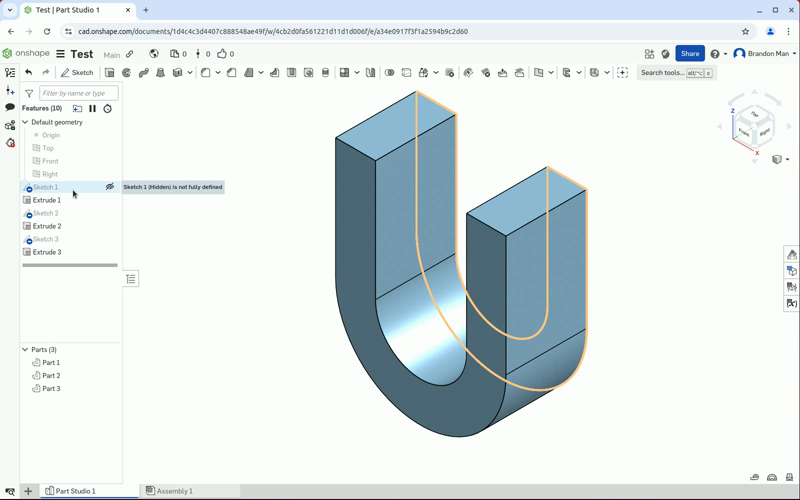
click(73, 189)